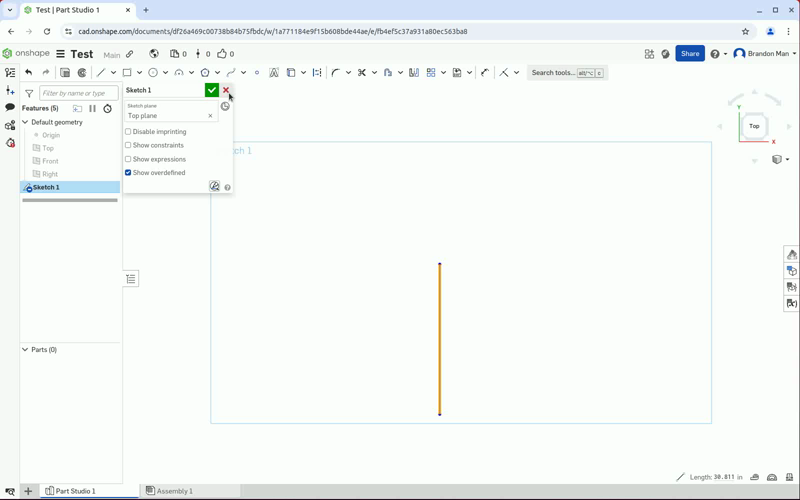
key(shift+h)
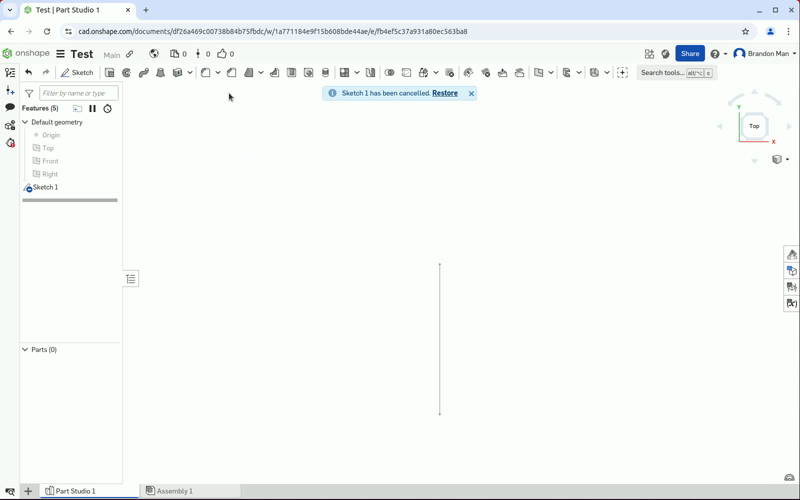
key(shift+s)
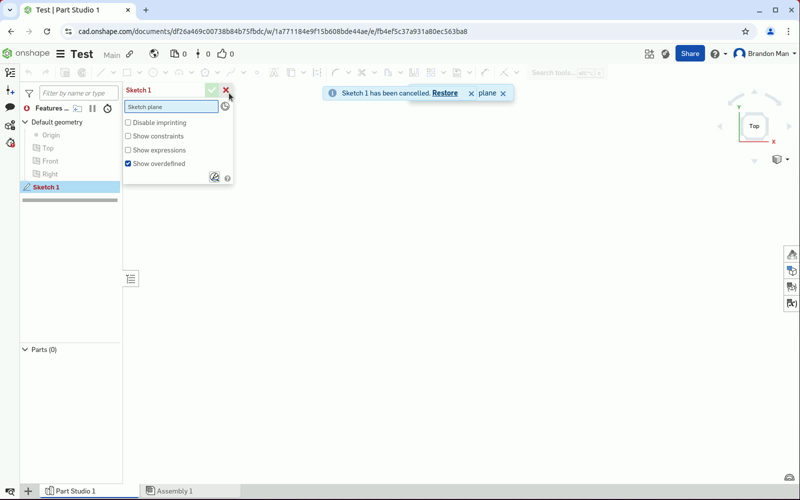
mouse_move(73, 150)
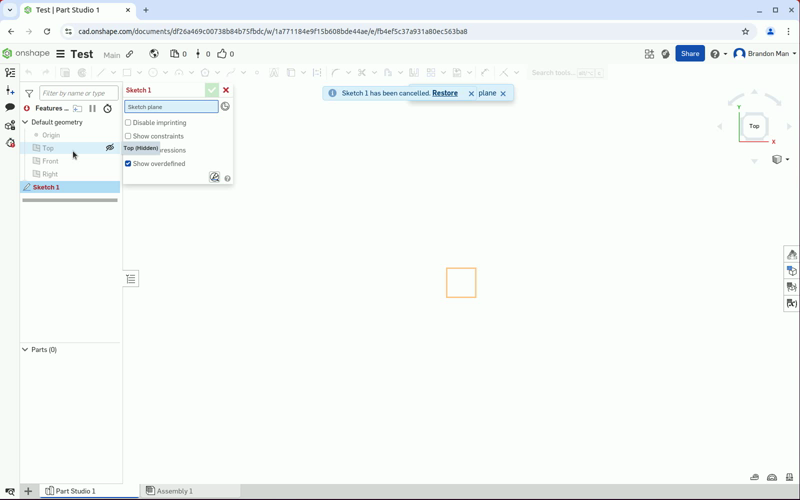
click(73, 150)
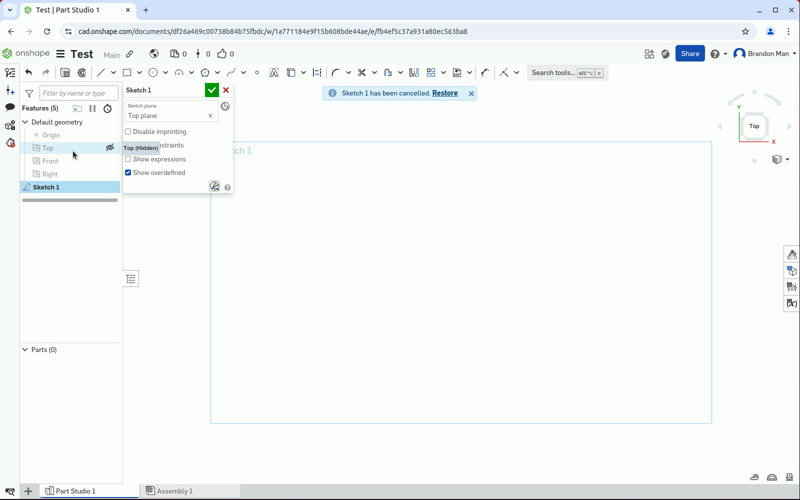
mouse_move(73, 352)
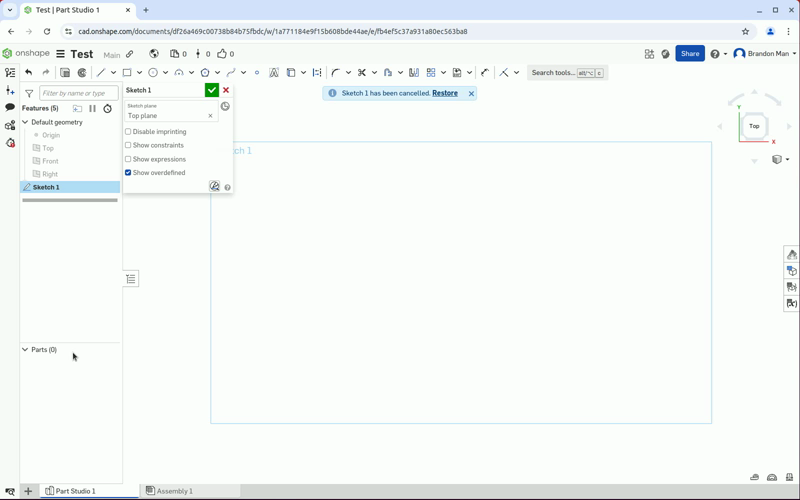
key(y)
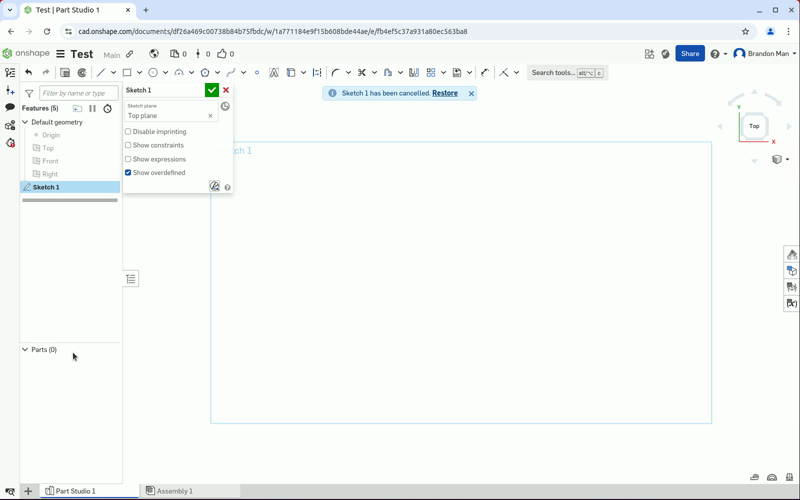
key(l)
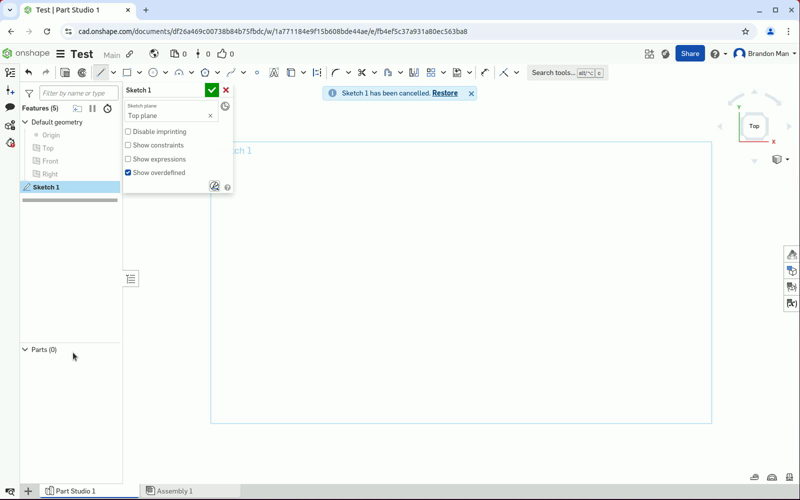
key_down(shift)
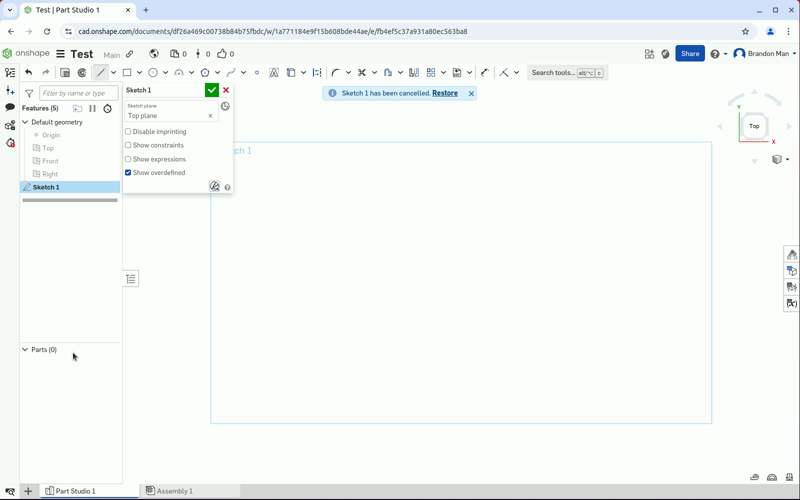
mouse_move(348, 353)
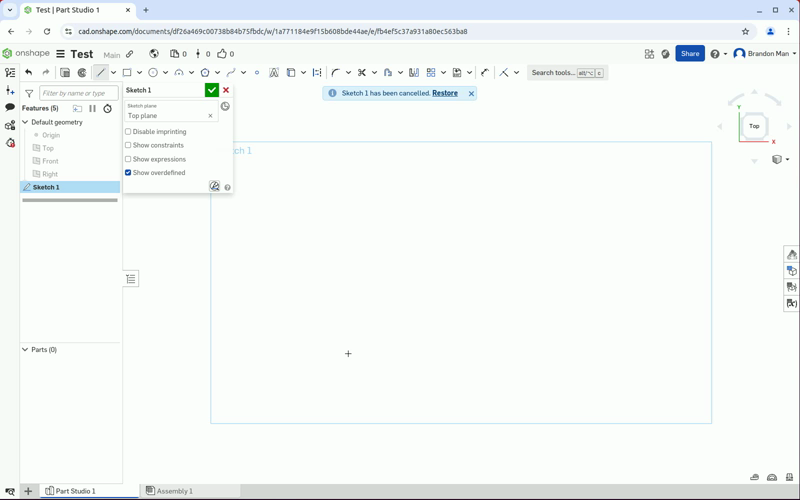
click(348, 353)
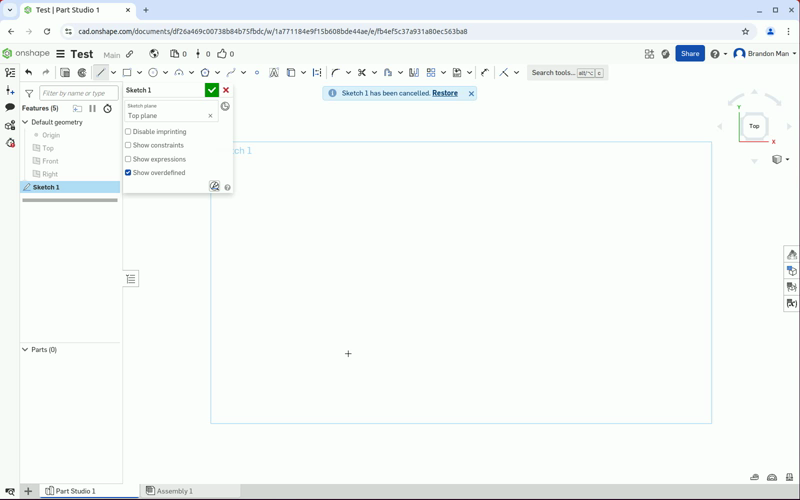
key_up(shift)
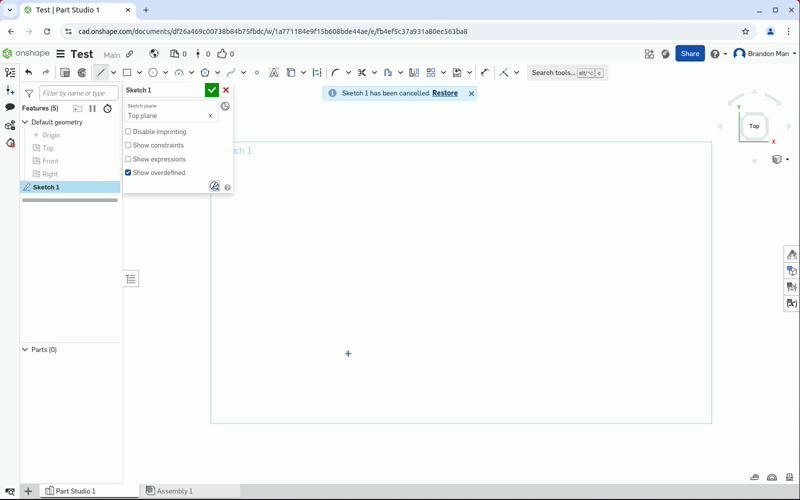
key_down(shift)
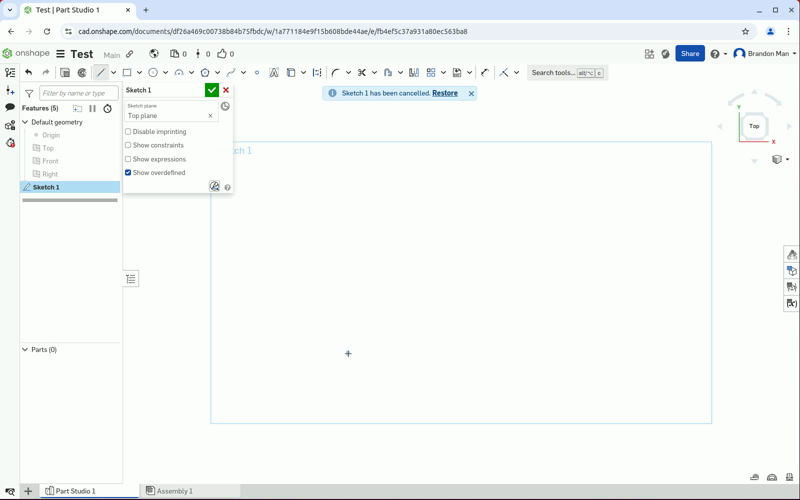
mouse_move(378, 353)
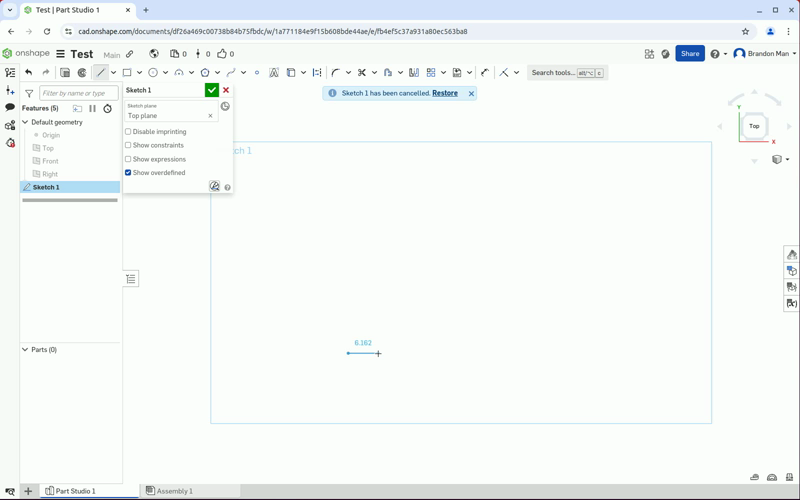
mouse_move(362, 353)
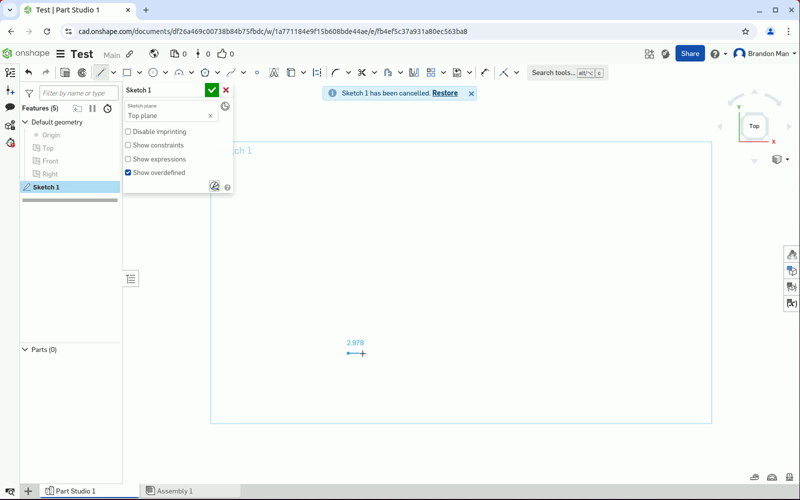
click(362, 353)
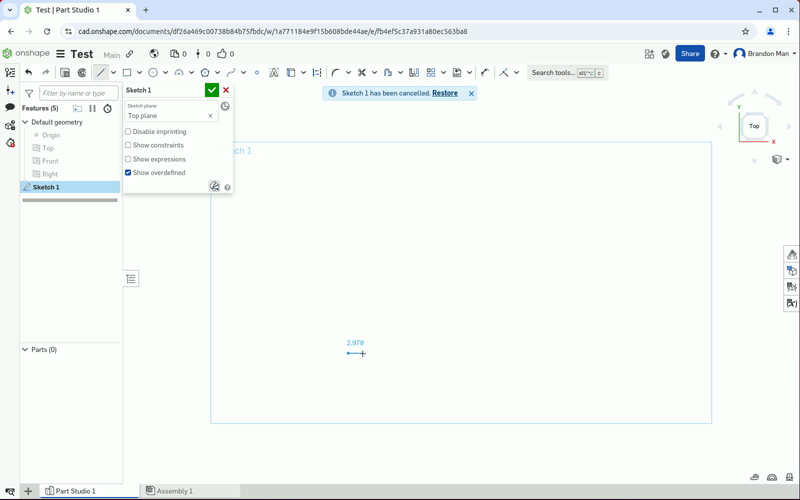
key_up(shift)
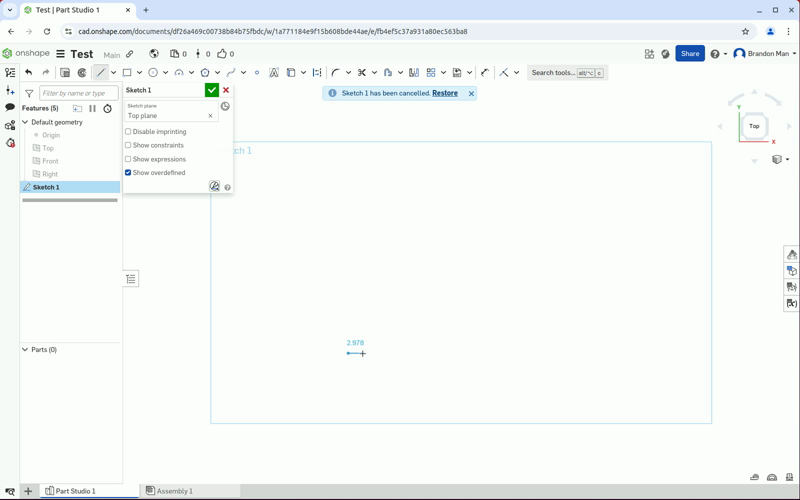
key_down(shift)
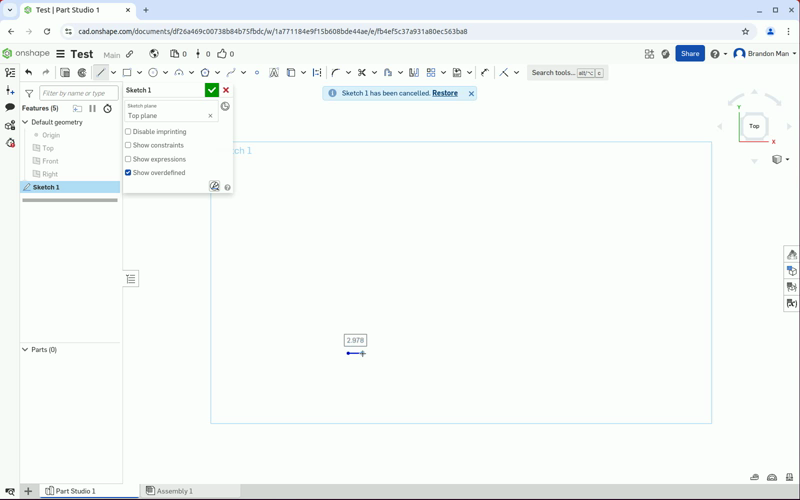
mouse_move(392, 353)
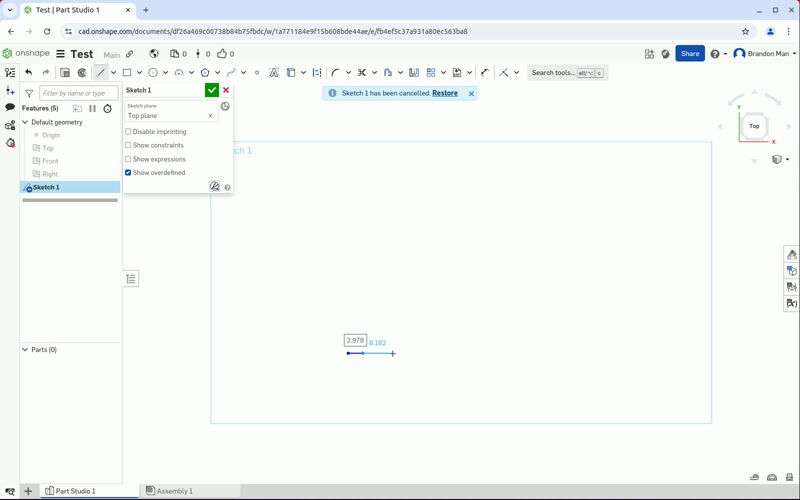
mouse_move(362, 324)
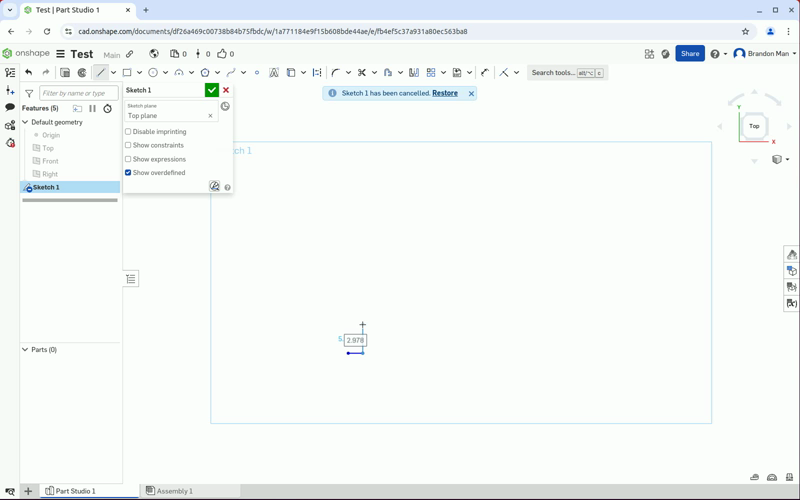
click(362, 324)
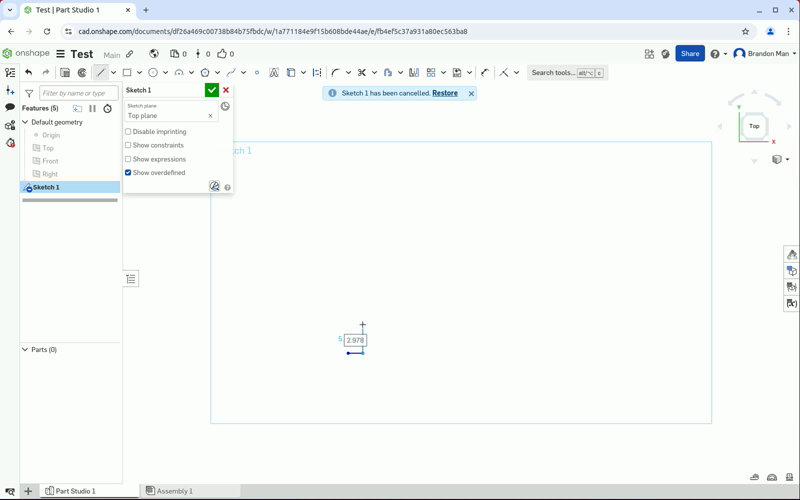
key_up(shift)
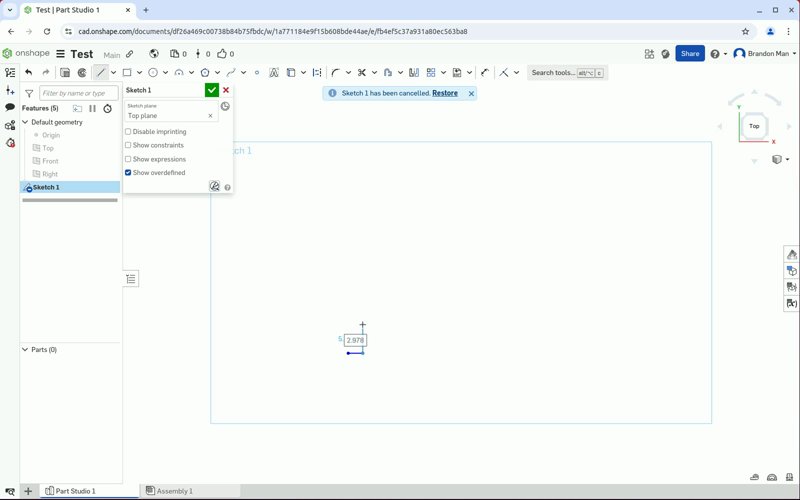
key_down(shift)
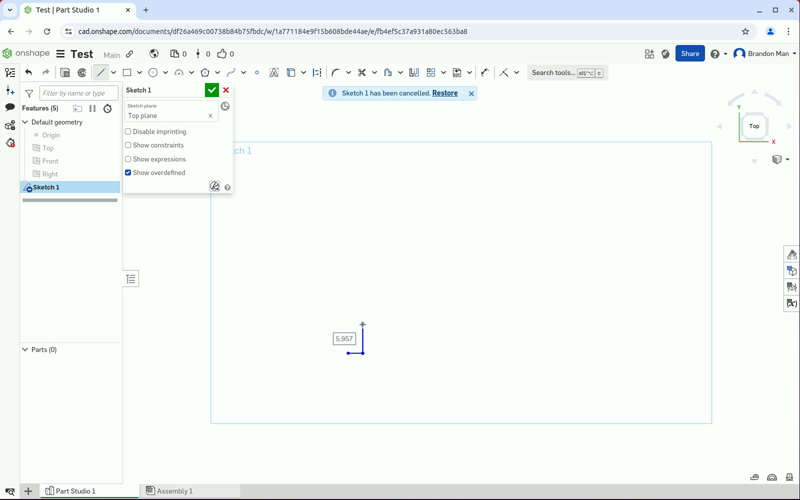
mouse_move(392, 324)
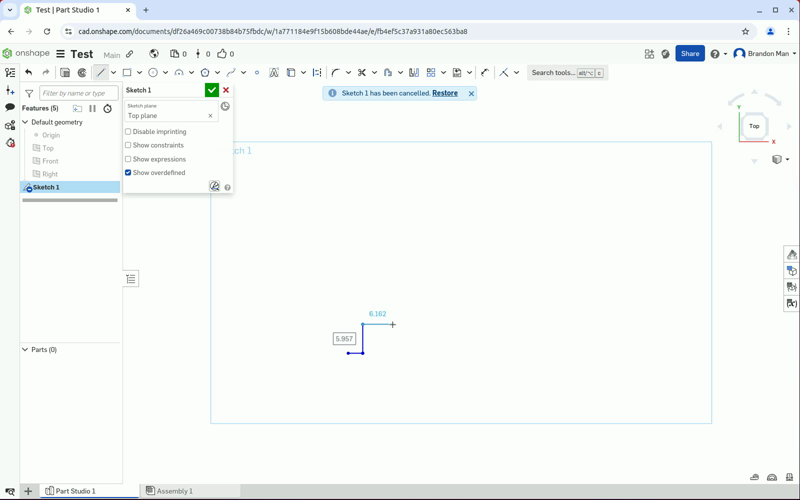
mouse_move(362, 295)
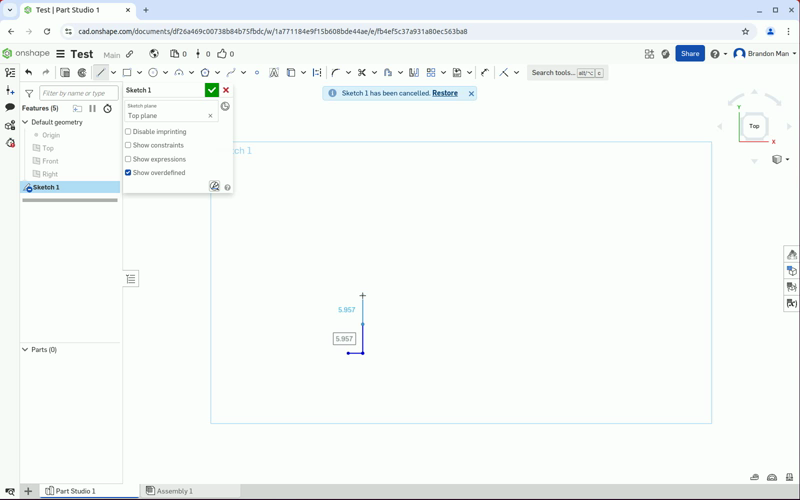
click(362, 295)
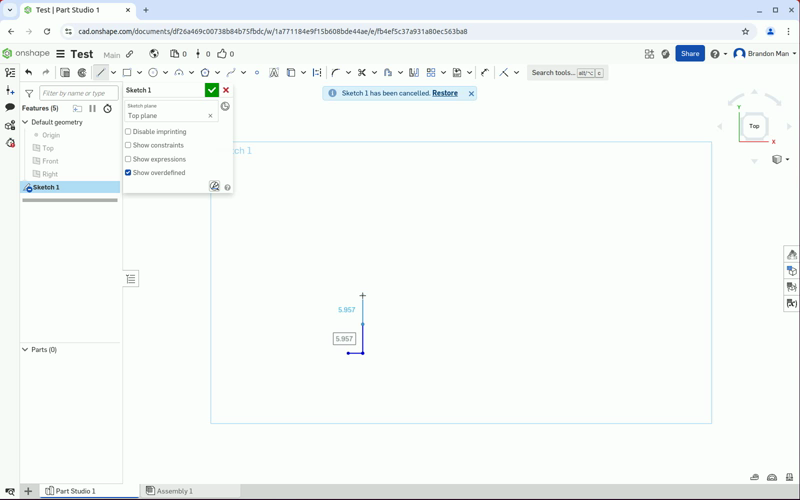
key_up(shift)
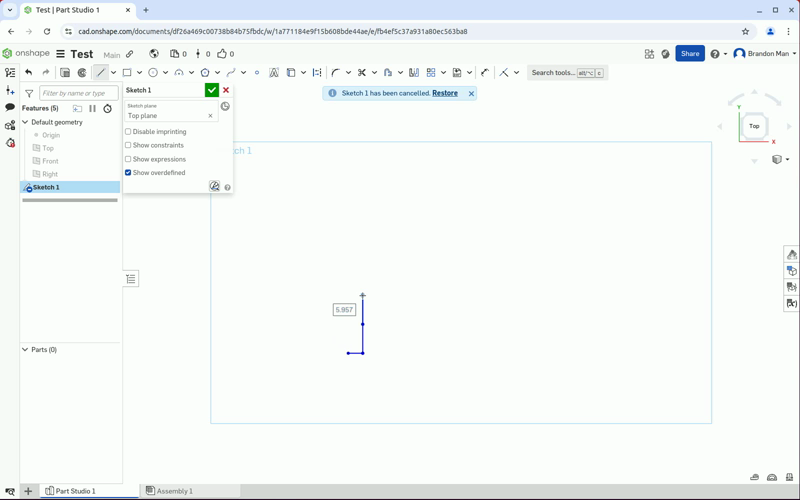
key_down(shift)
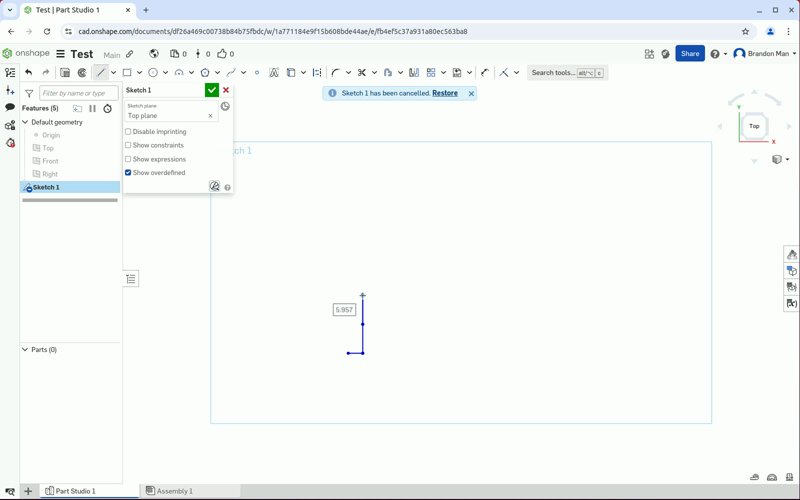
mouse_move(362, 228)
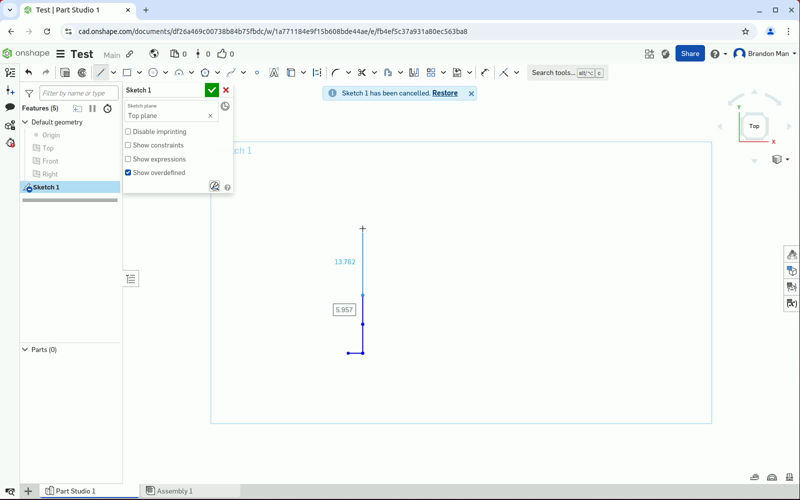
click(362, 228)
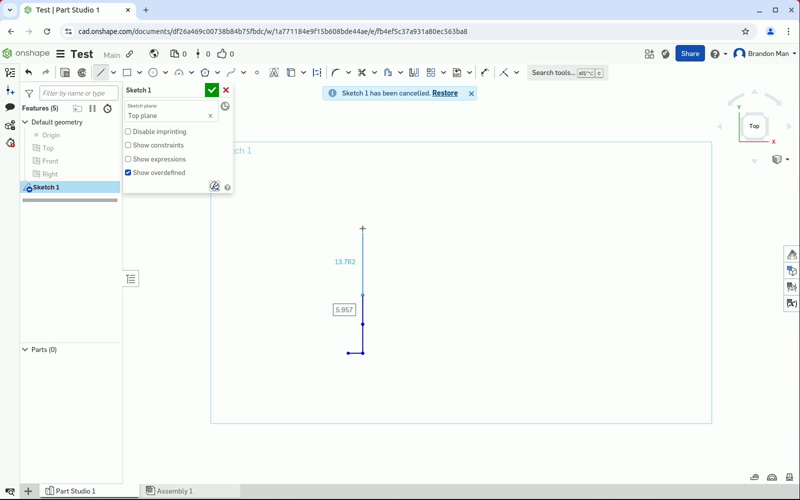
key_up(shift)
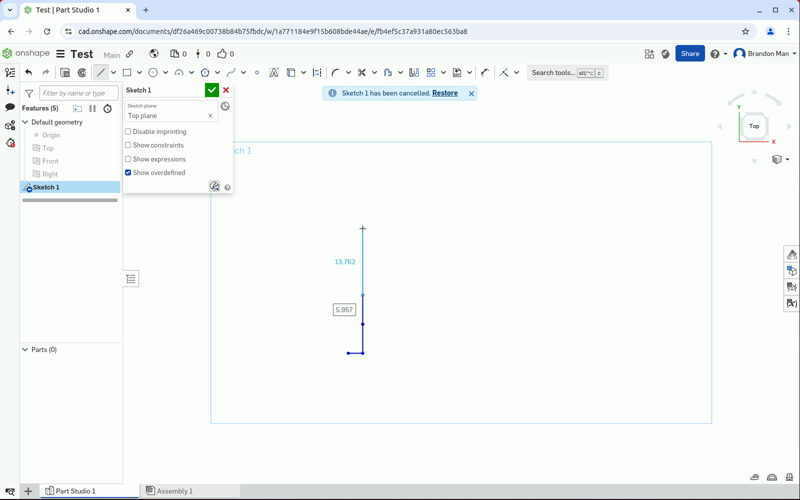
key_down(shift)
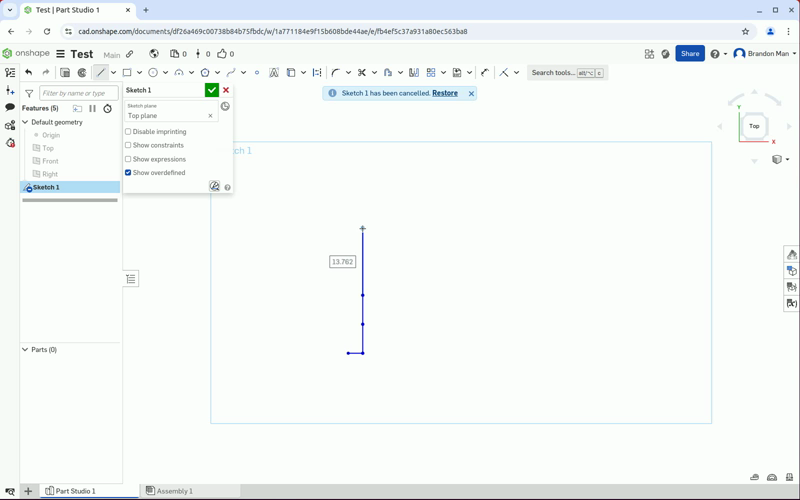
mouse_move(392, 228)
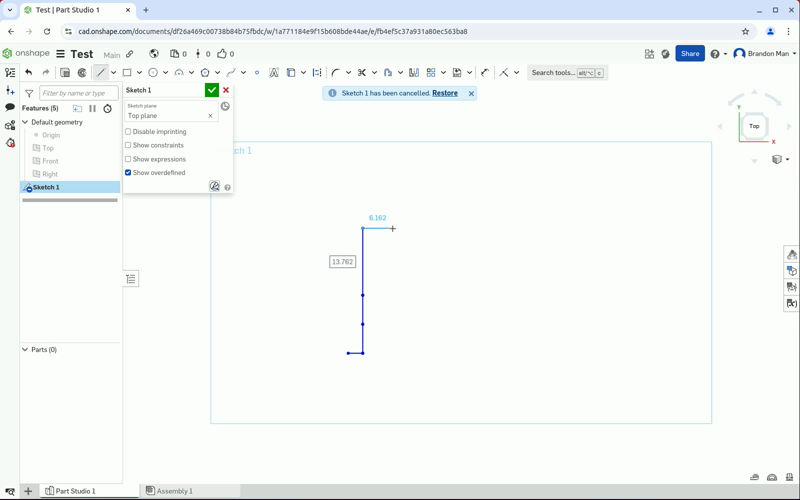
mouse_move(348, 228)
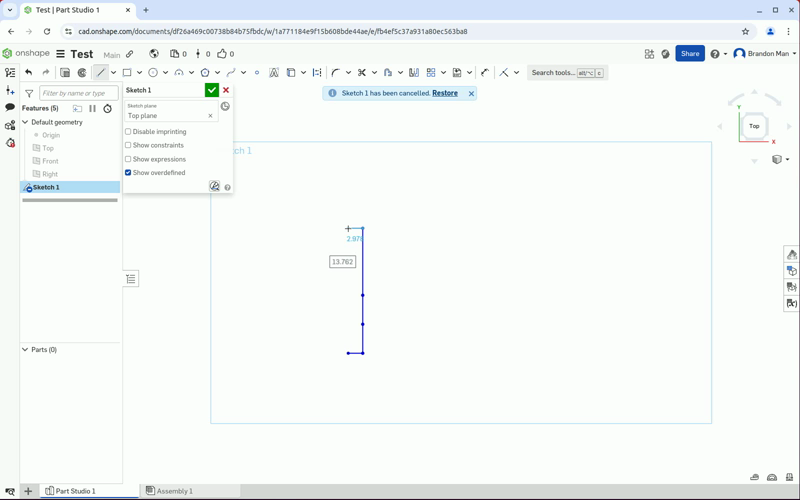
click(348, 228)
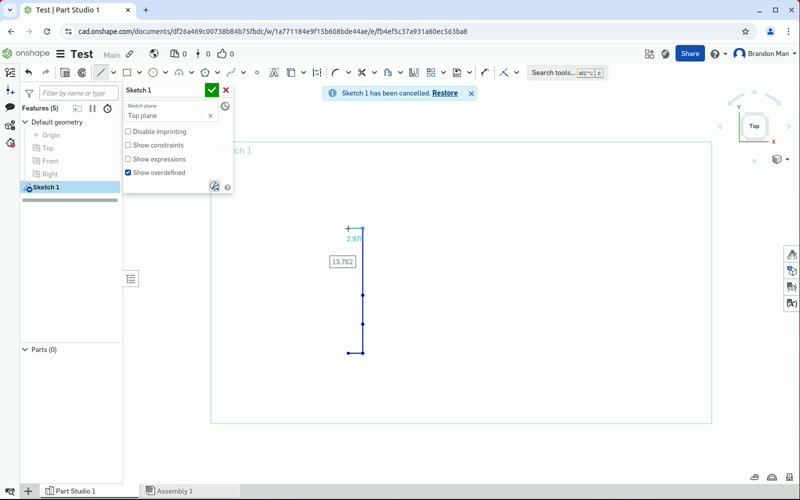
key_up(shift)
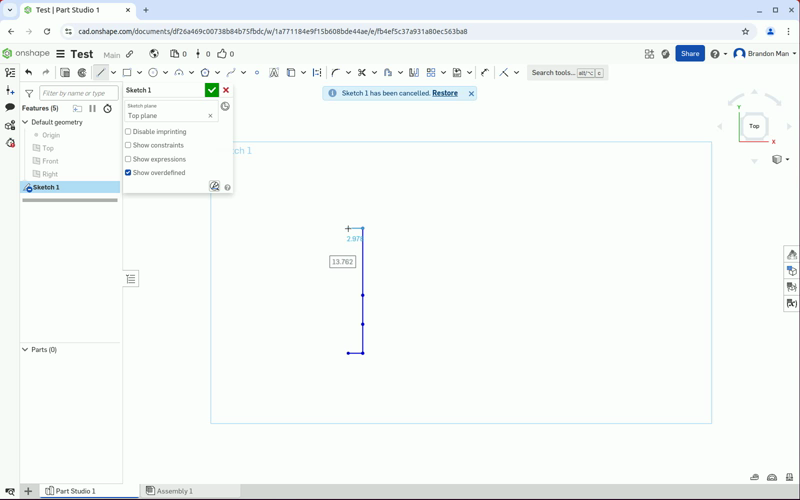
key_down(shift)
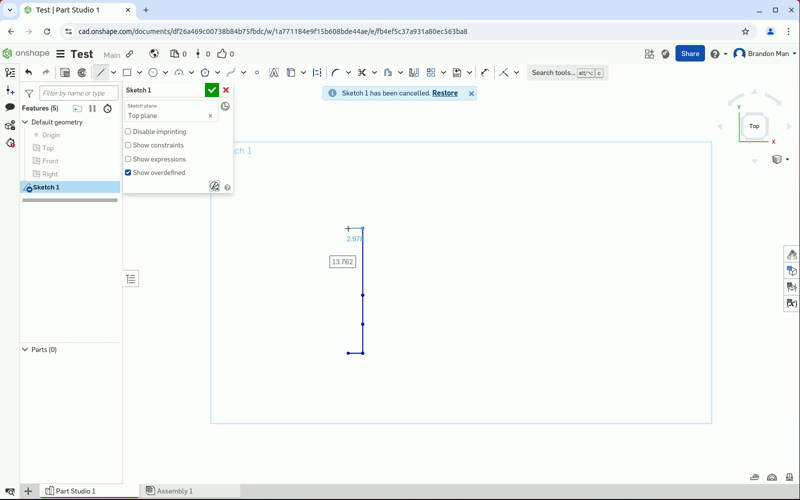
mouse_move(348, 353)
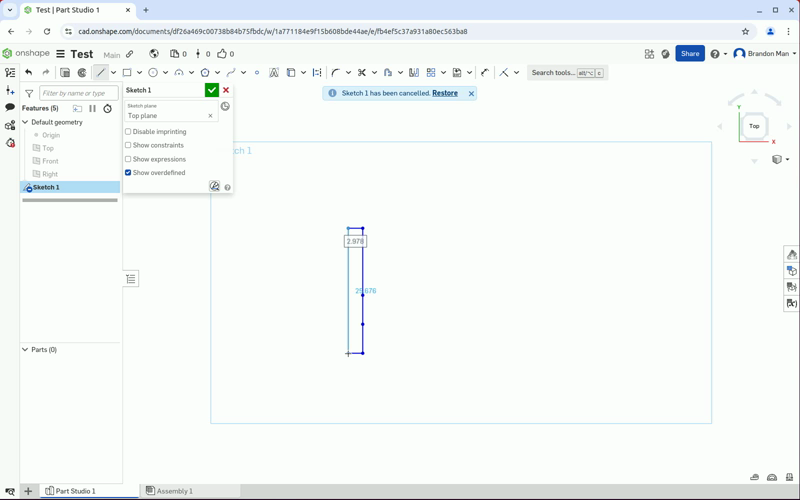
key_up(shift)
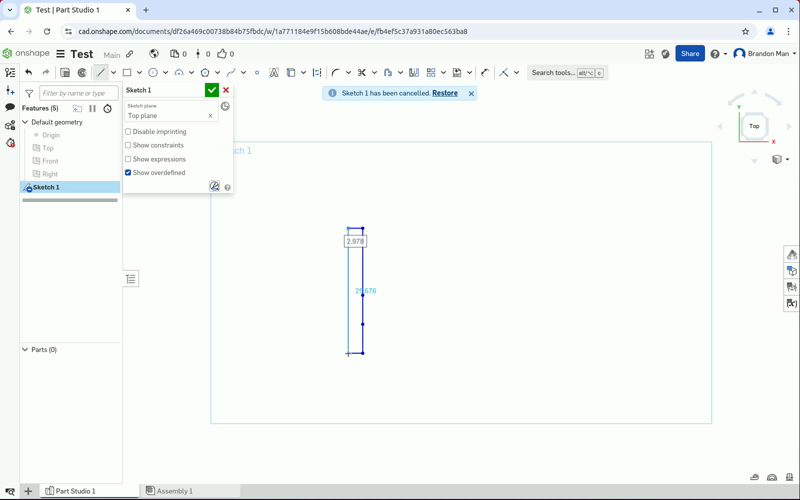
click(348, 353)
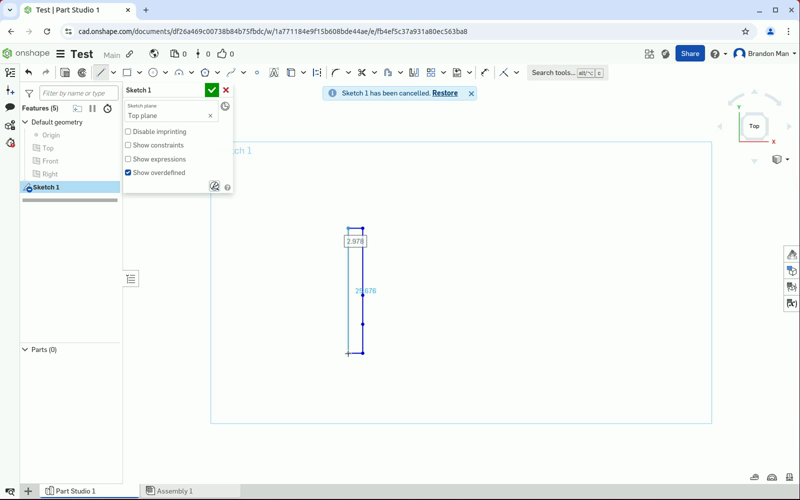
key(esc)
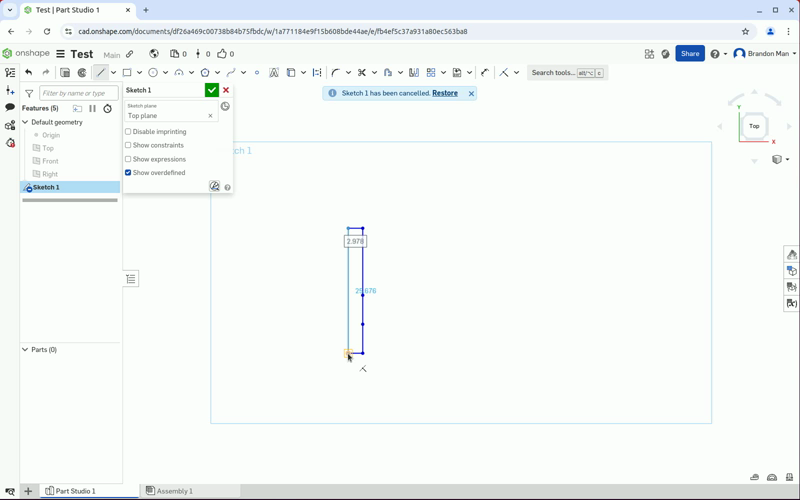
mouse_move(352, 243)
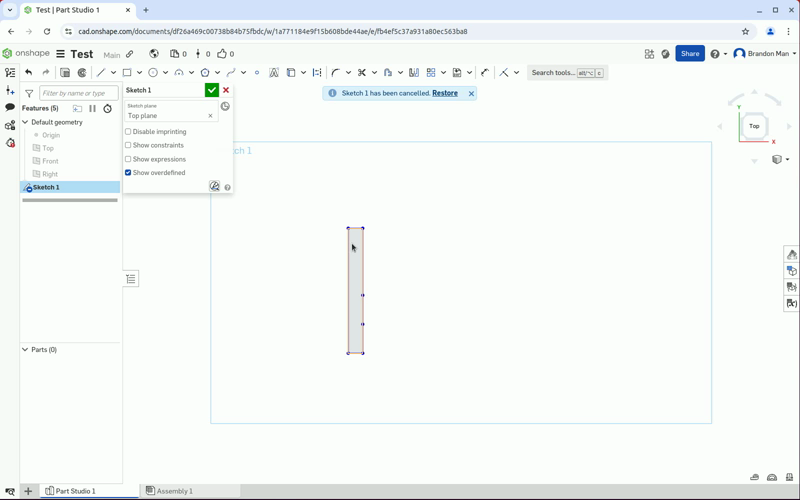
click(352, 243)
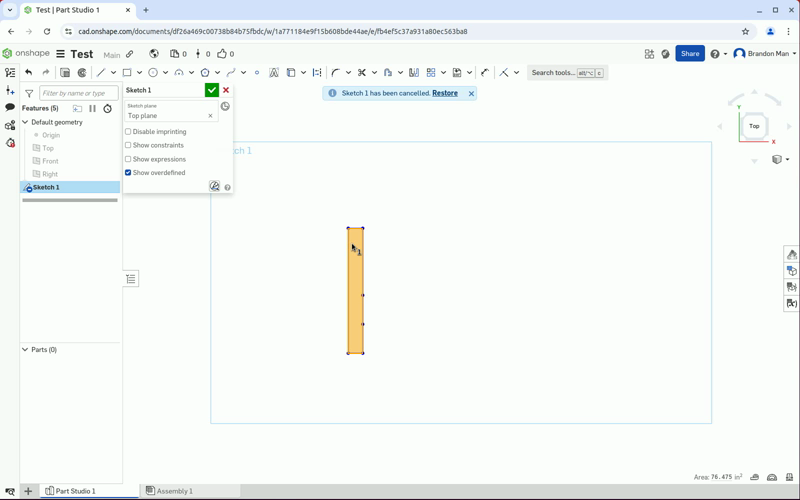
mouse_move(73, 352)
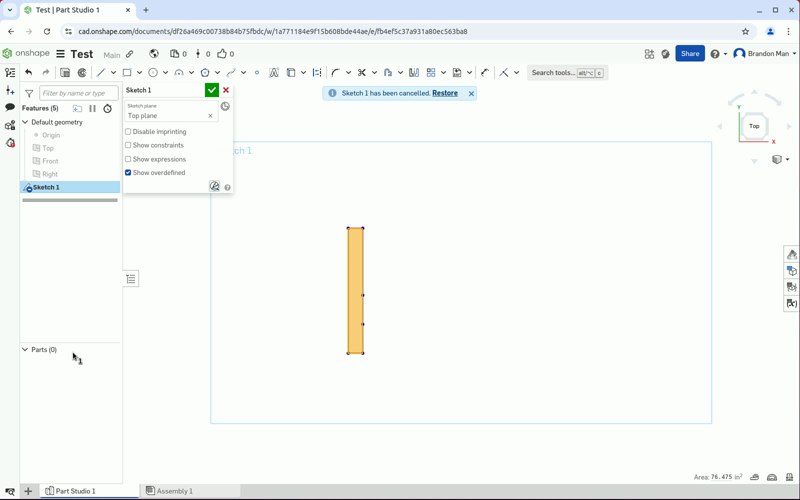
key(shift+y)
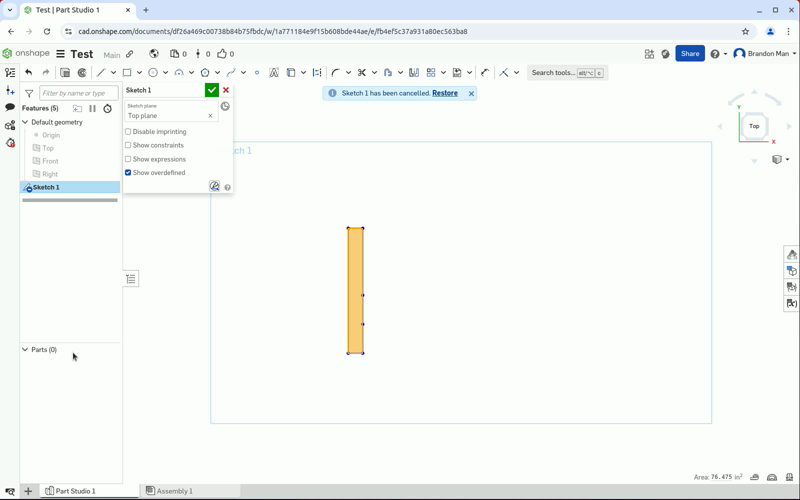
key(shift+e)
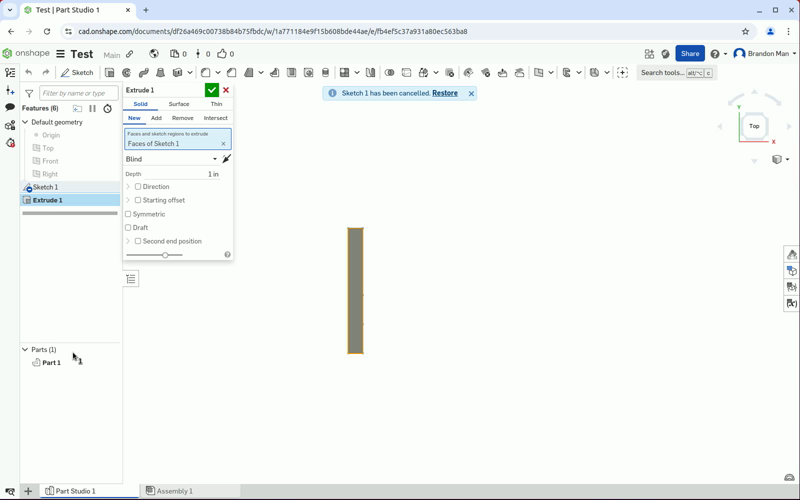
mouse_move(143, 106)
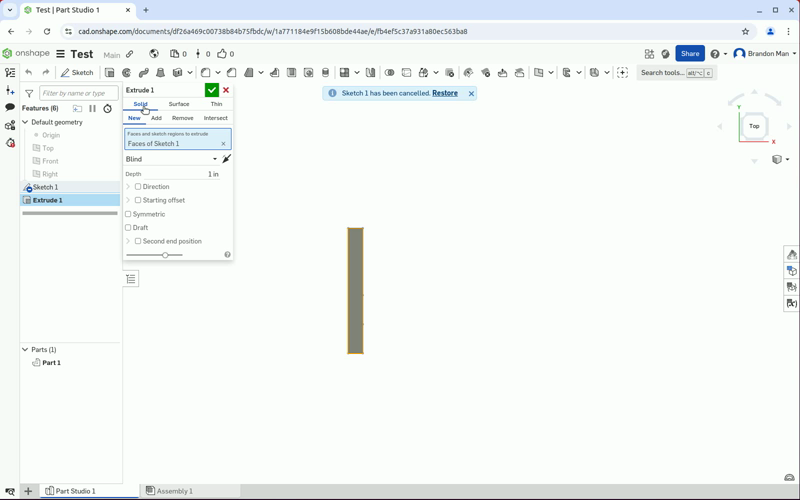
click(143, 106)
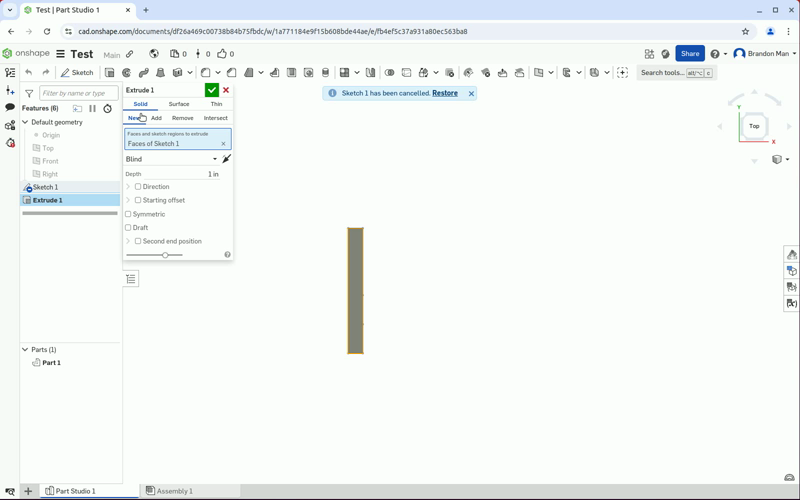
mouse_move(137, 120)
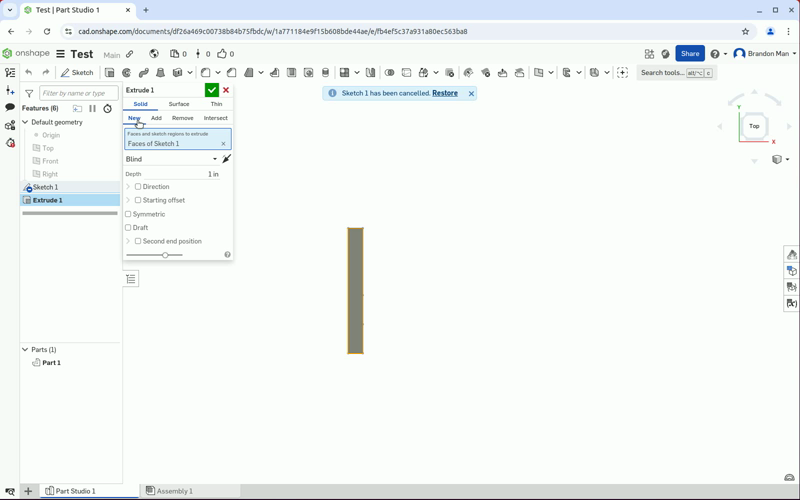
click(137, 120)
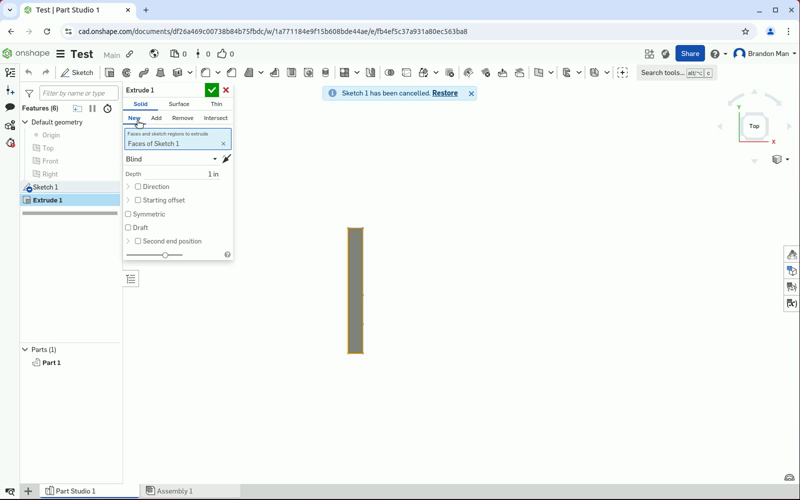
key(tab, 4)
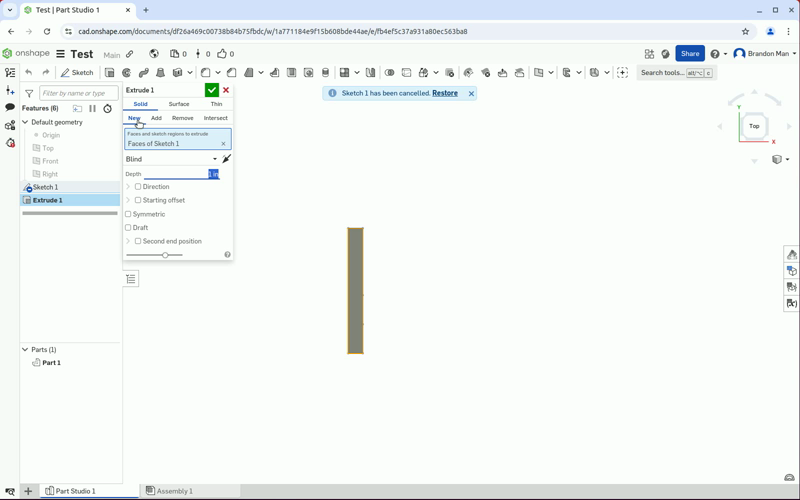
text(22.868)
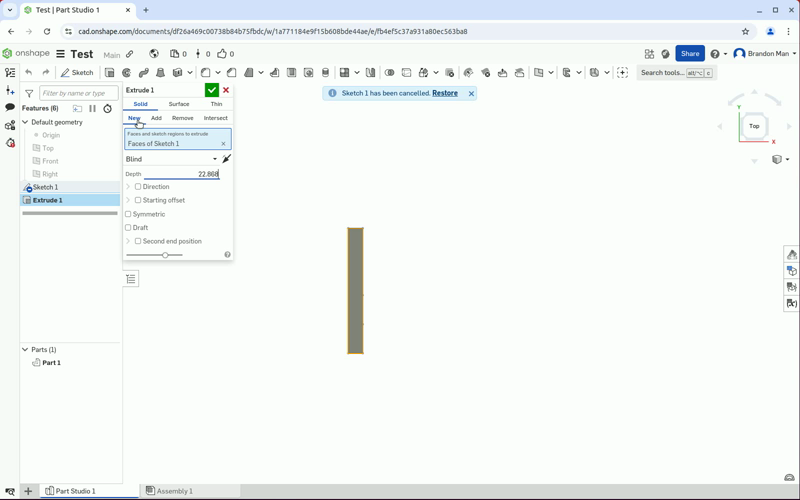
key(enter)
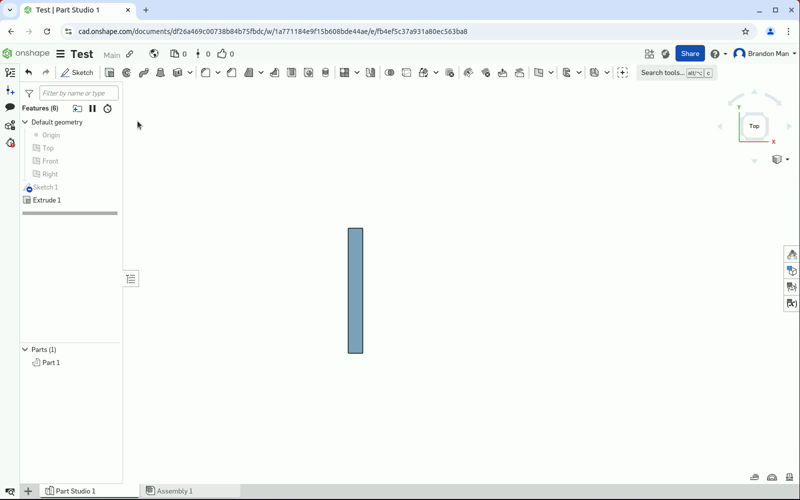
key(shift+h)
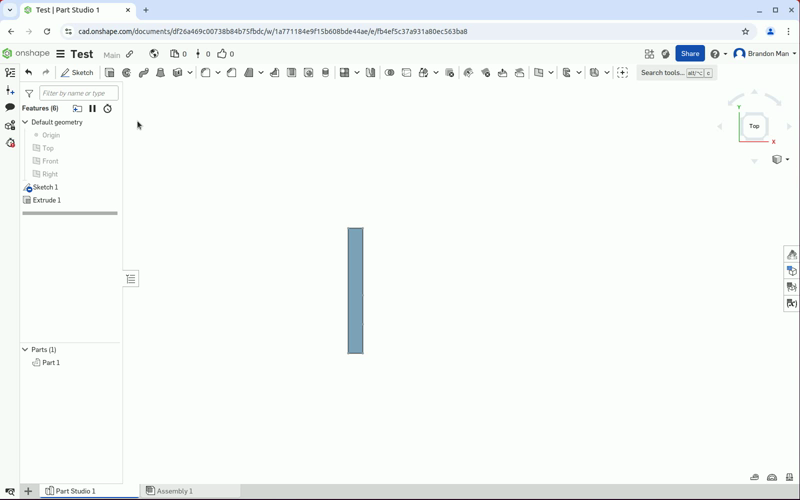
key(shift+h)
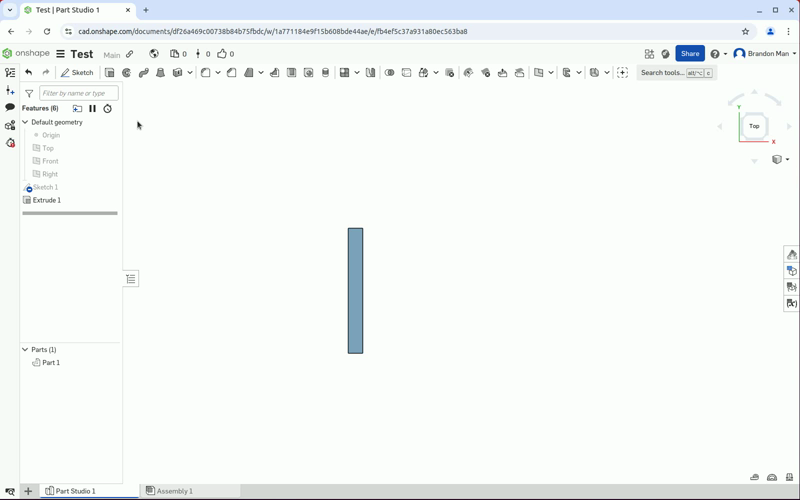
mouse_move(73, 189)
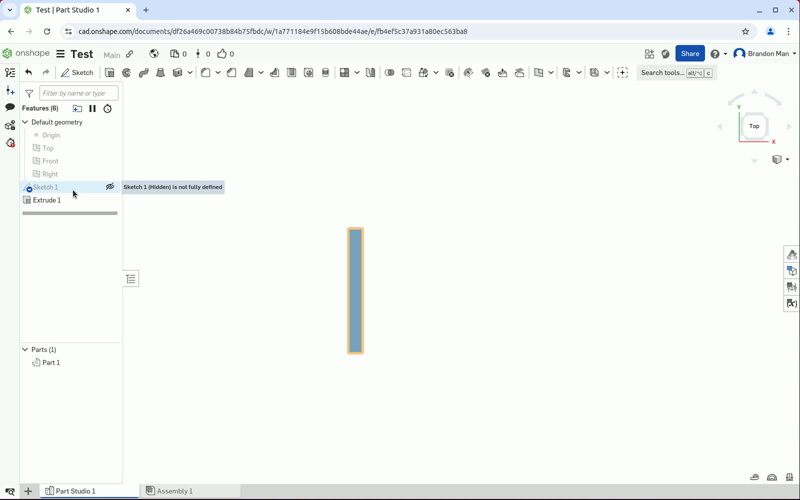
click(73, 189)
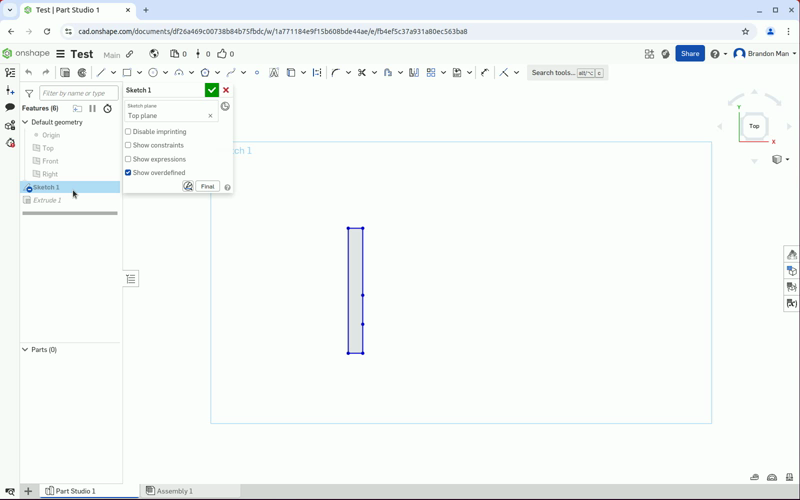
mouse_move(229, 92)
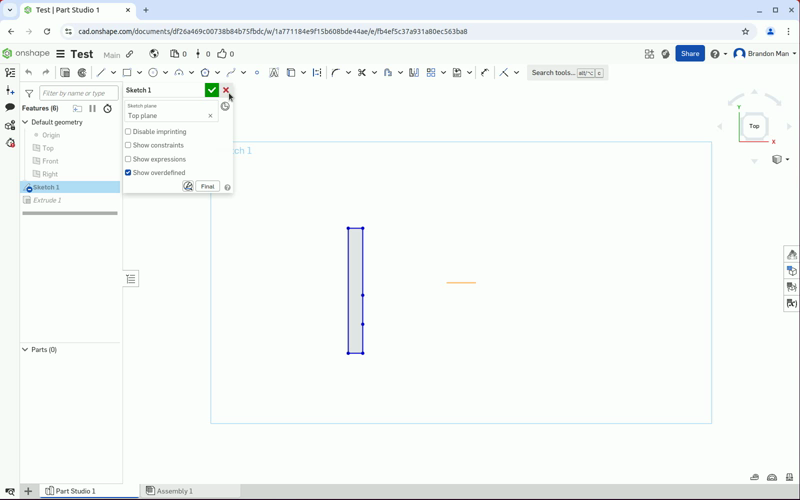
click(229, 92)
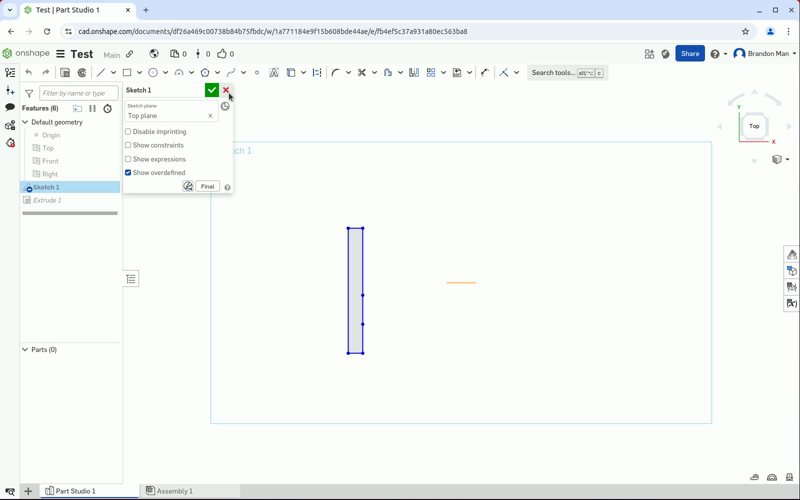
key(shift+s)
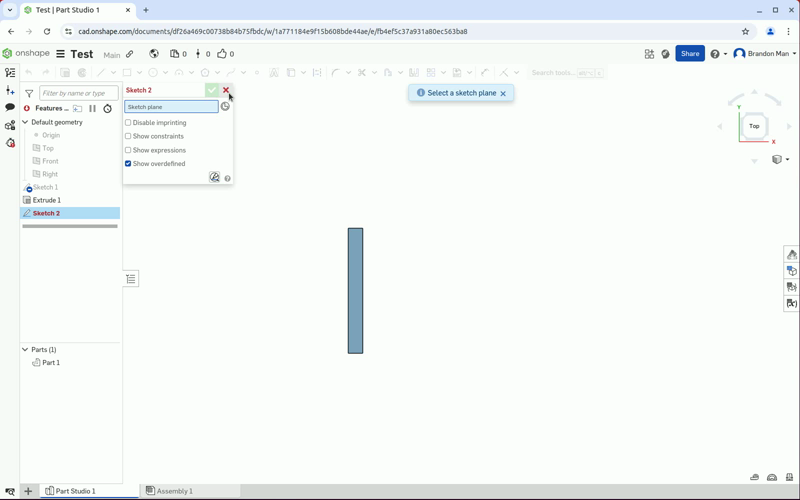
mouse_move(73, 150)
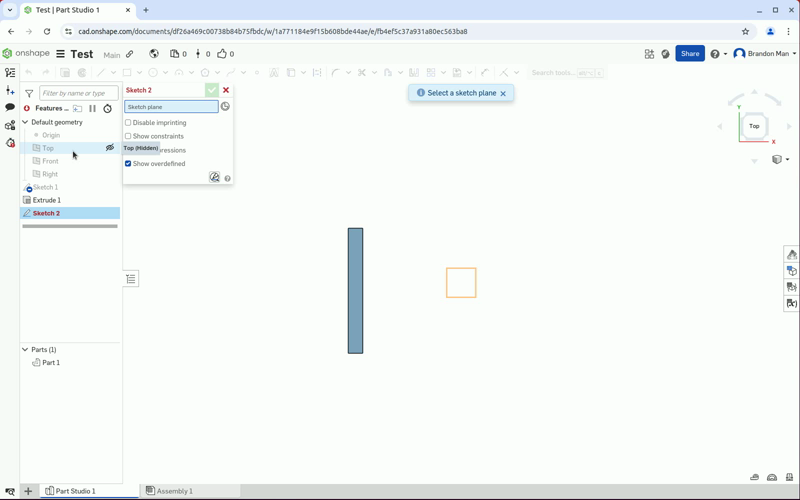
click(73, 150)
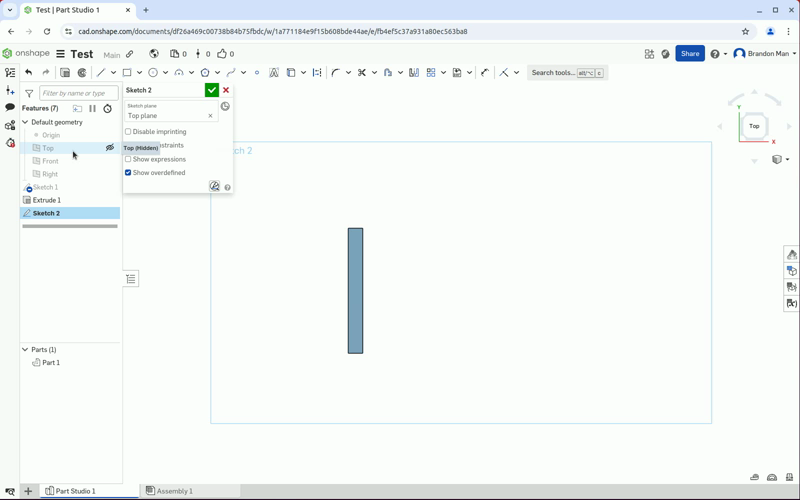
mouse_move(73, 352)
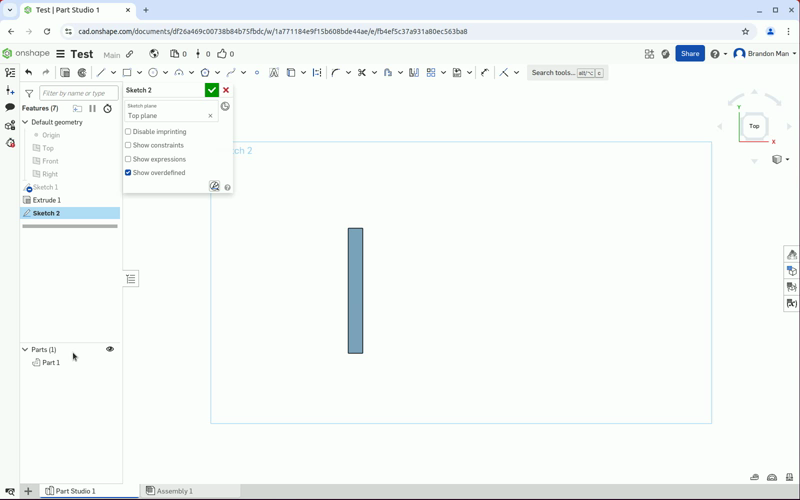
key(y)
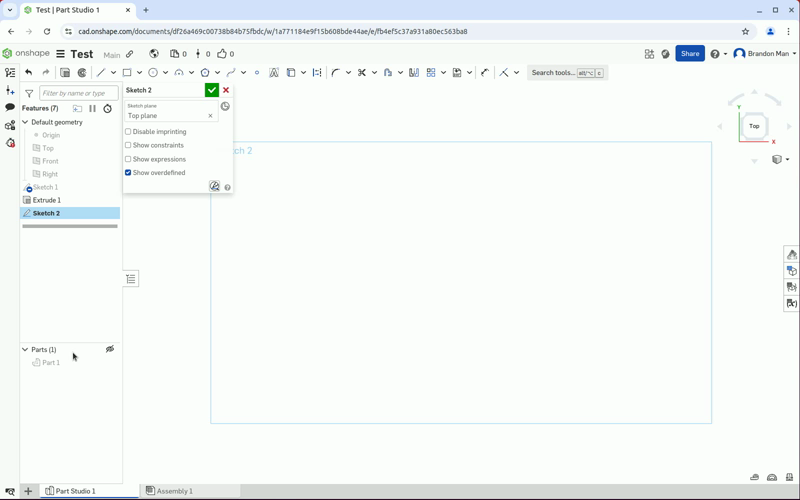
key(l)
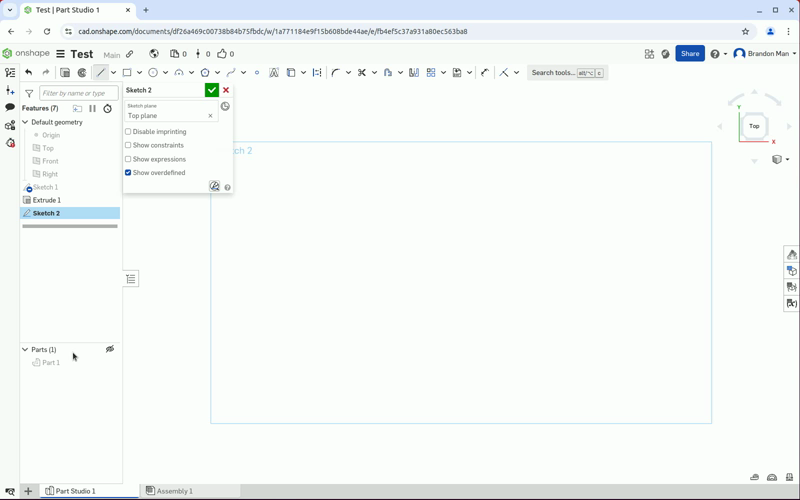
key_down(shift)
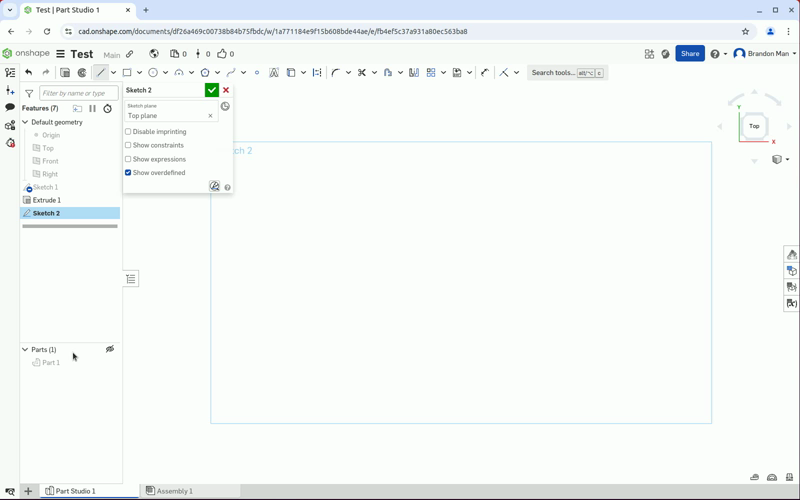
mouse_move(348, 227)
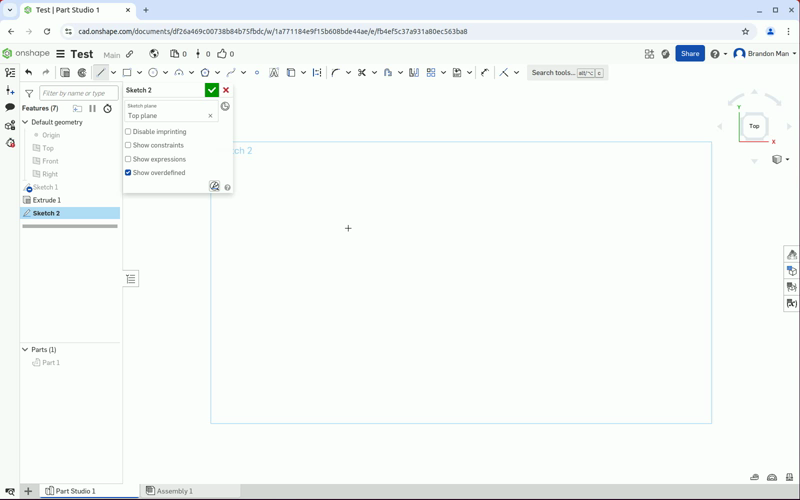
click(348, 227)
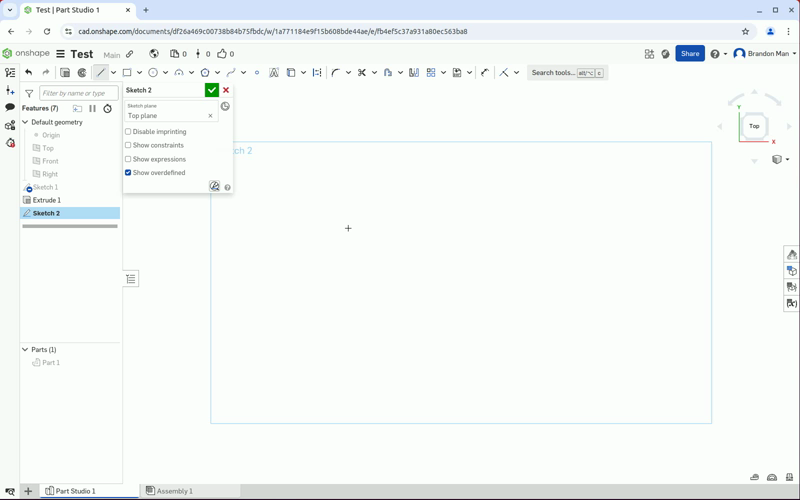
key_up(shift)
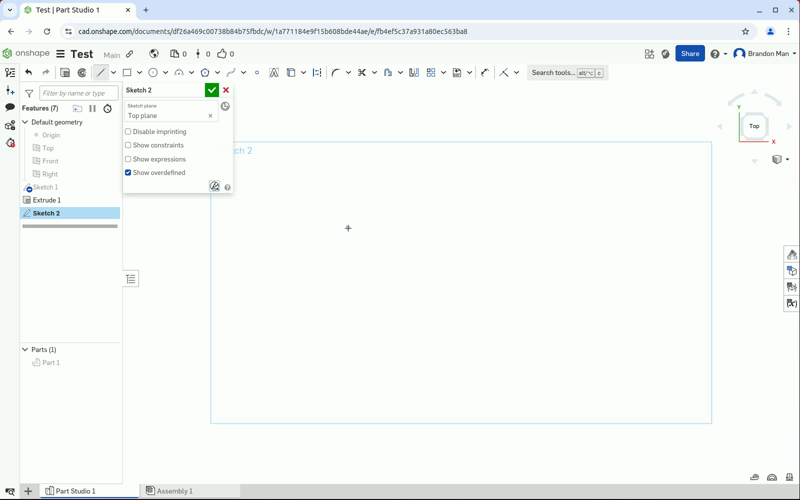
key_down(shift)
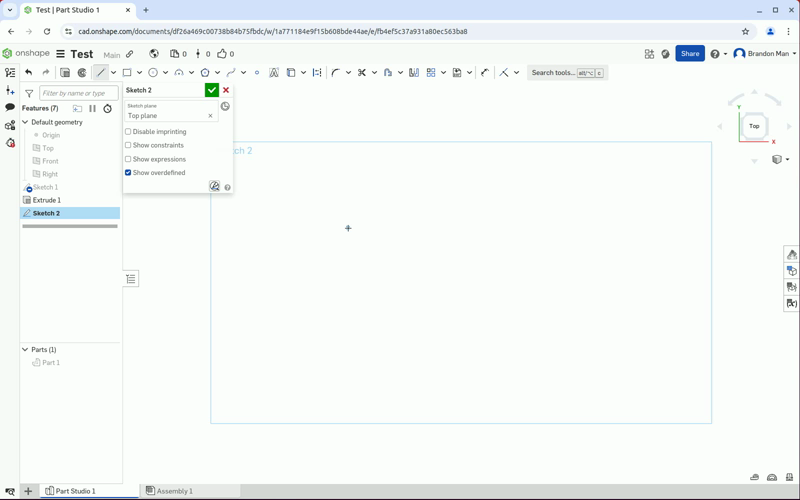
mouse_move(378, 227)
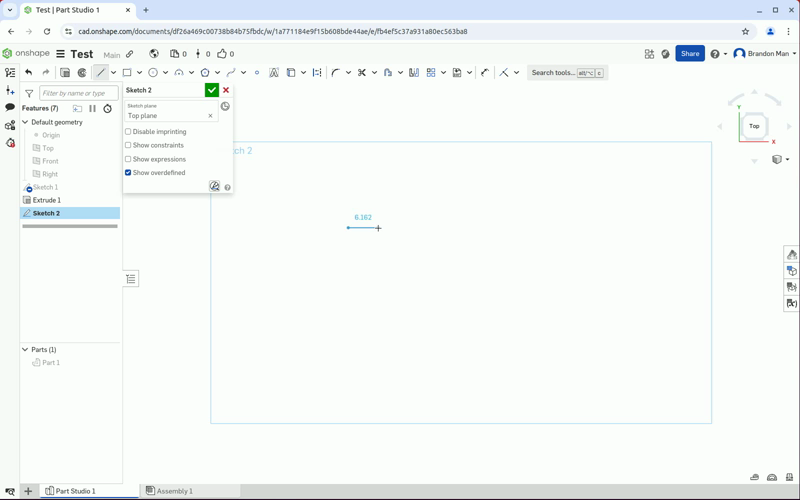
mouse_move(363, 227)
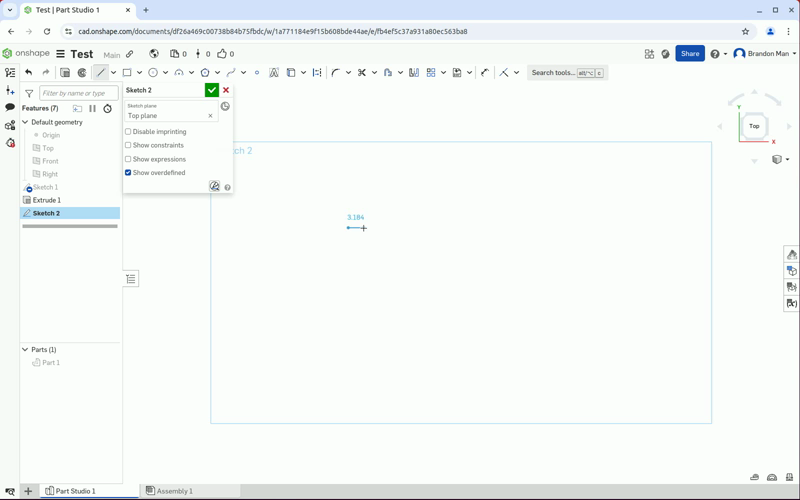
click(363, 227)
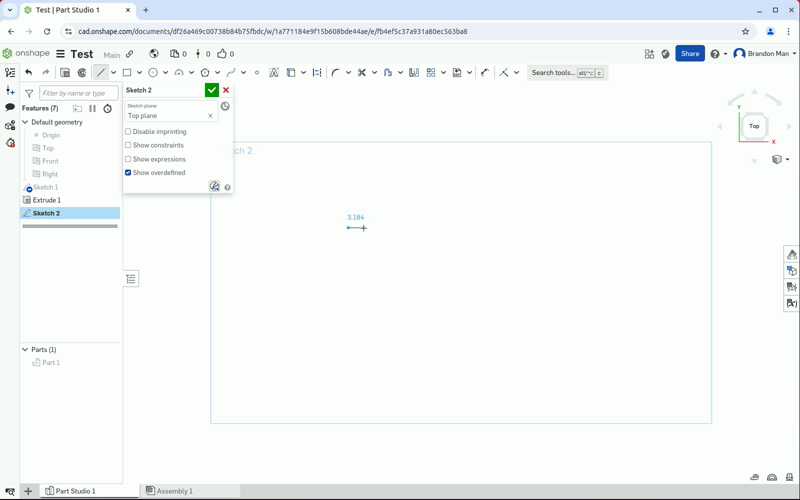
key_up(shift)
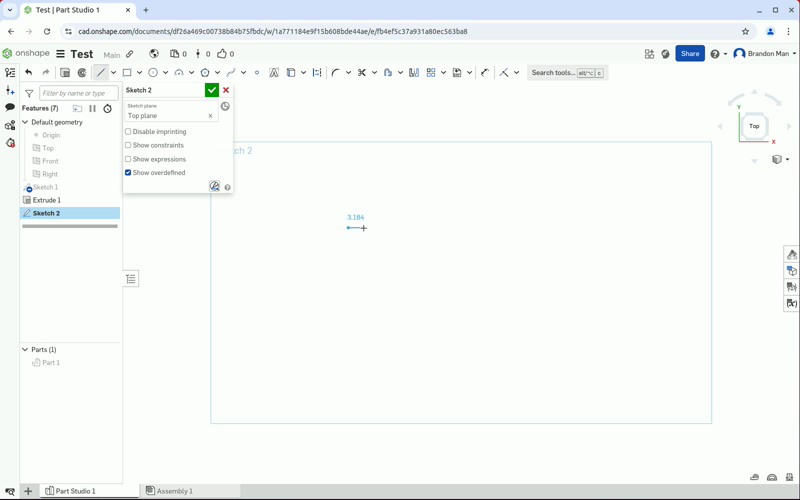
key_down(shift)
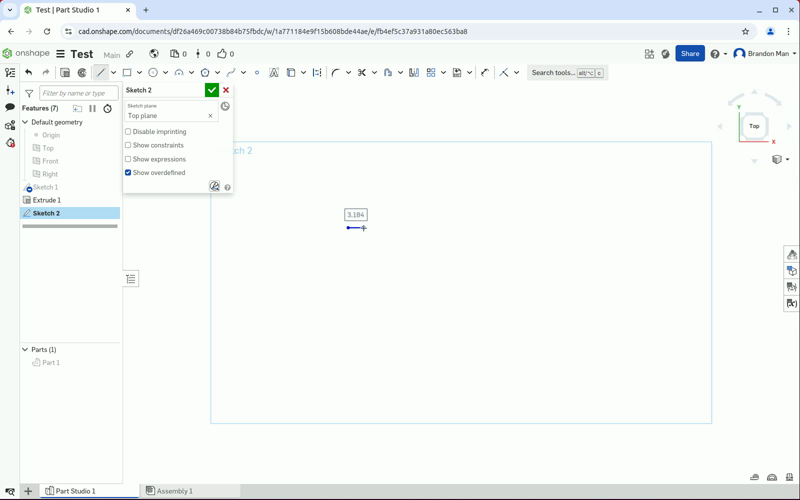
mouse_move(435, 227)
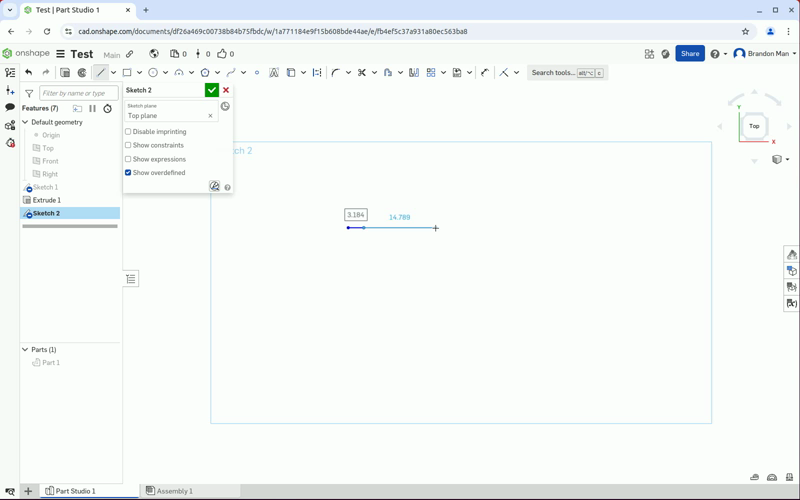
click(435, 227)
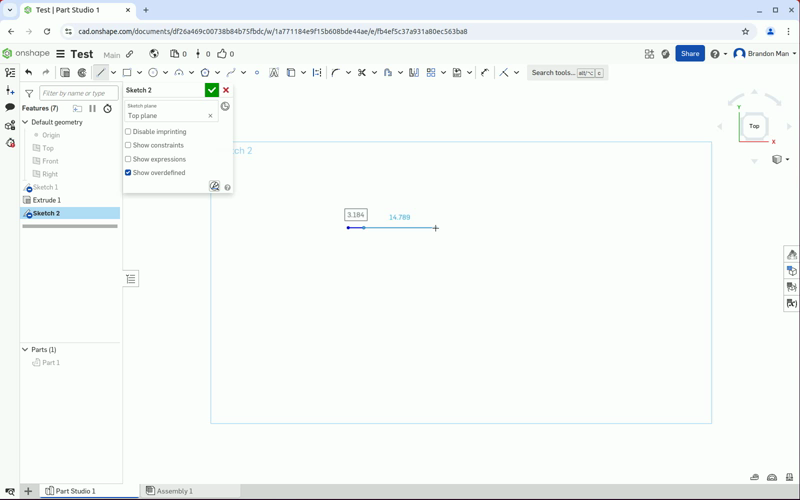
key_up(shift)
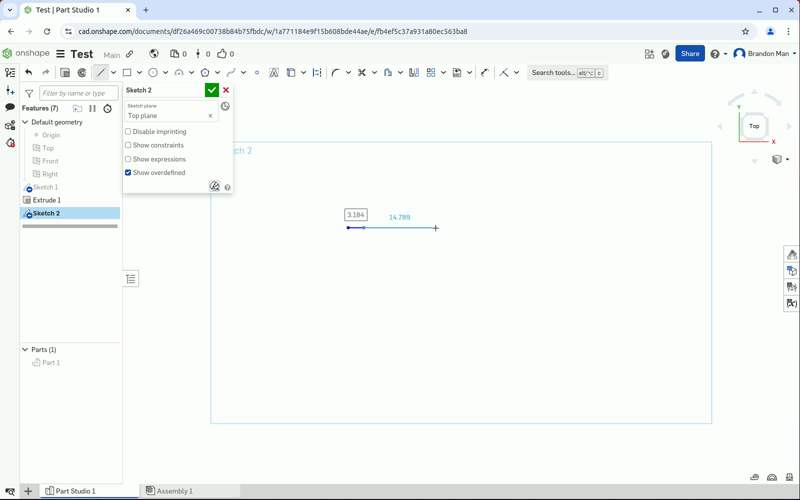
key_down(shift)
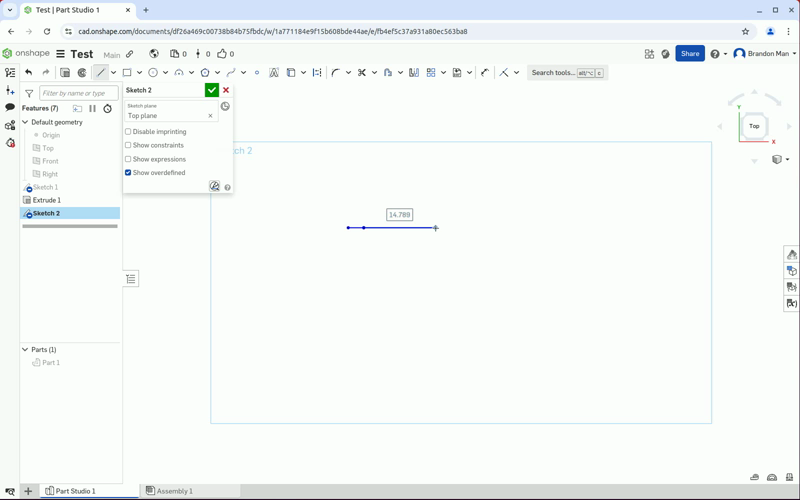
mouse_move(465, 227)
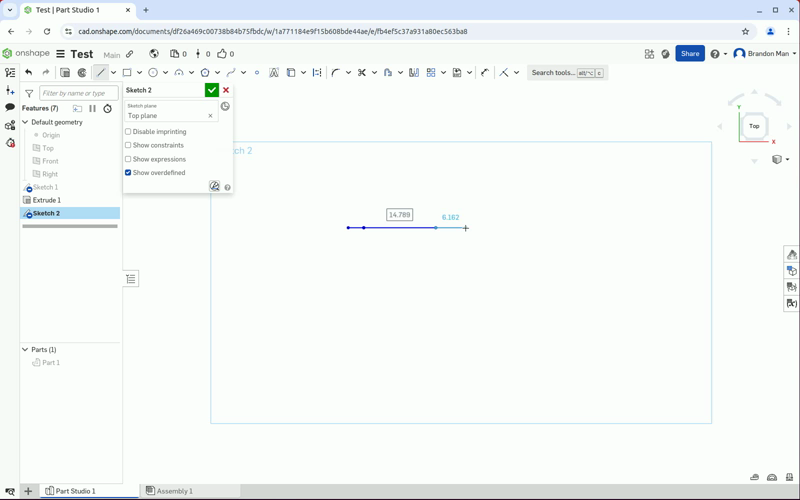
mouse_move(465, 227)
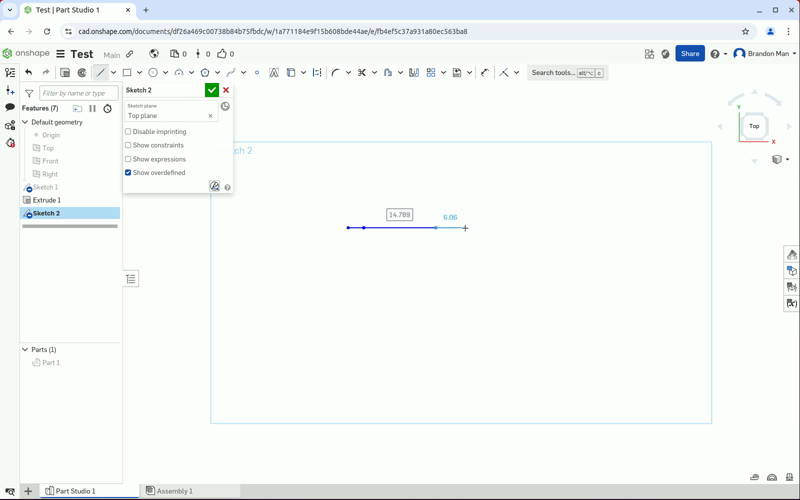
click(465, 227)
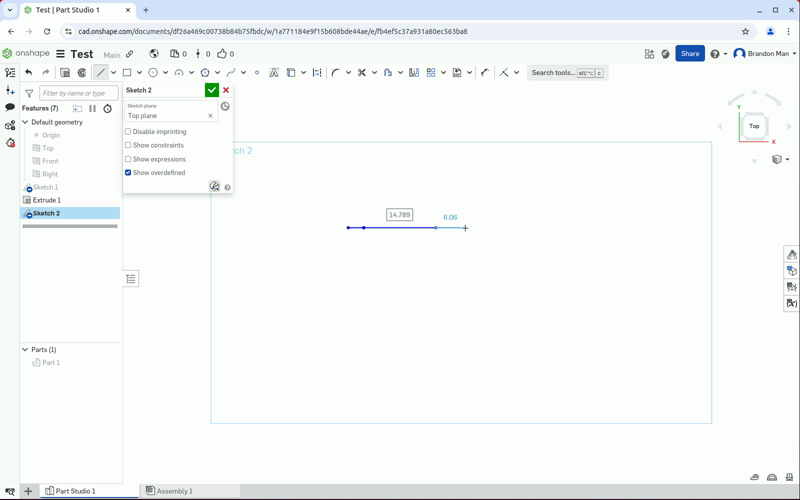
key_up(shift)
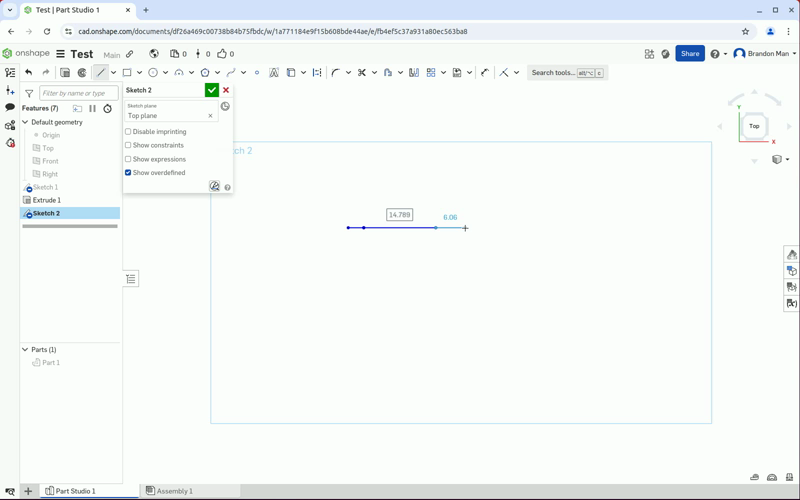
key_down(shift)
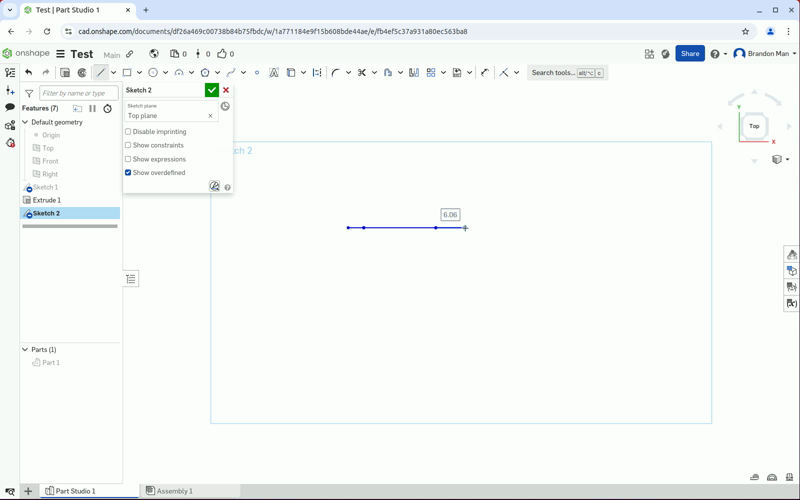
mouse_move(495, 227)
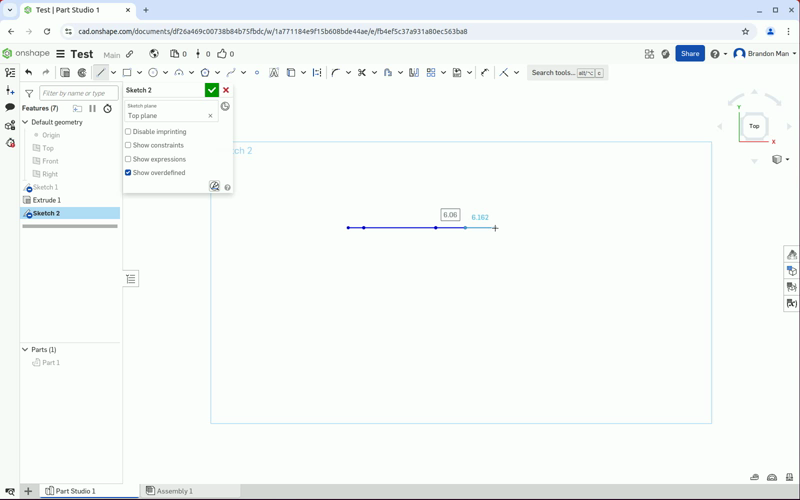
mouse_move(494, 227)
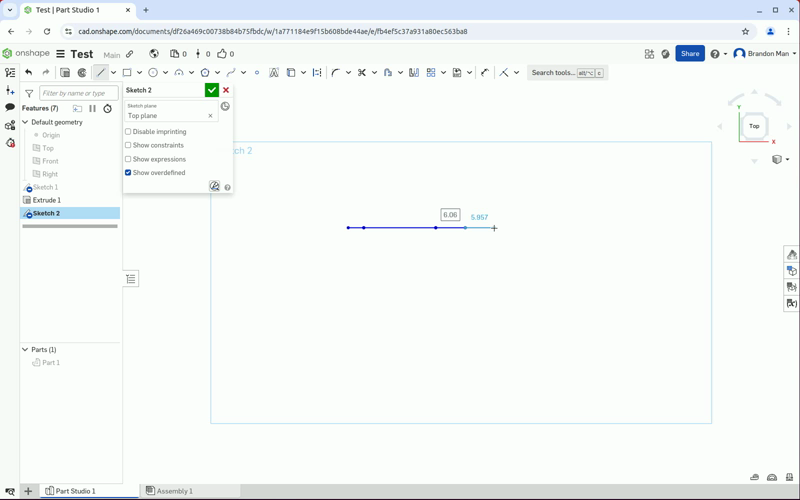
click(494, 227)
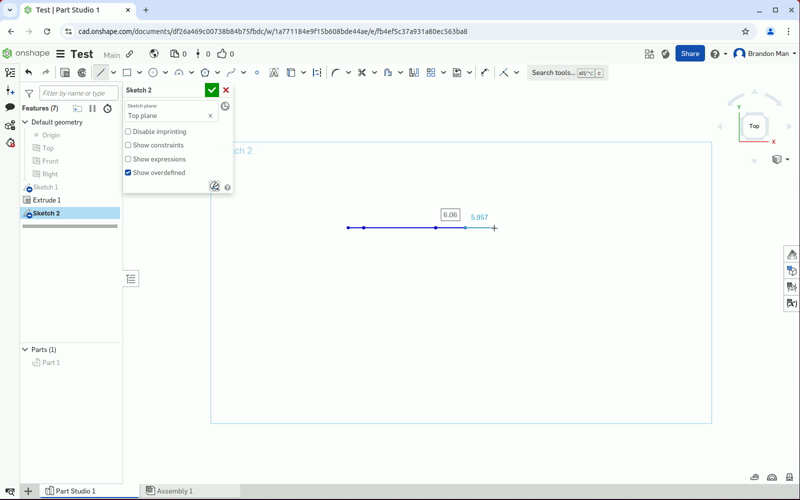
key_up(shift)
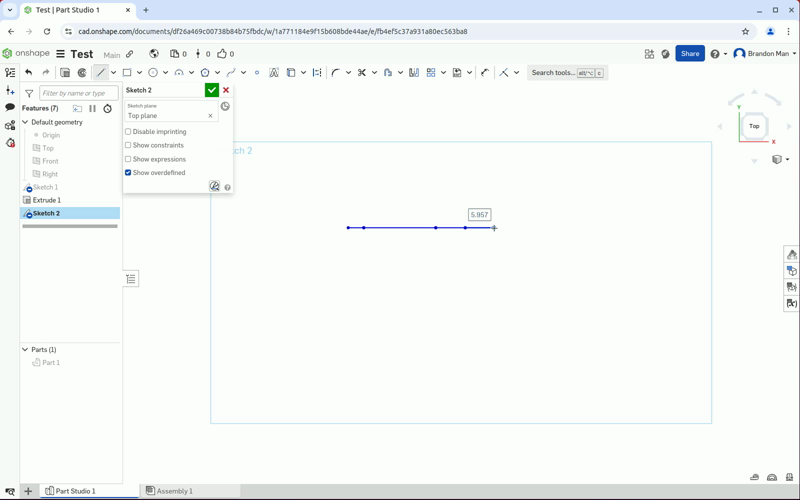
key_down(shift)
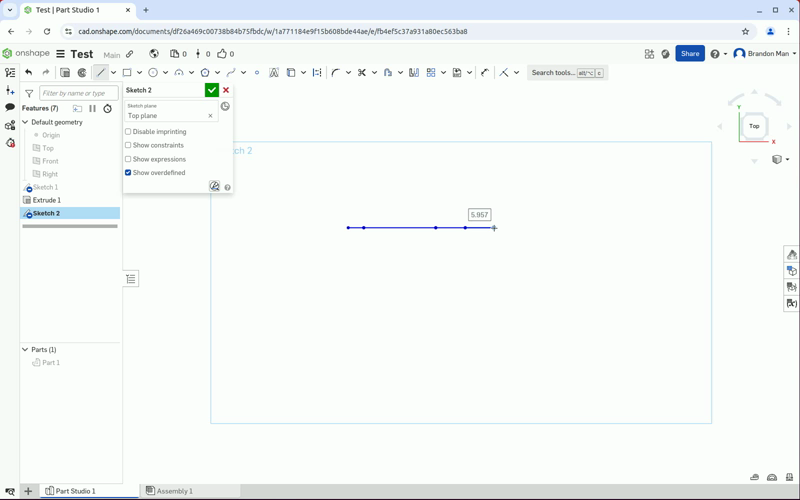
mouse_move(524, 227)
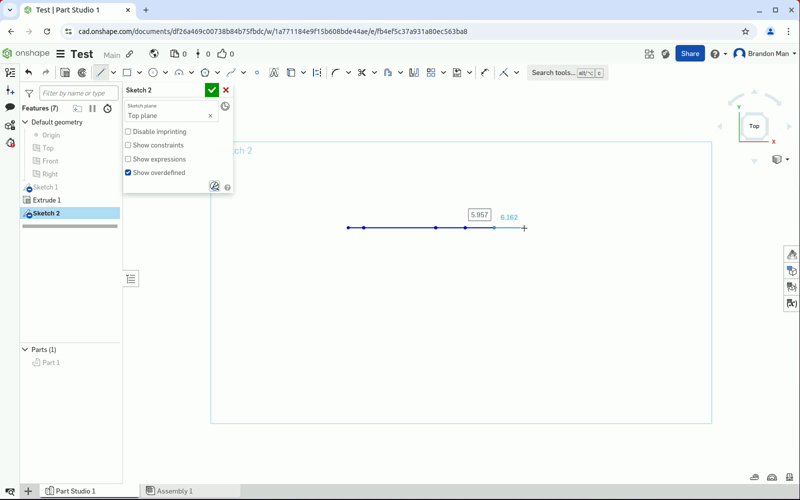
mouse_move(494, 212)
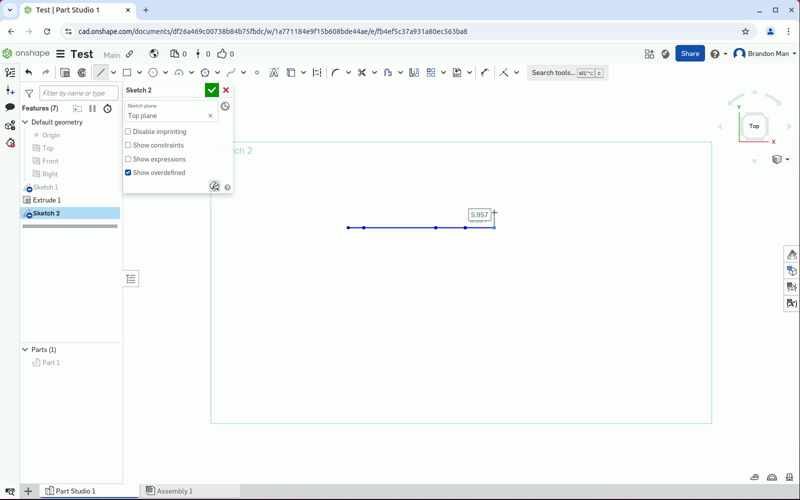
click(494, 212)
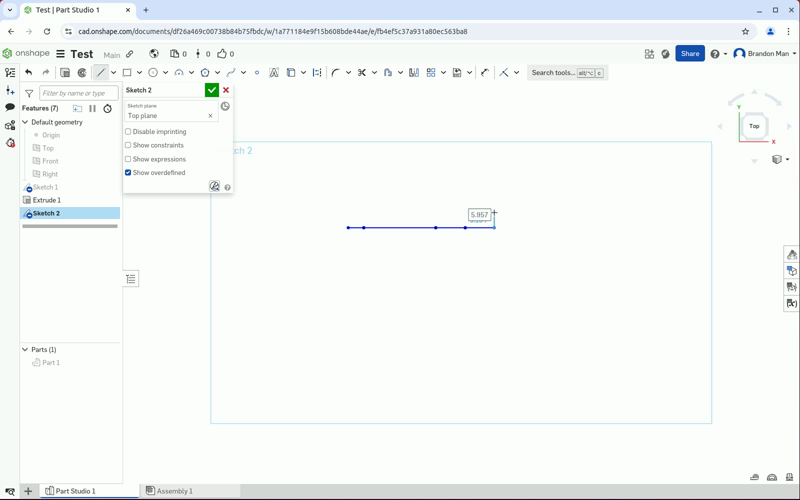
key_up(shift)
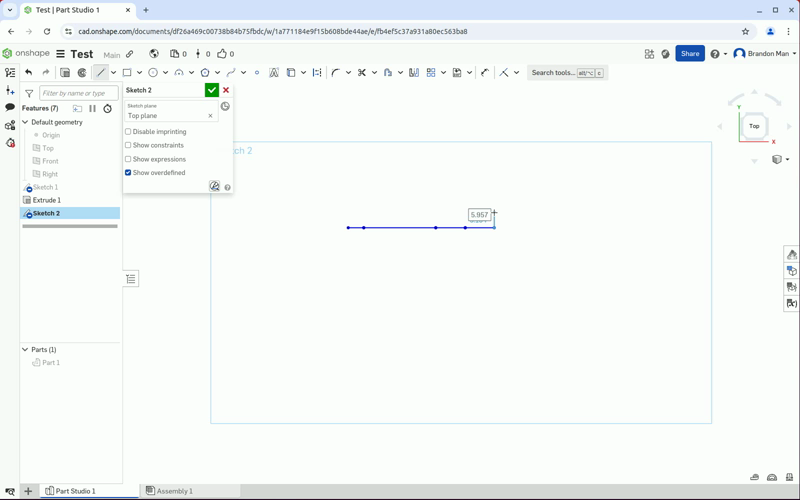
key_down(shift)
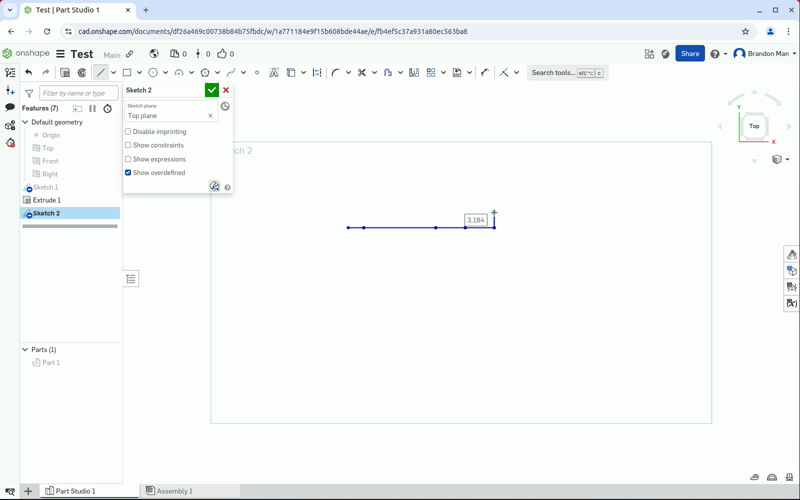
mouse_move(348, 212)
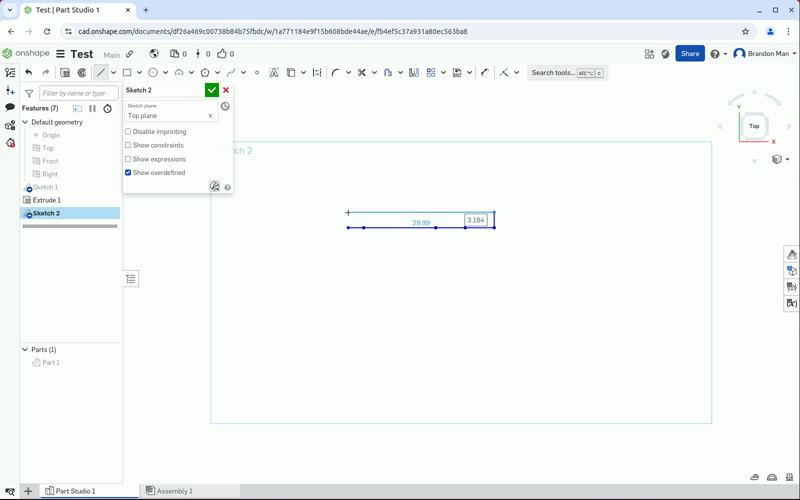
click(348, 212)
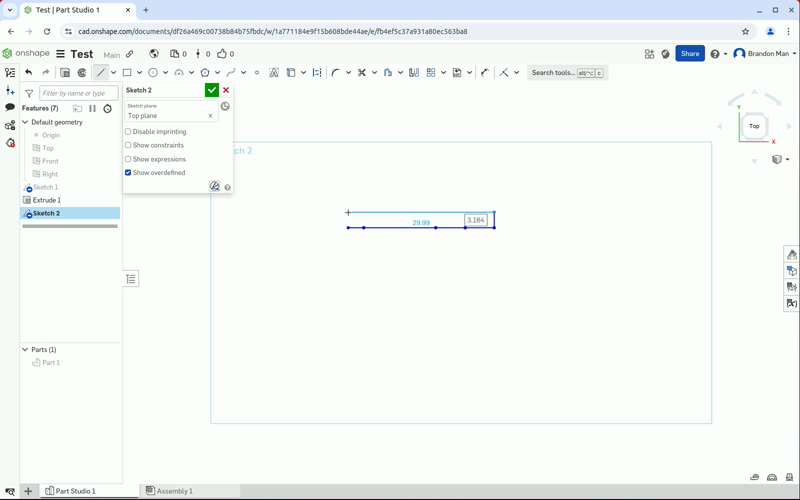
key_up(shift)
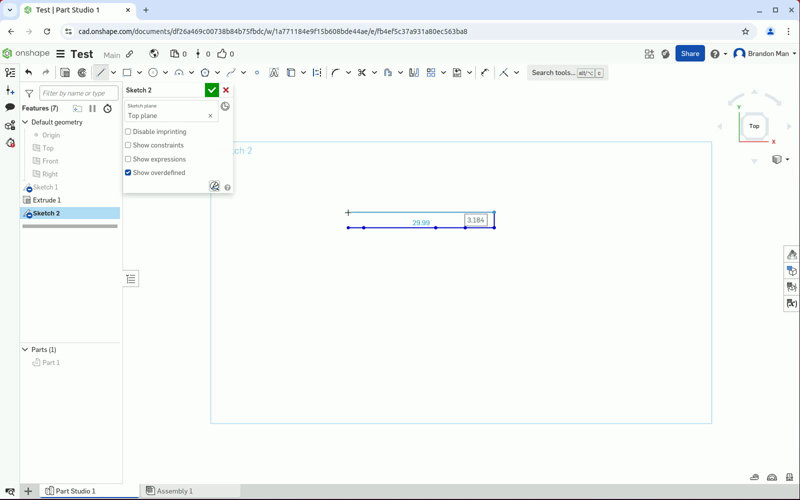
mouse_move(378, 212)
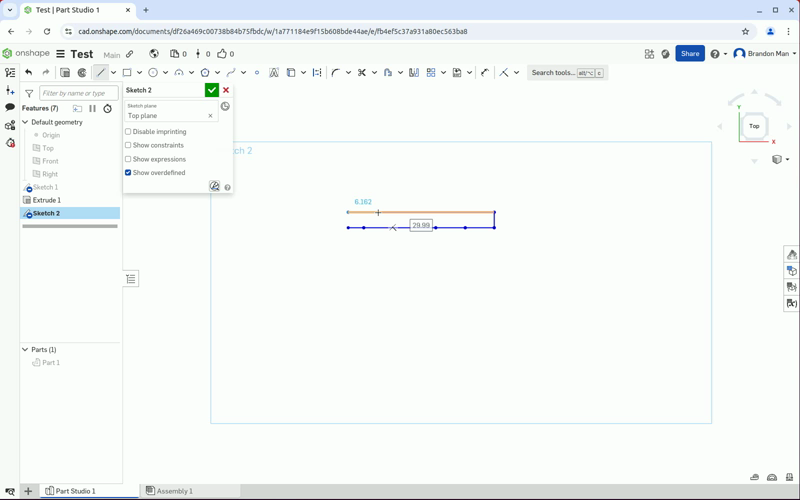
key_down(shift)
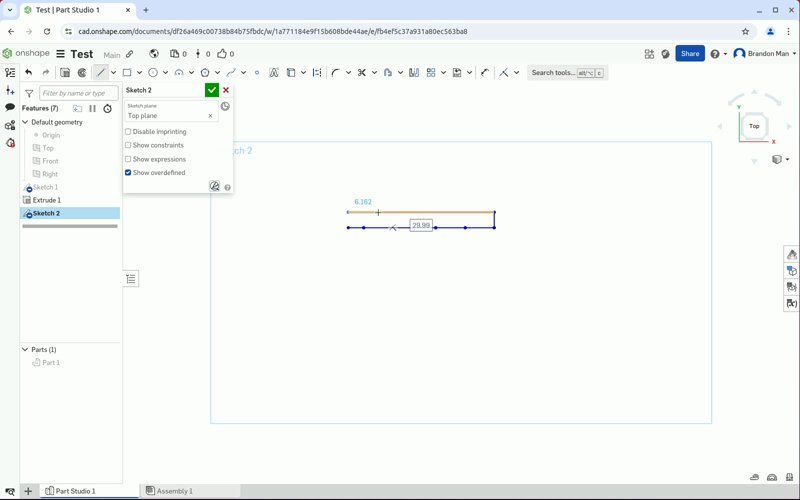
mouse_move(348, 227)
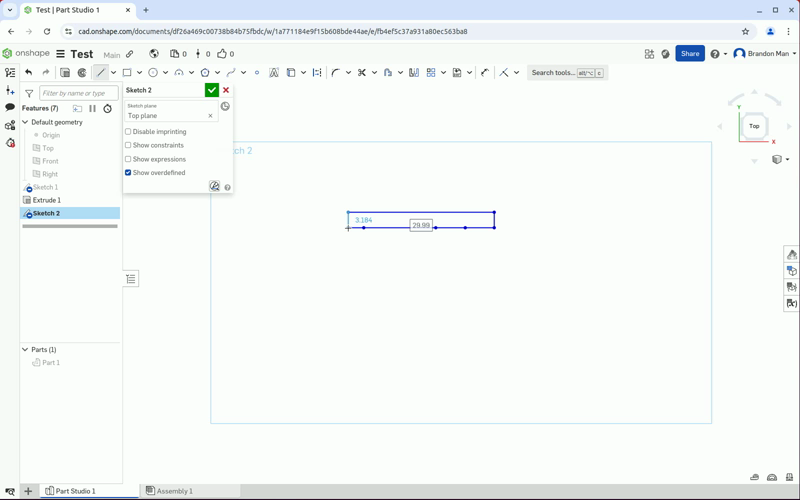
key_up(shift)
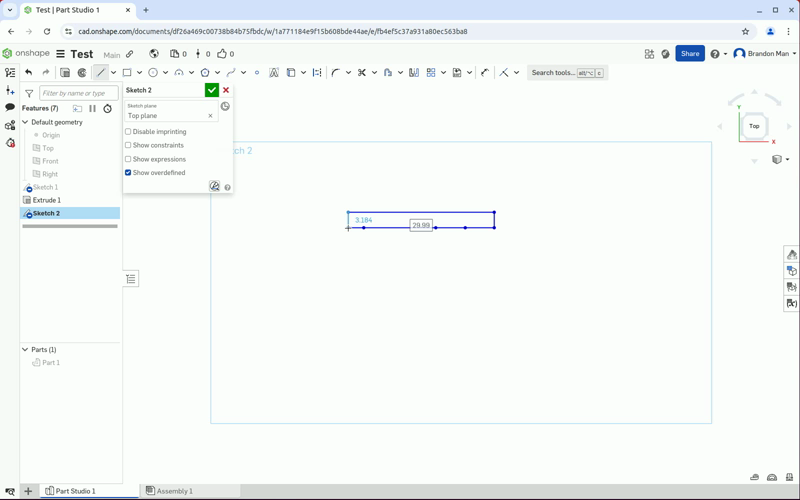
click(348, 227)
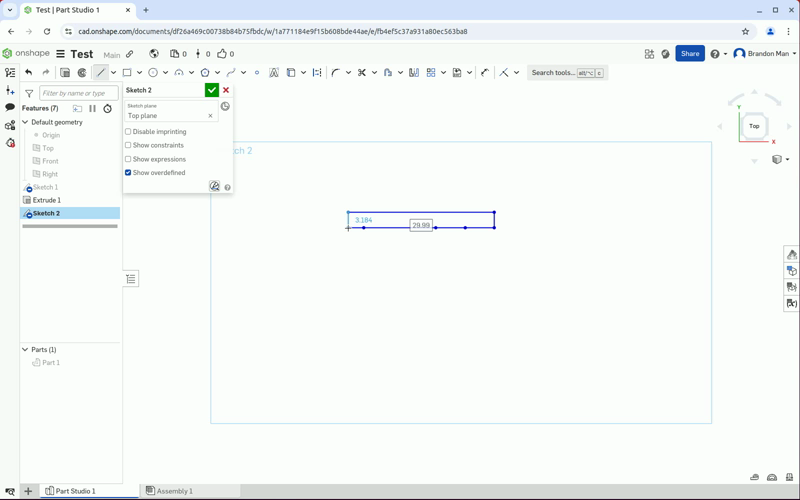
key(esc)
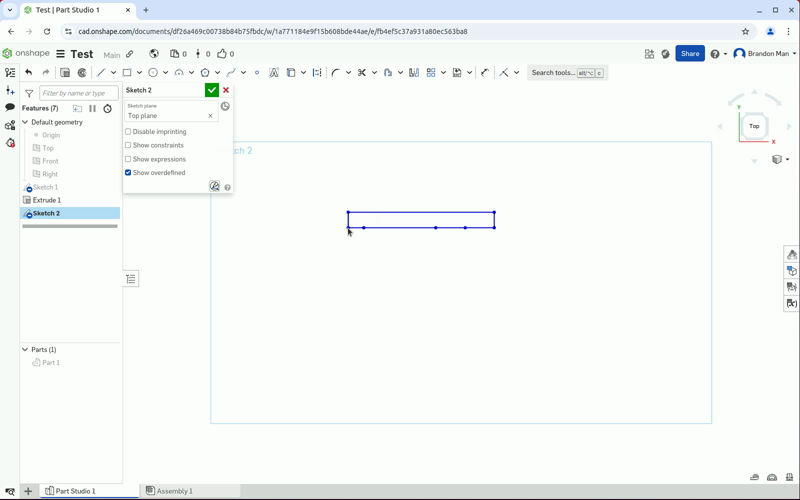
mouse_move(426, 219)
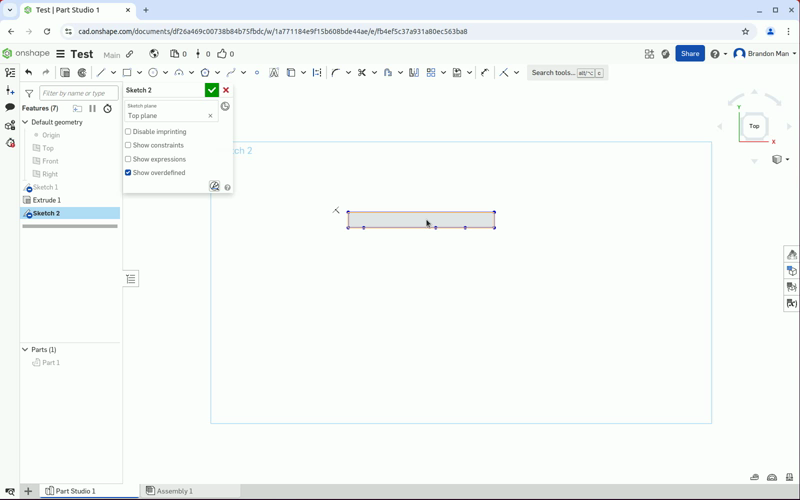
click(426, 219)
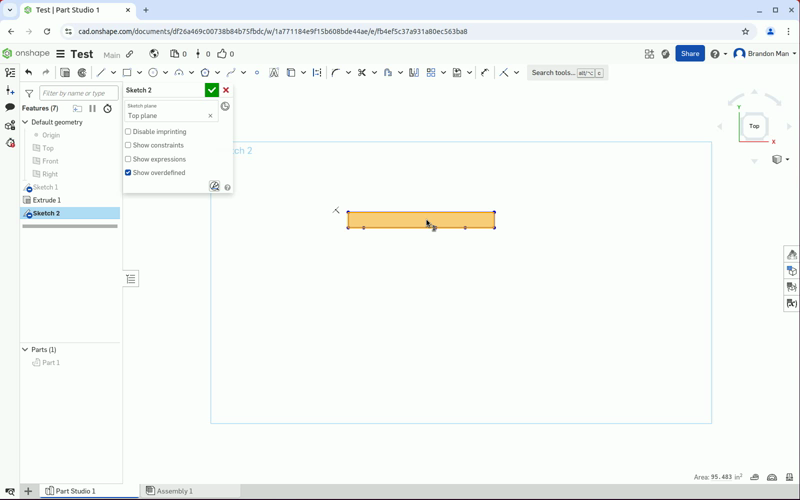
mouse_move(73, 352)
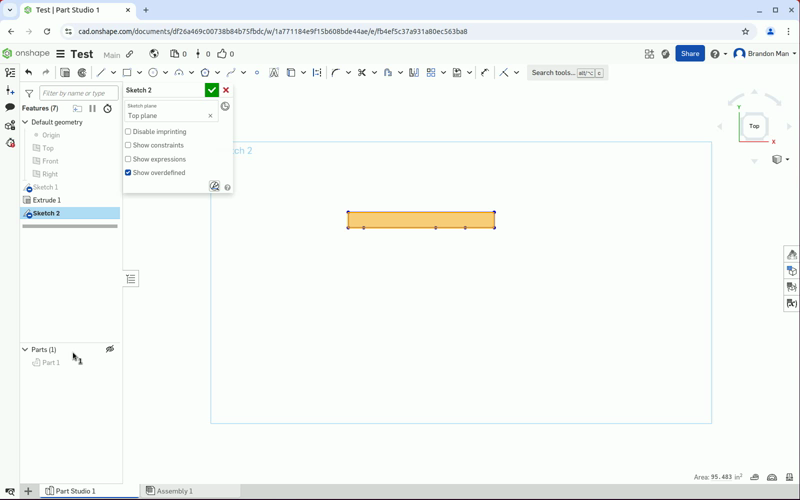
key(shift+y)
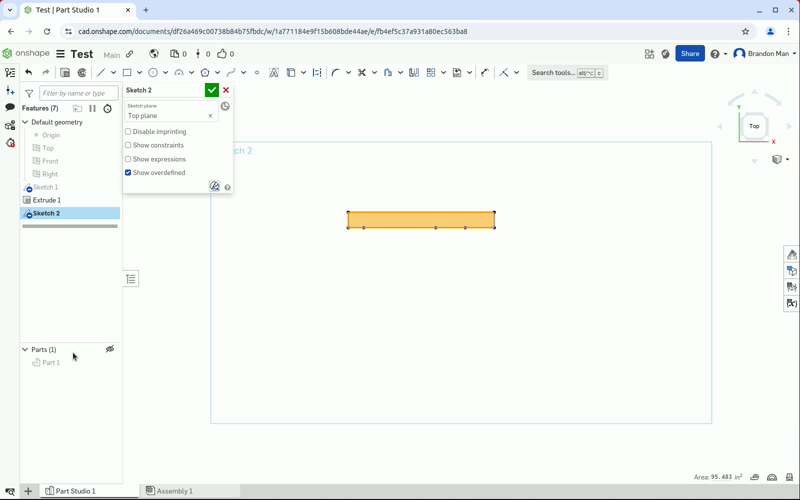
key(shift+e)
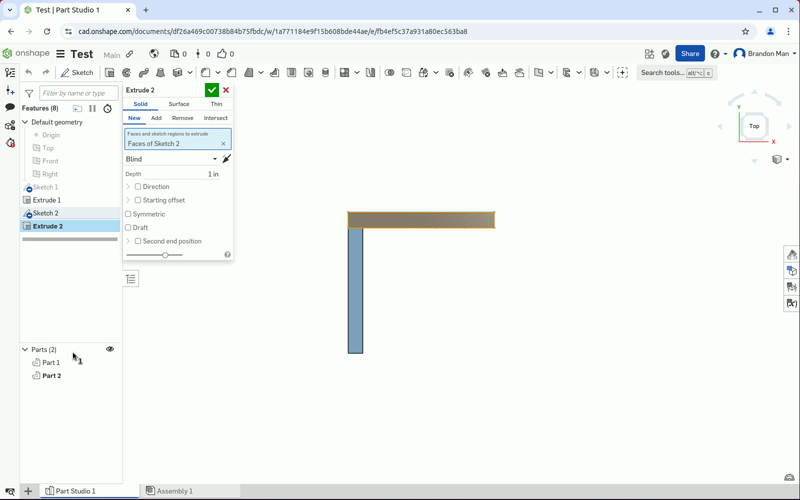
mouse_move(143, 106)
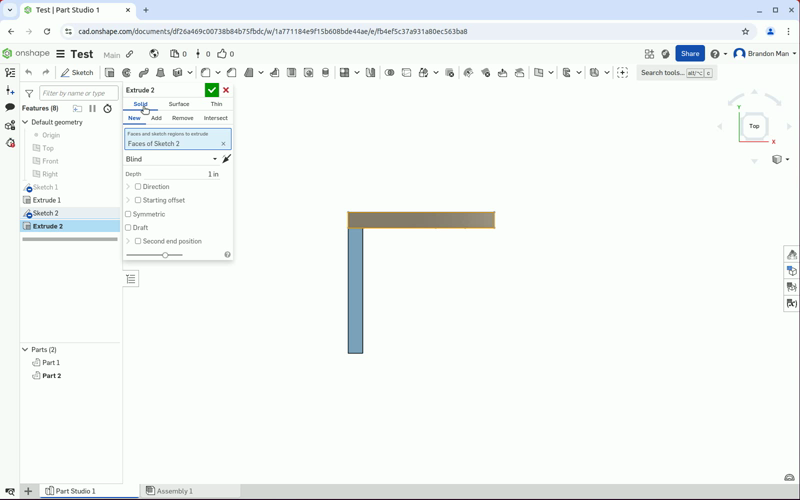
click(143, 106)
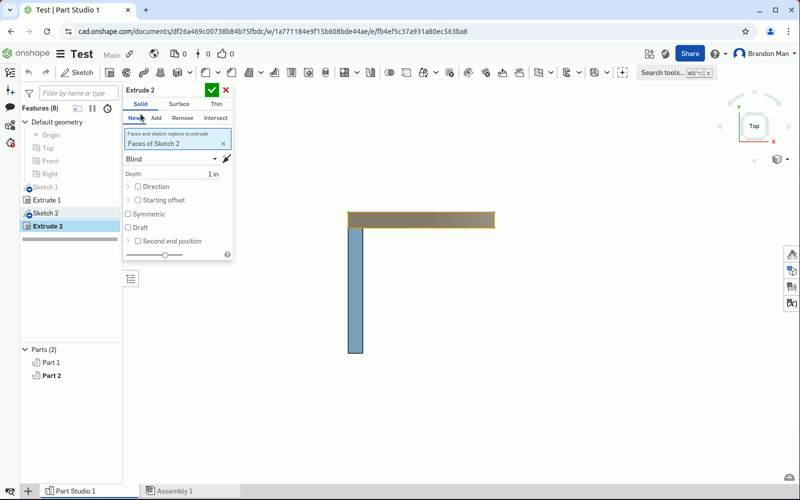
mouse_move(137, 120)
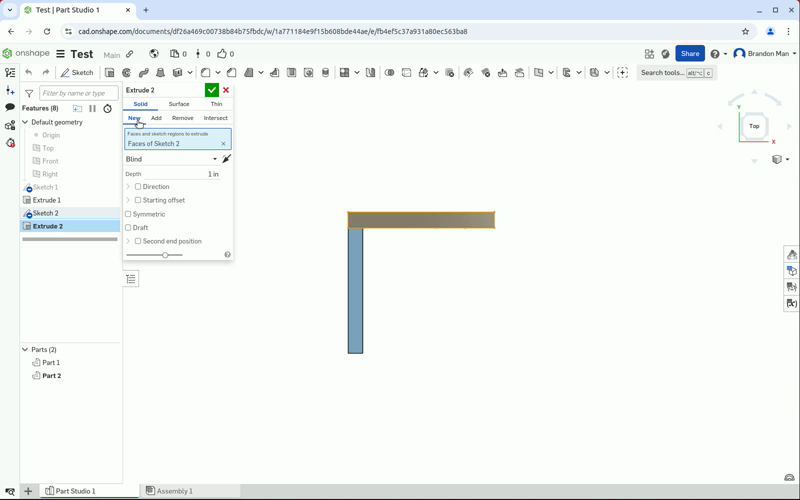
click(137, 120)
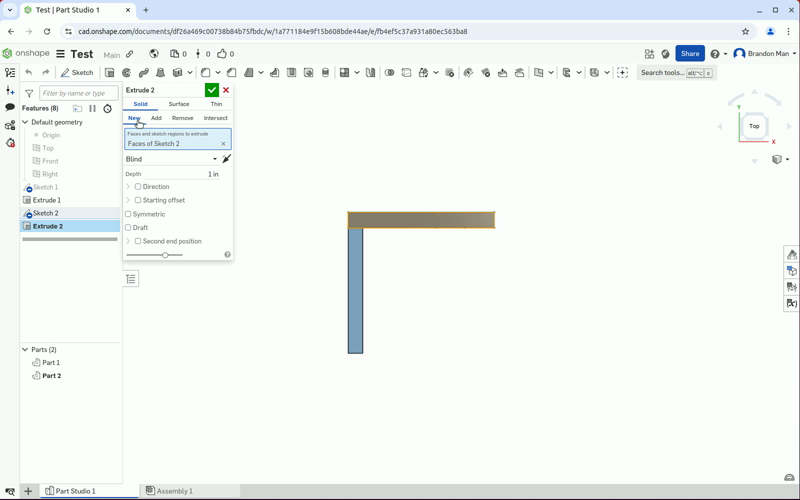
key(tab, 4)
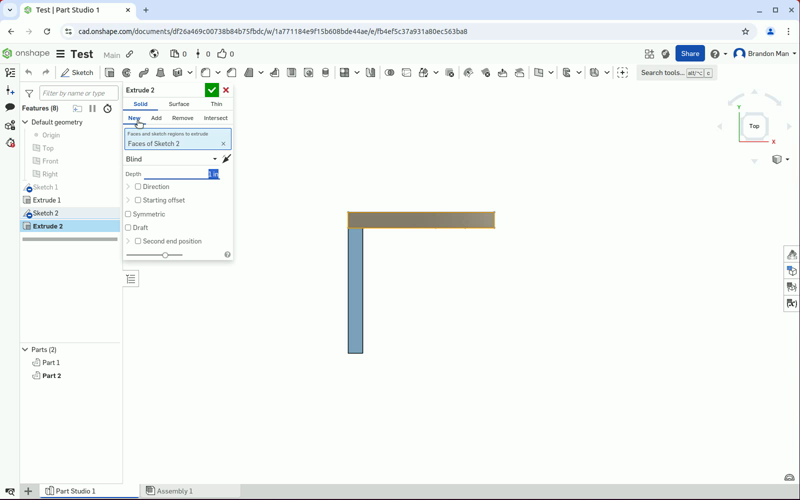
text(22.868)
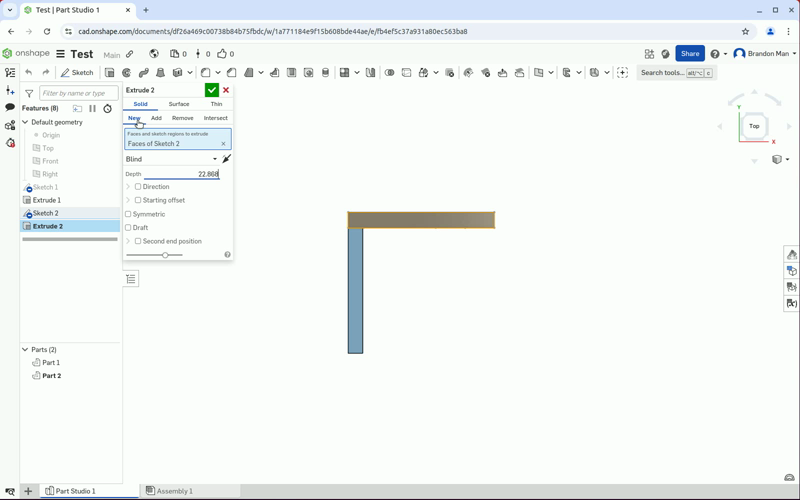
key(enter)
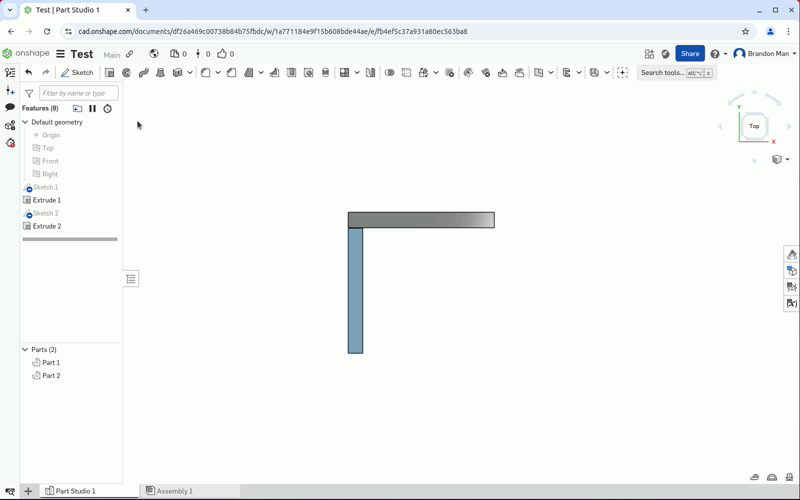
key(shift+h)
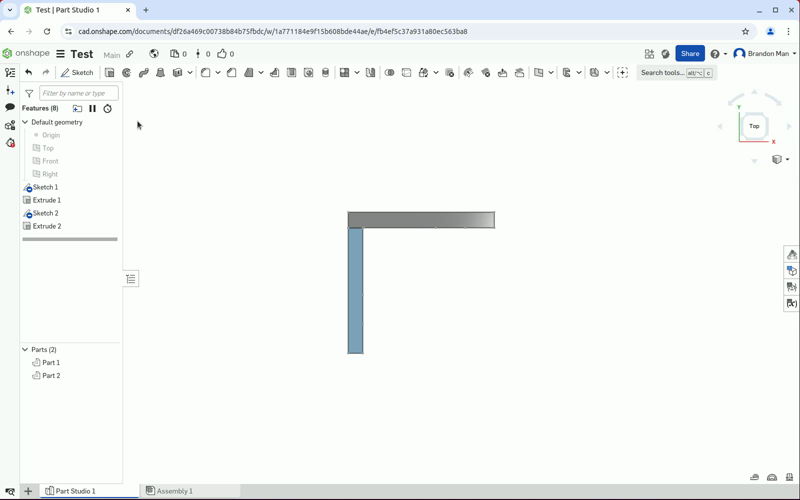
key(shift+h)
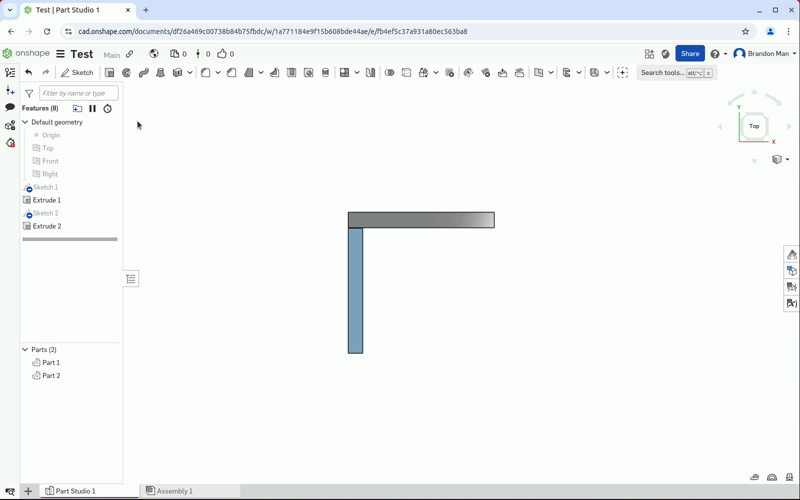
mouse_move(73, 189)
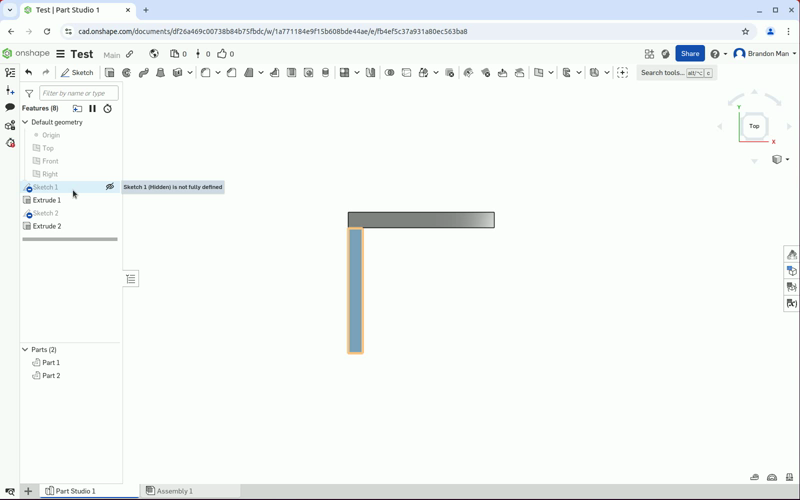
click(73, 189)
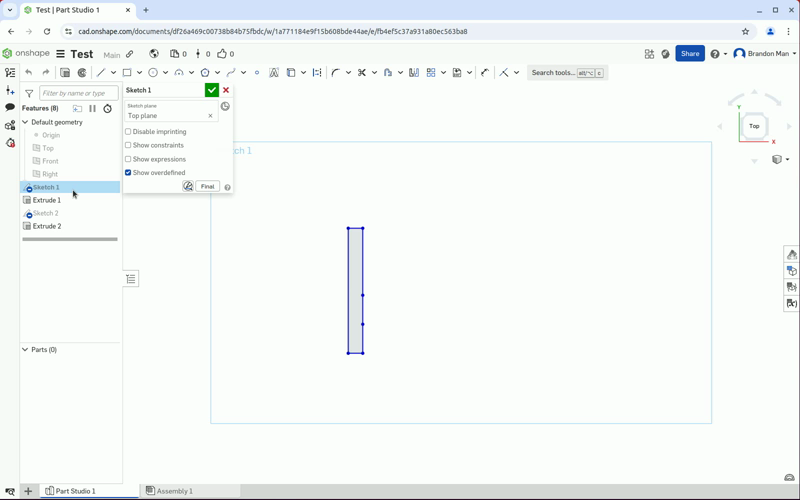
mouse_move(229, 92)
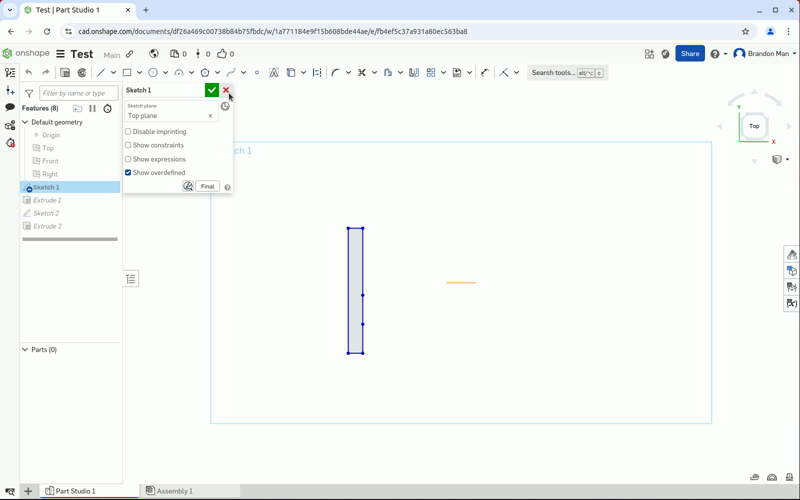
click(229, 92)
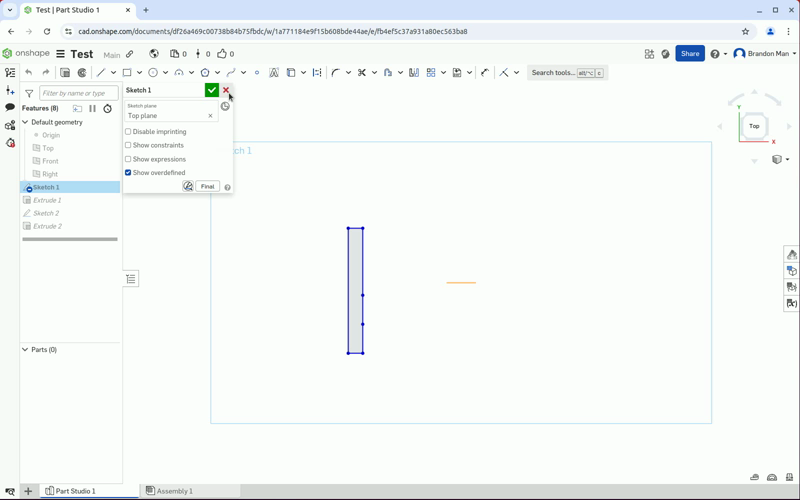
key(shift+s)
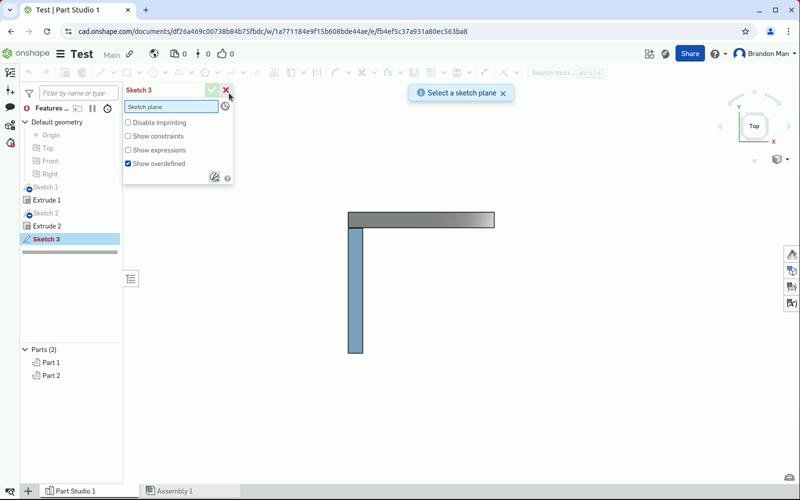
mouse_move(73, 150)
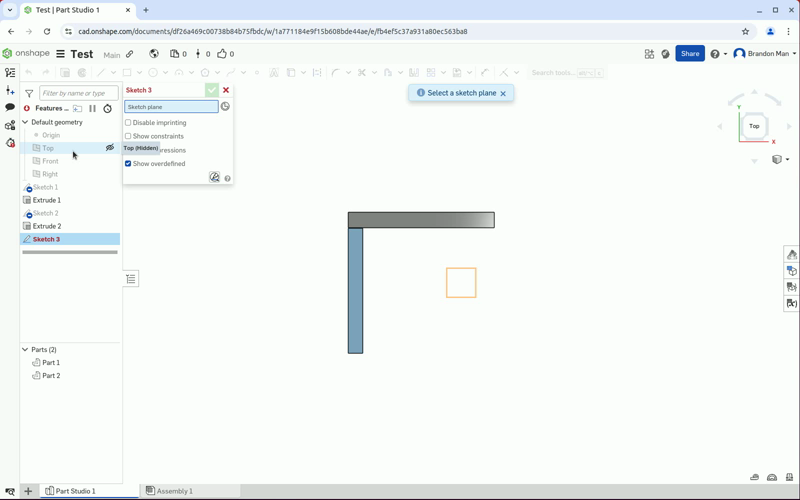
click(73, 150)
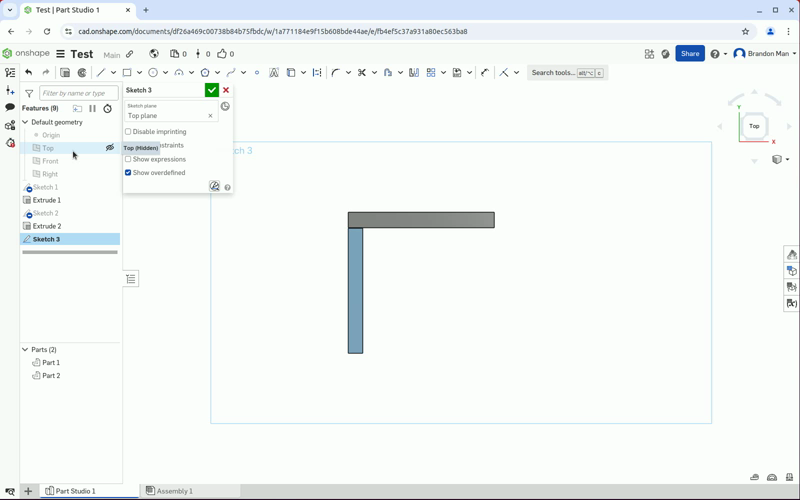
mouse_move(73, 352)
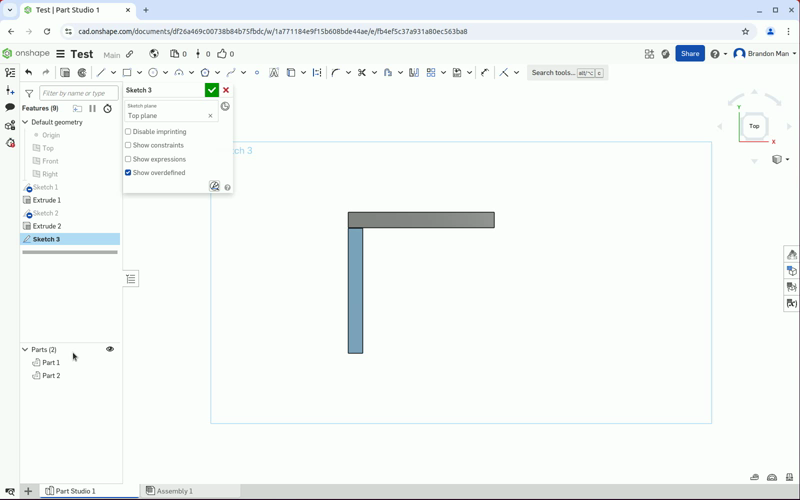
key(y)
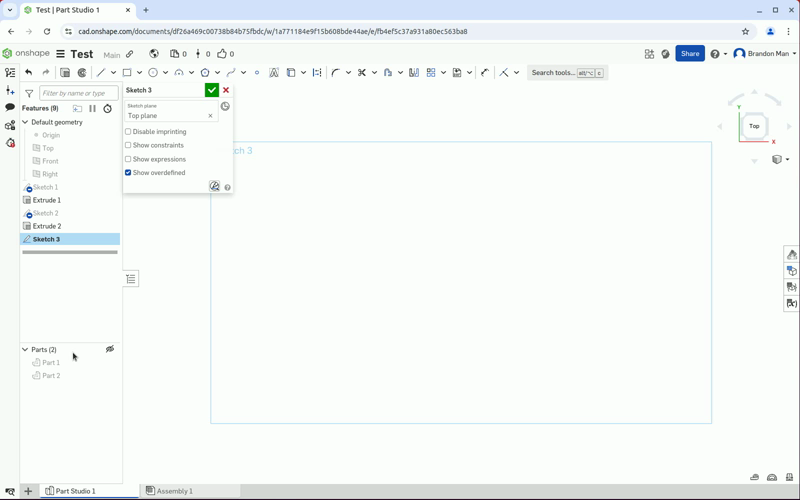
key(l)
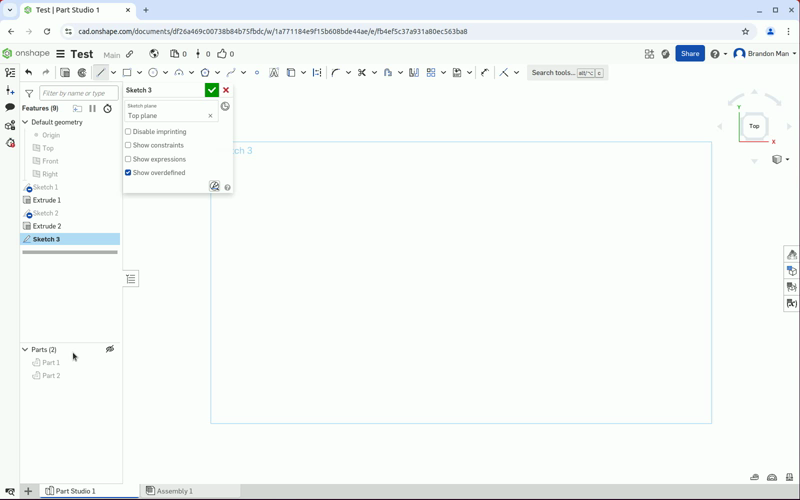
key_down(shift)
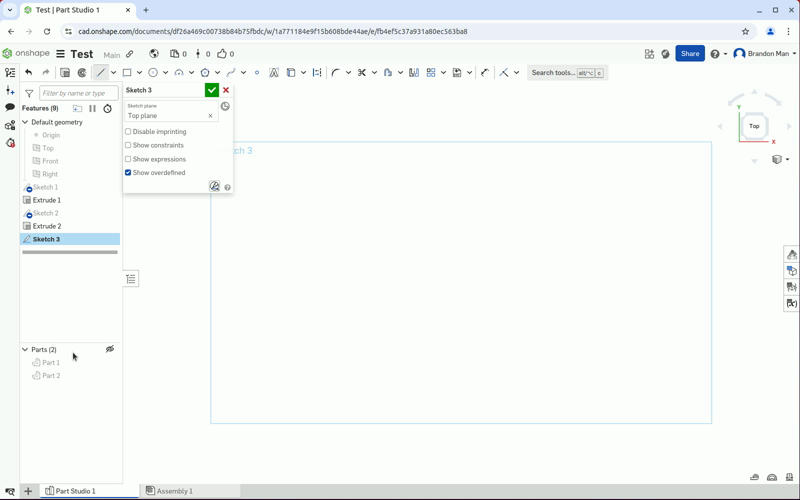
mouse_move(362, 353)
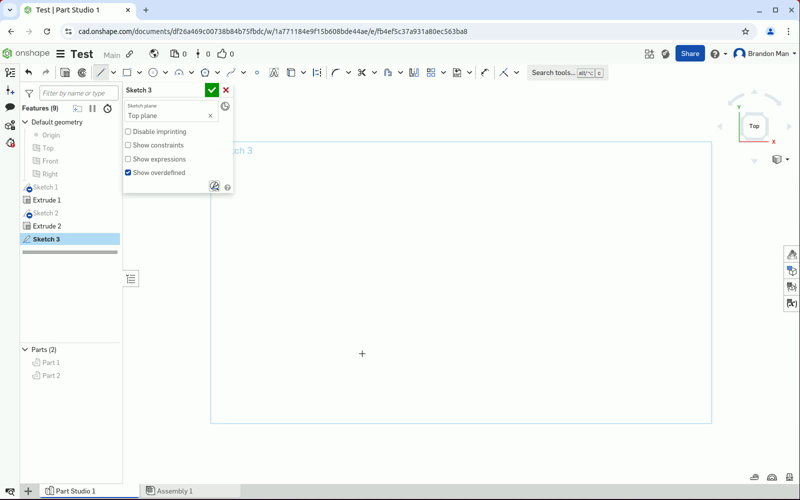
click(362, 353)
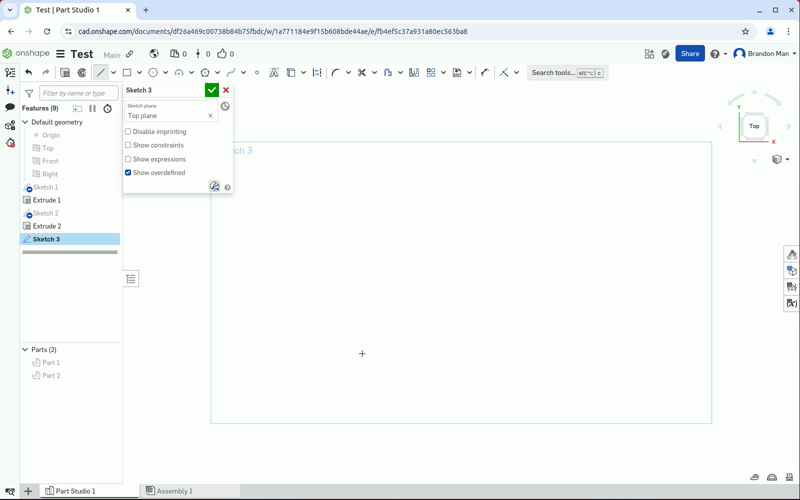
key_up(shift)
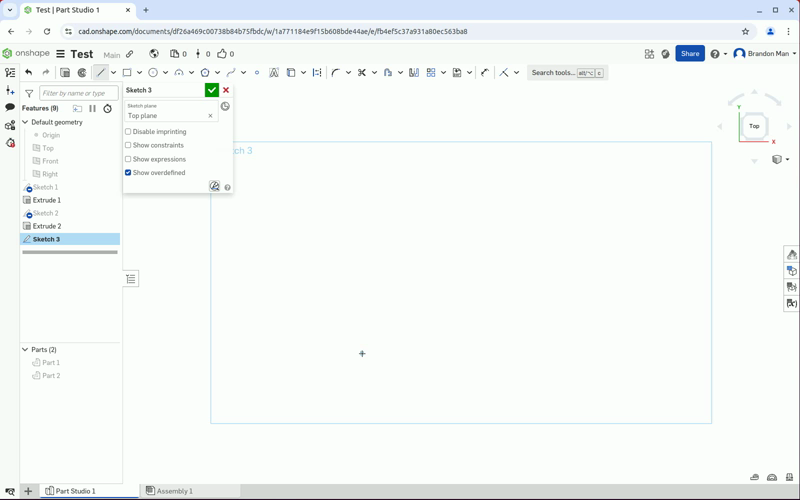
key_down(shift)
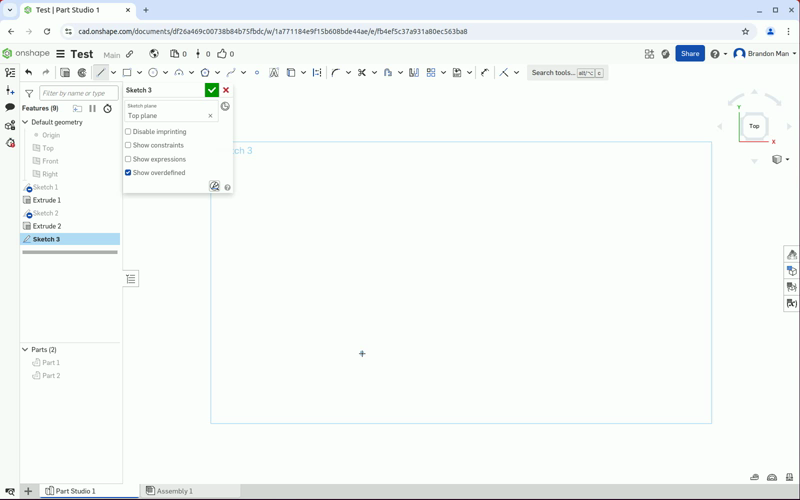
mouse_move(435, 353)
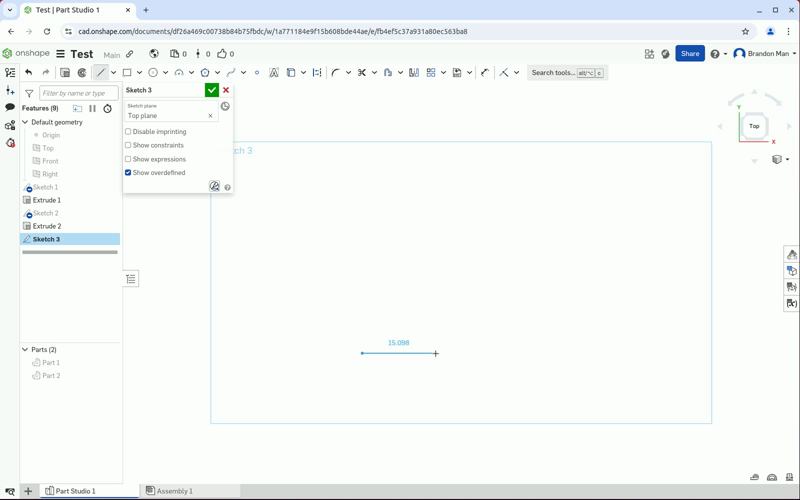
click(435, 353)
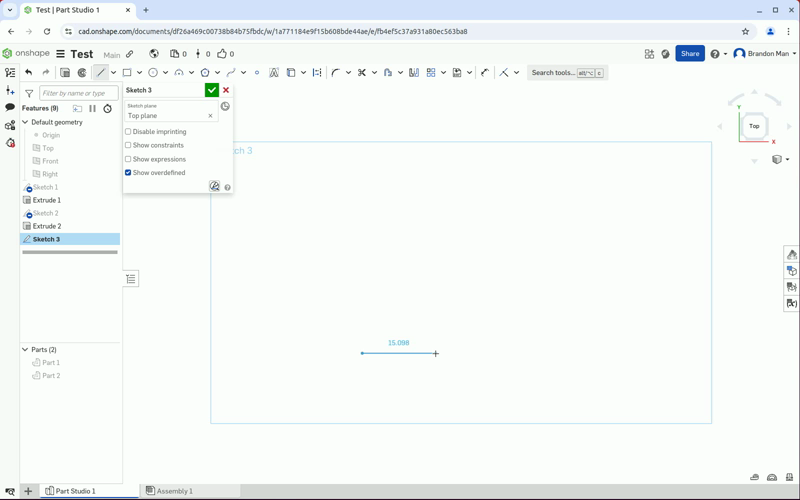
key_up(shift)
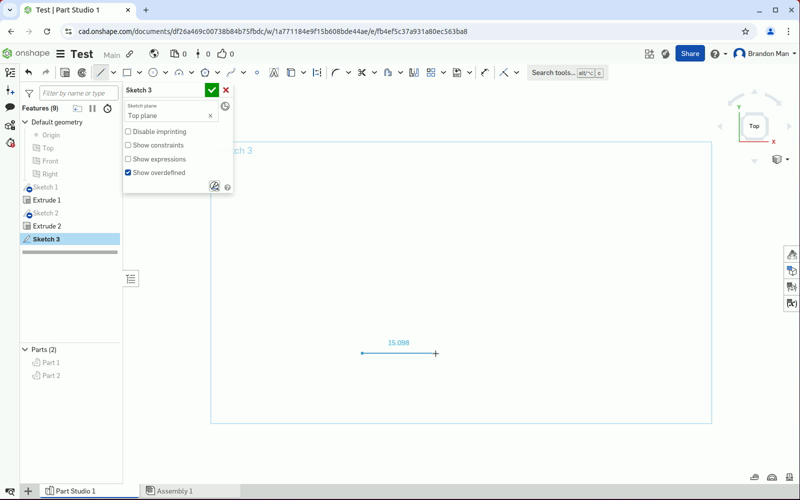
key_down(shift)
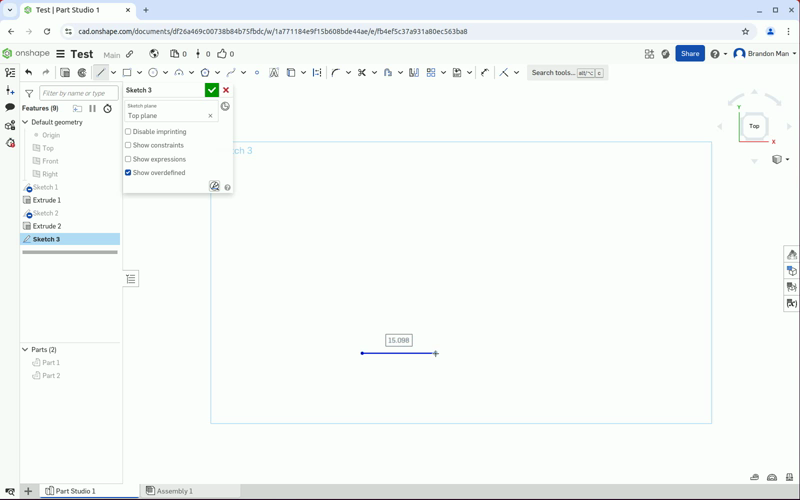
mouse_move(465, 353)
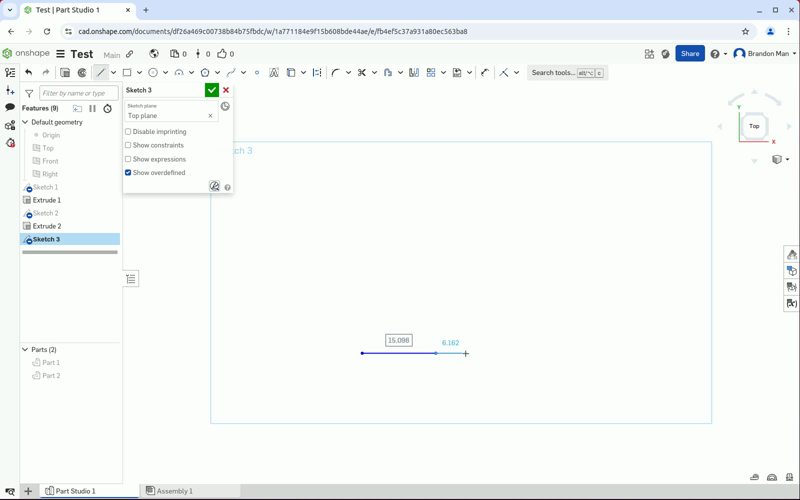
mouse_move(435, 324)
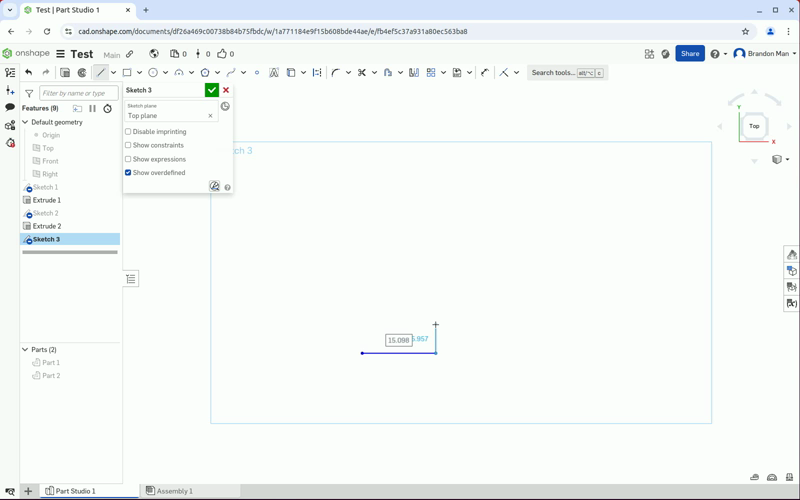
click(435, 324)
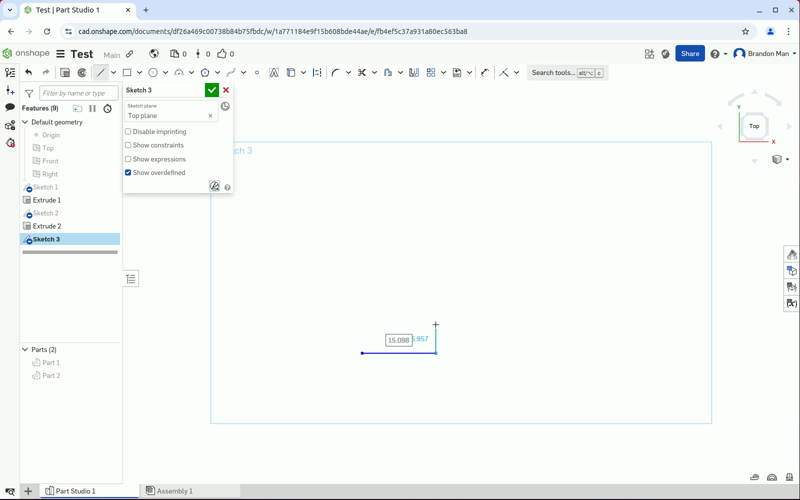
key_up(shift)
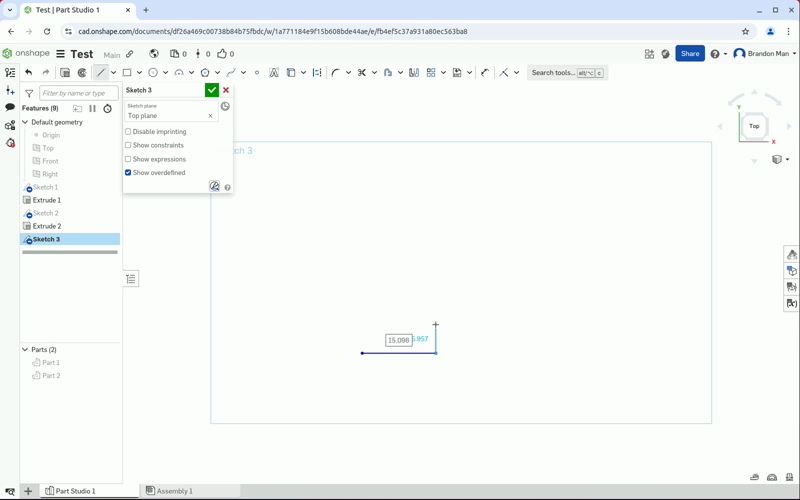
key_down(shift)
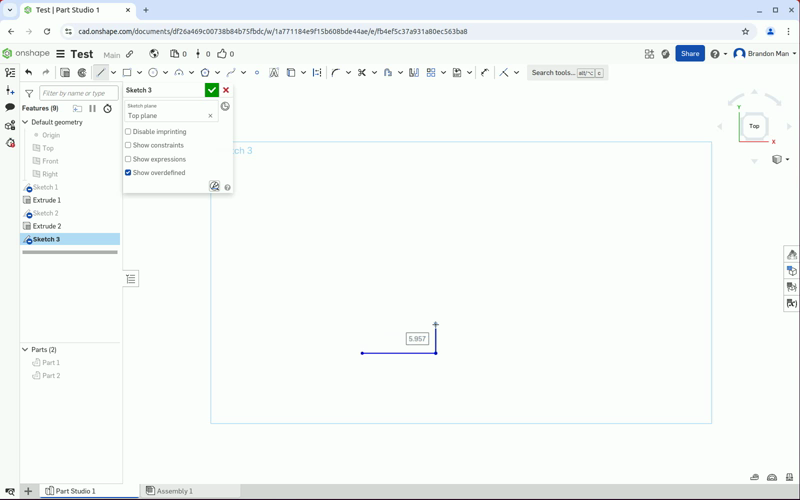
mouse_move(362, 324)
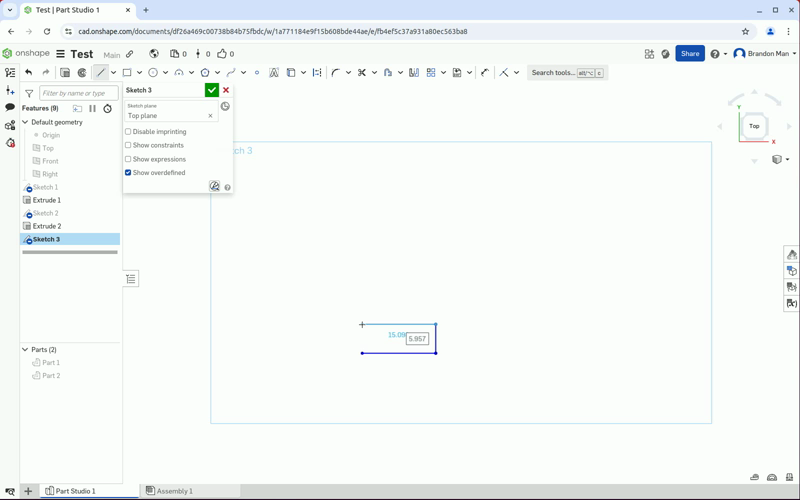
click(362, 324)
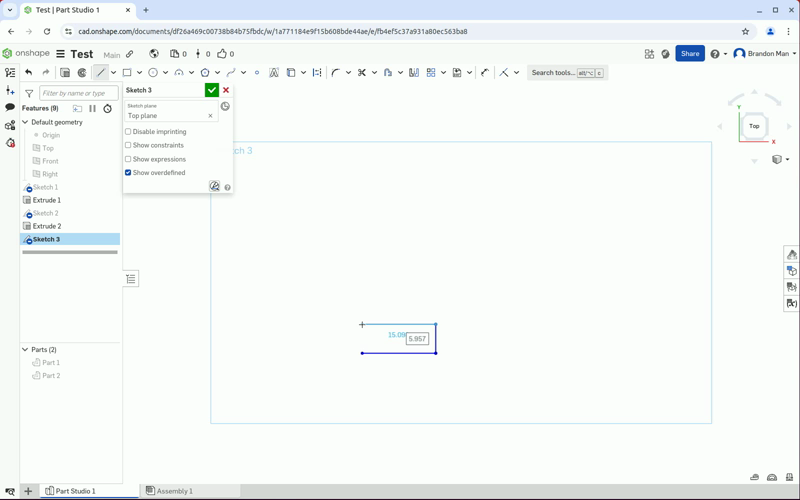
key_up(shift)
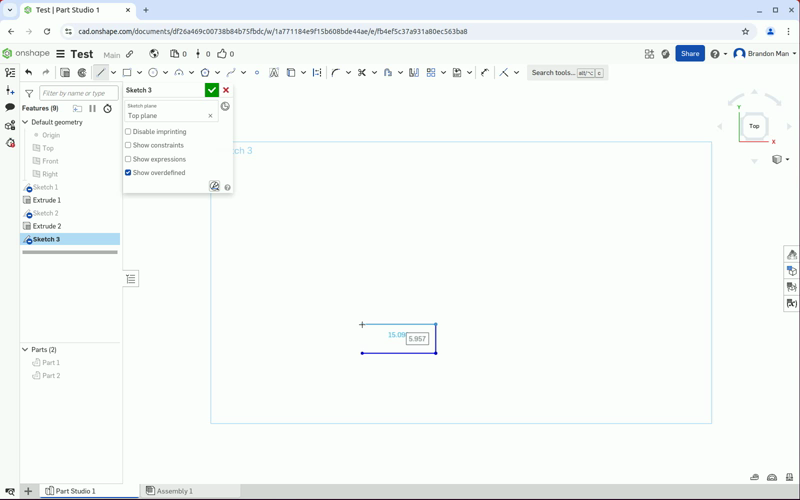
mouse_move(392, 324)
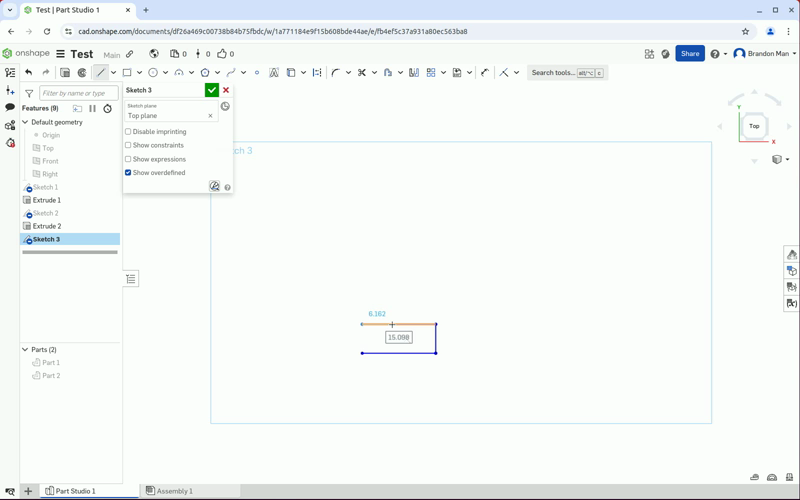
key_down(shift)
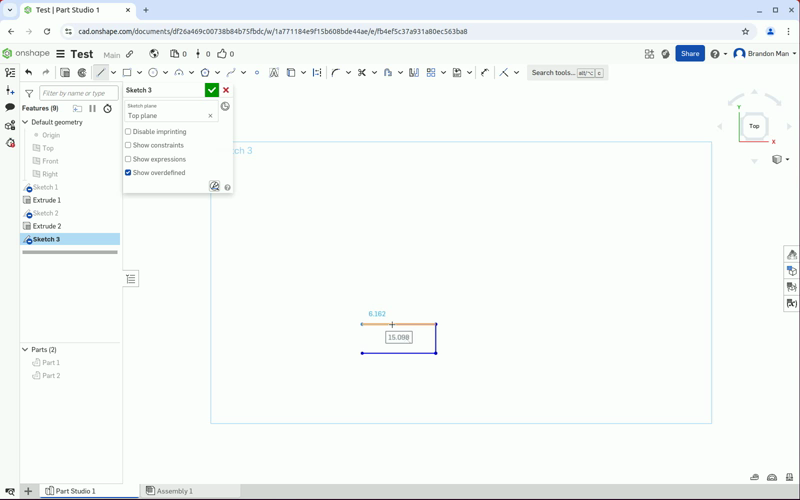
mouse_move(362, 353)
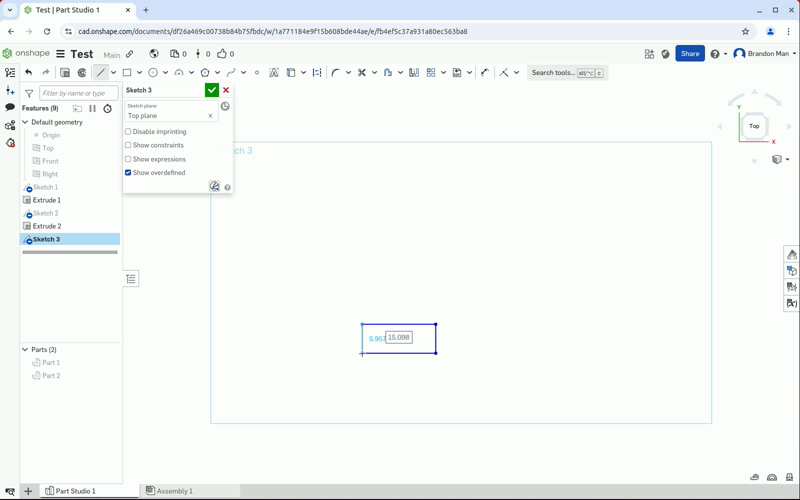
key_up(shift)
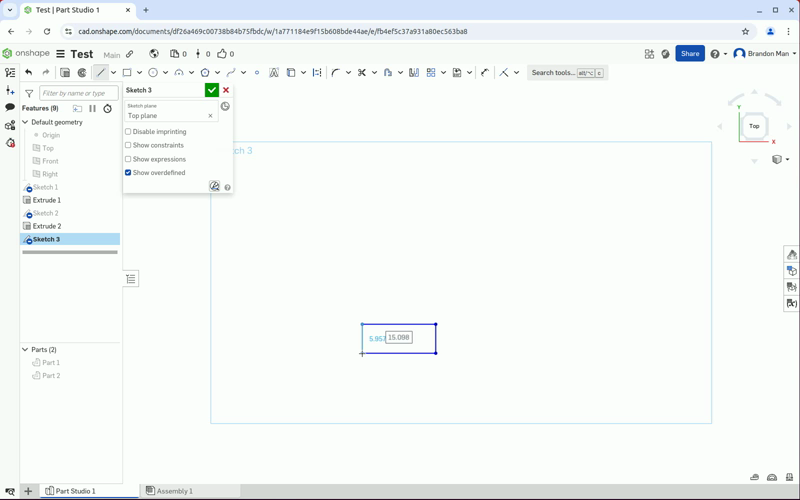
click(362, 353)
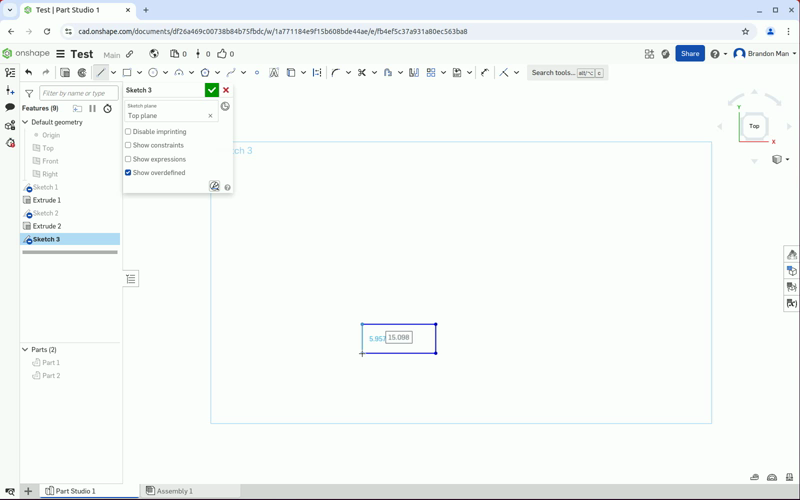
key(esc)
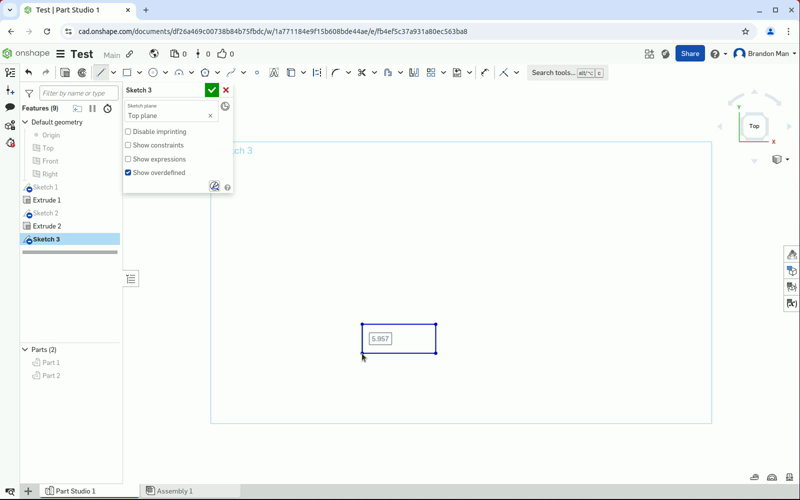
mouse_move(422, 333)
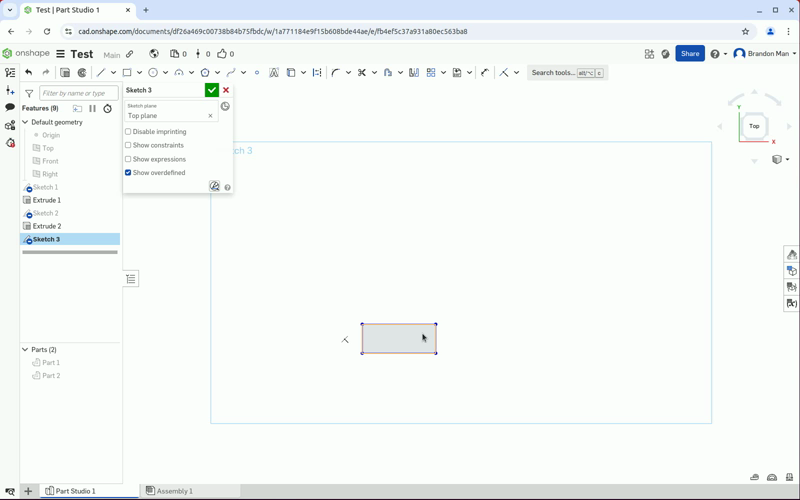
click(422, 333)
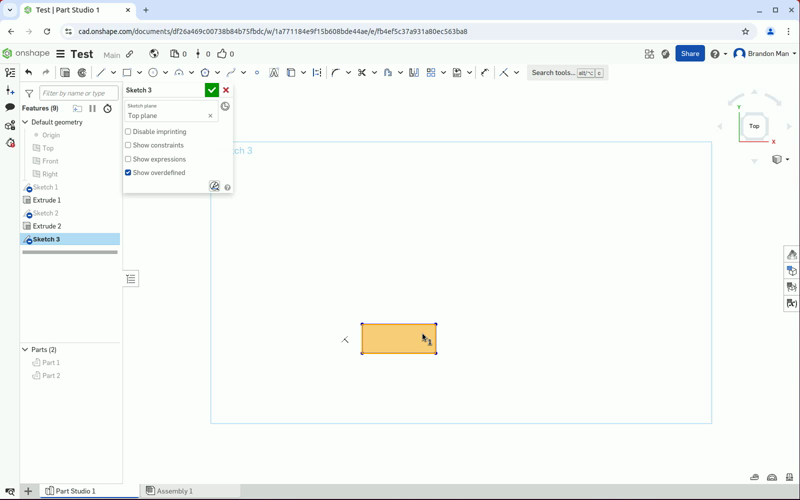
mouse_move(73, 352)
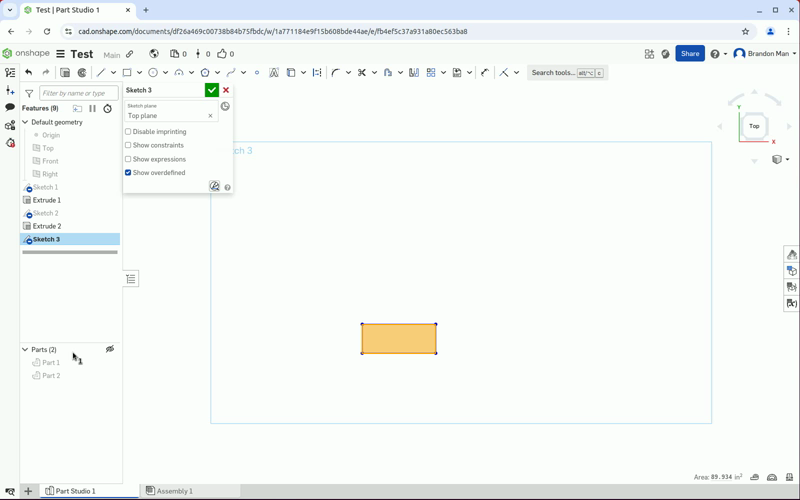
key(shift+y)
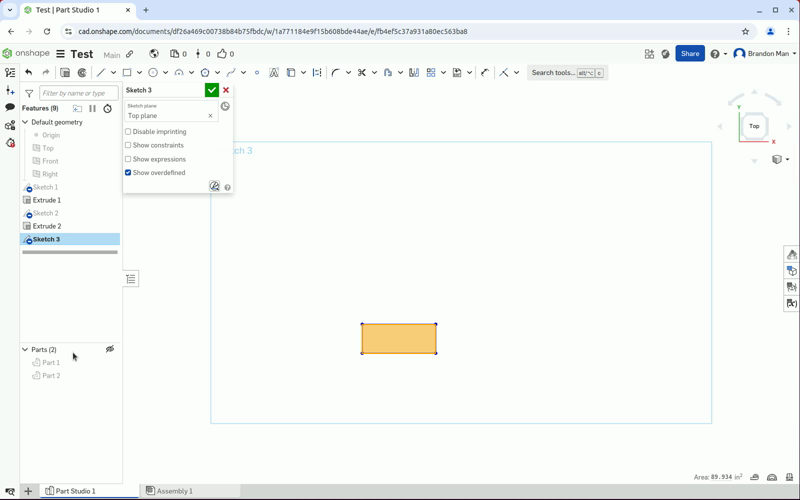
key(shift+e)
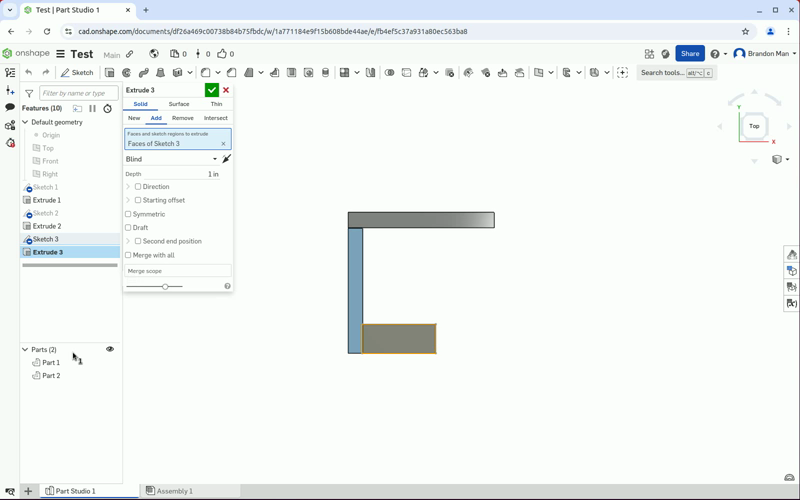
mouse_move(143, 106)
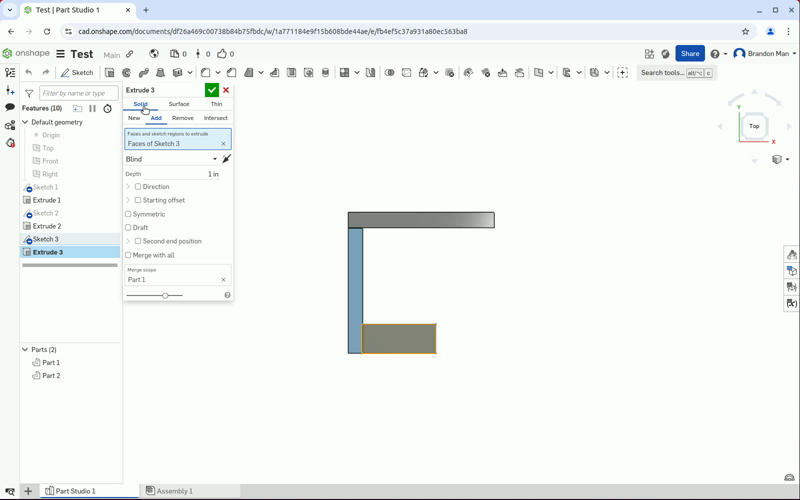
click(143, 106)
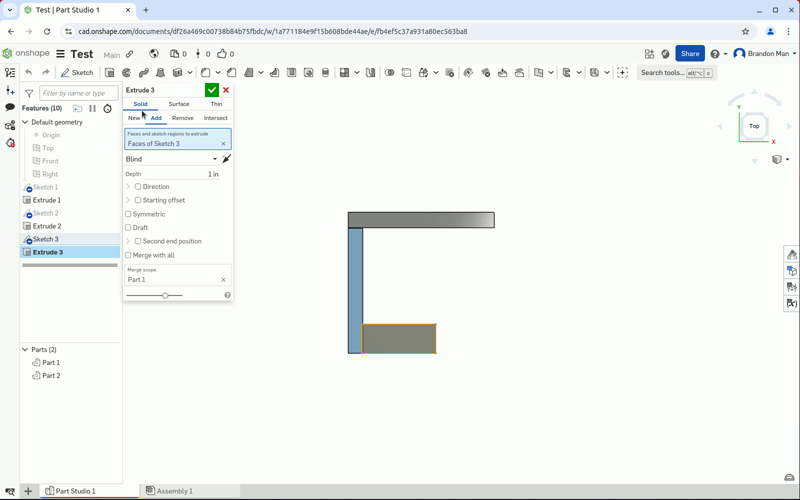
mouse_move(137, 120)
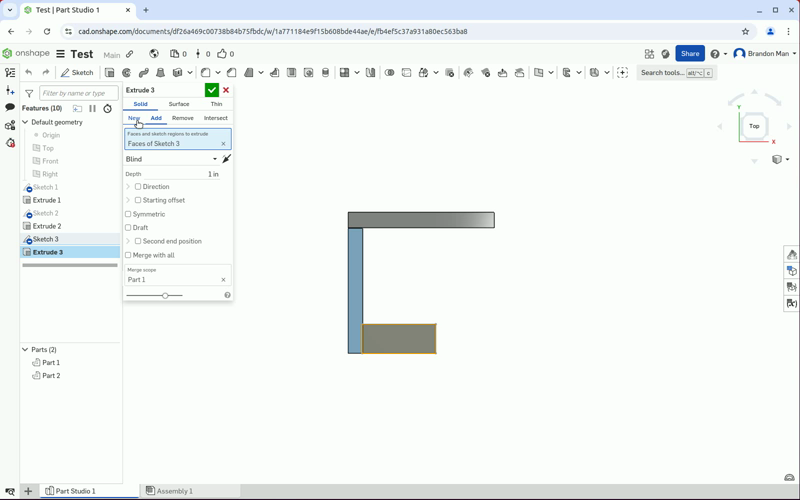
click(137, 120)
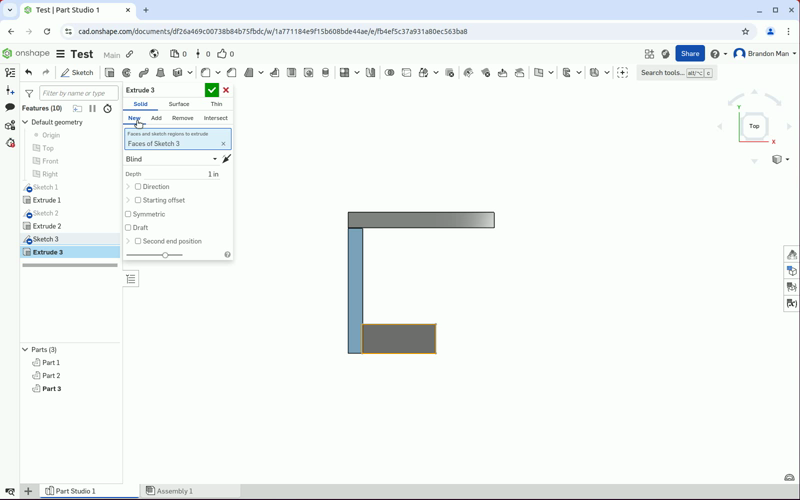
key(tab, 4)
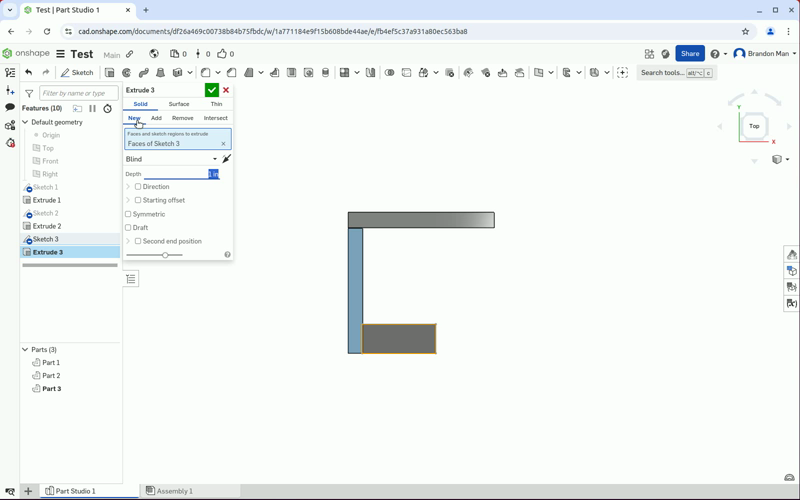
text(2.889)
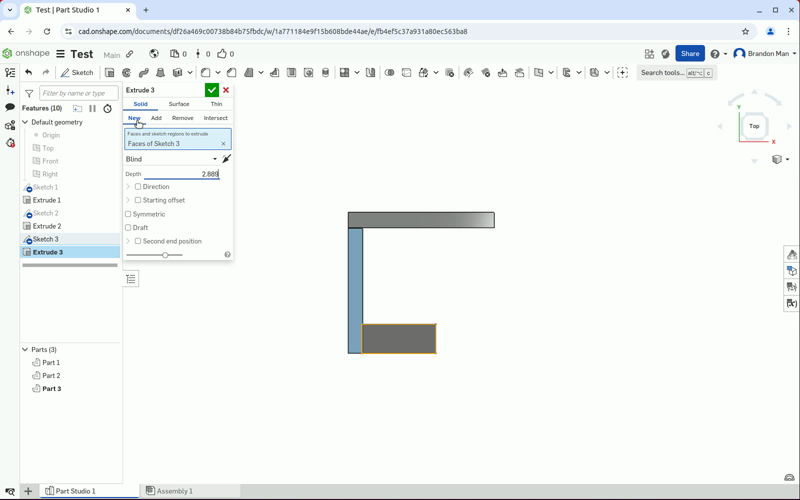
key(enter)
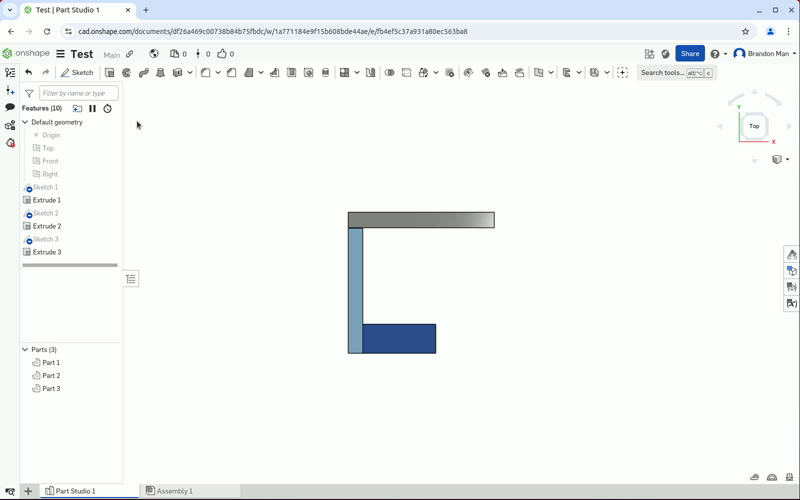
key(shift+h)
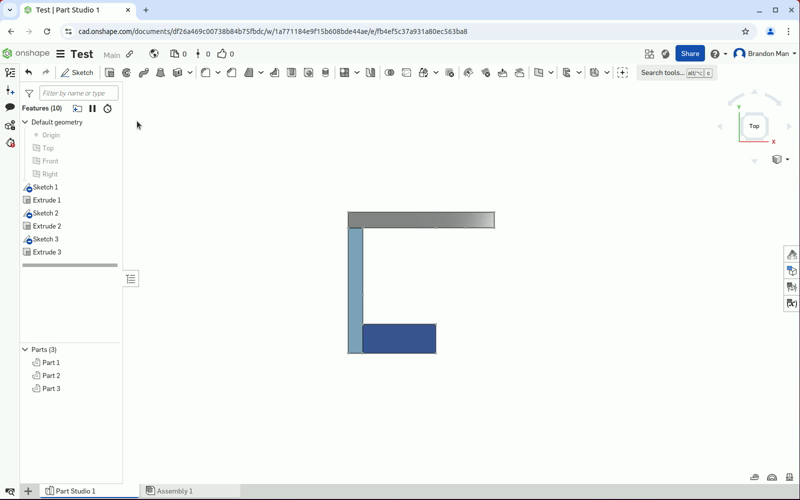
key(shift+h)
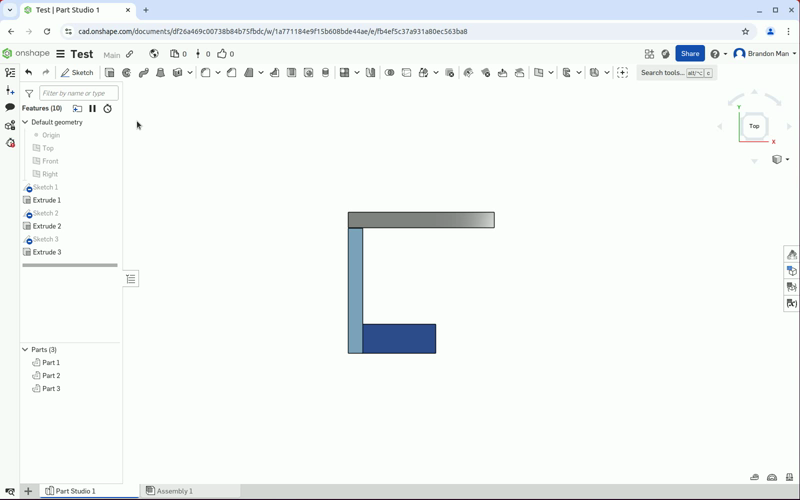
mouse_move(73, 189)
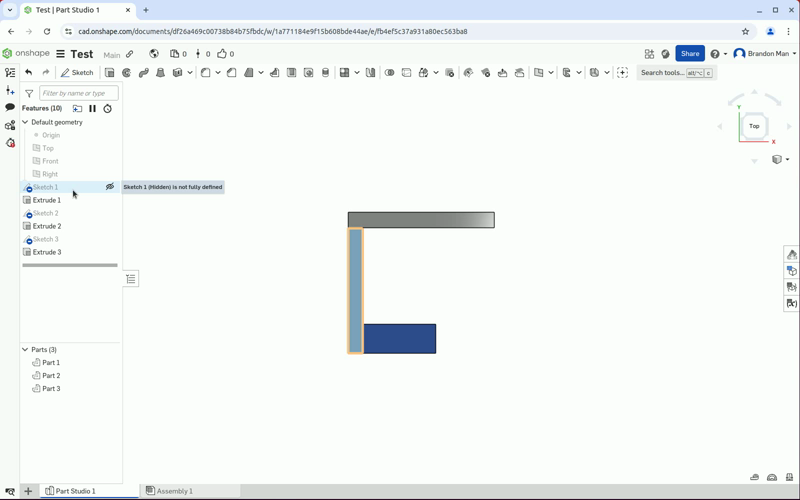
click(73, 189)
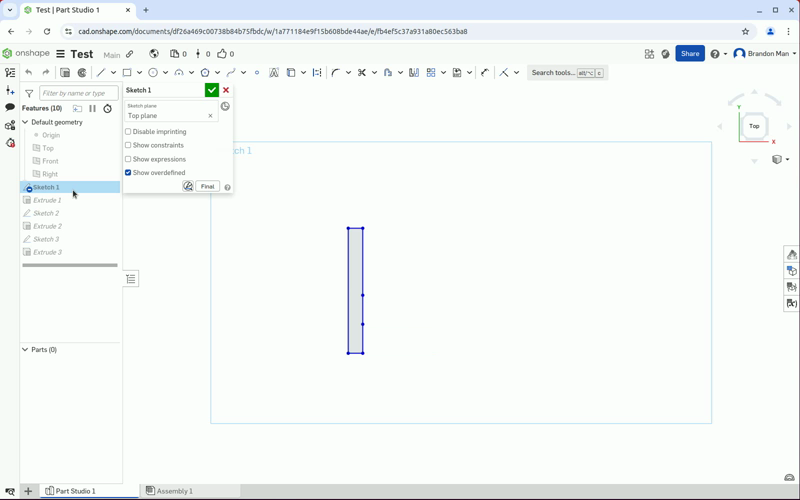
mouse_move(229, 92)
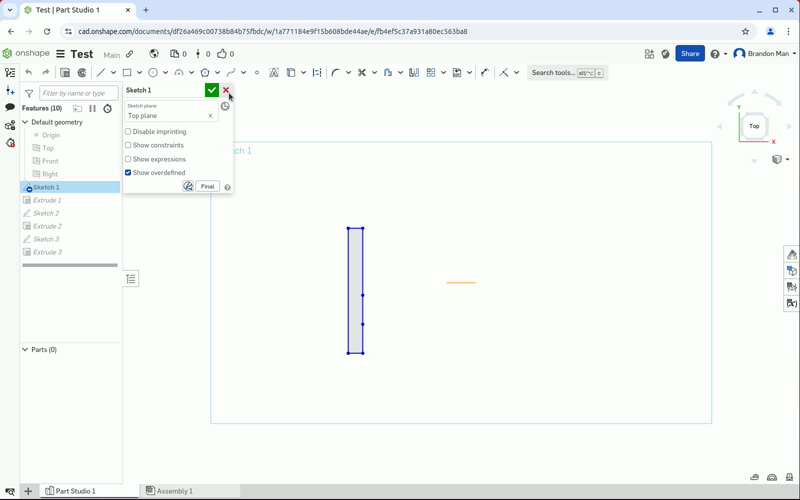
click(229, 92)
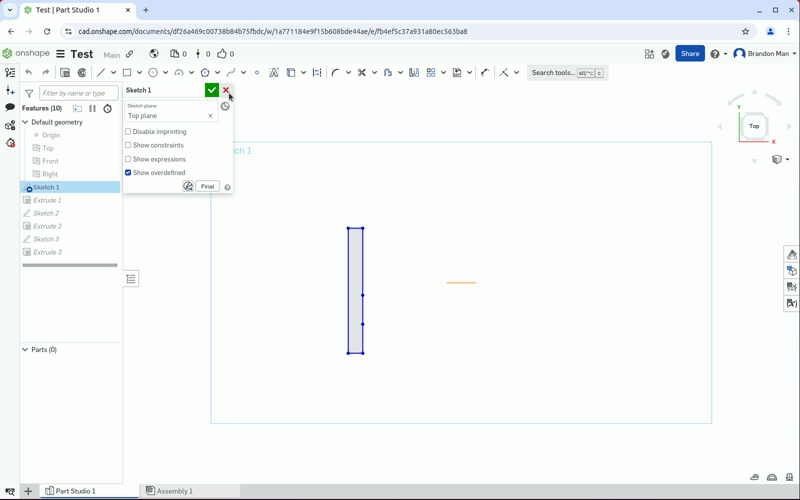
key(shift+s)
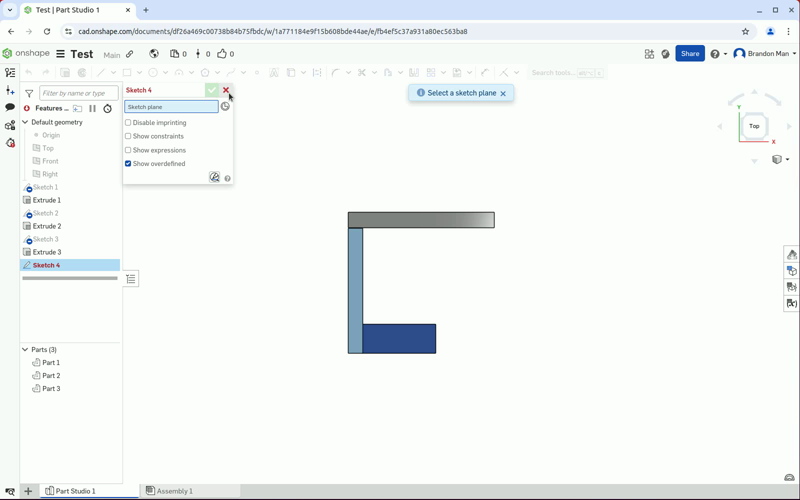
mouse_move(73, 150)
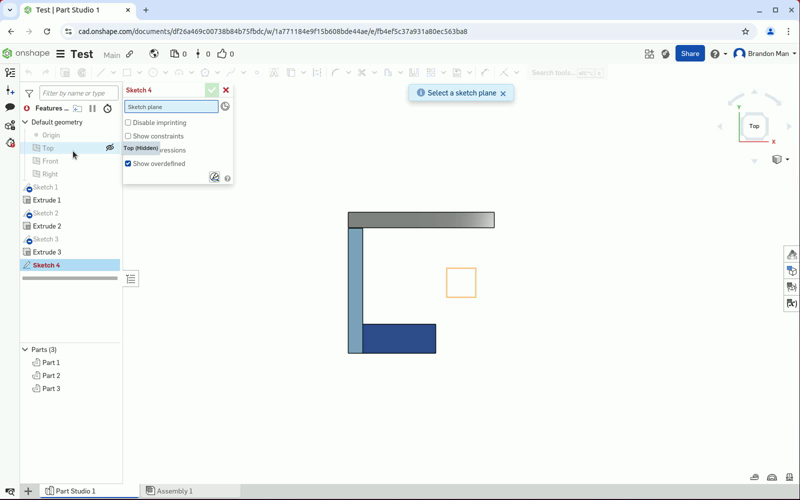
click(73, 150)
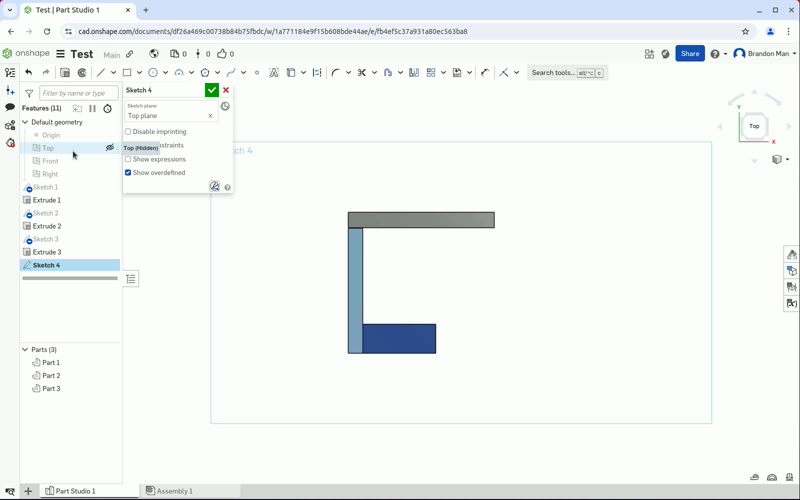
mouse_move(73, 352)
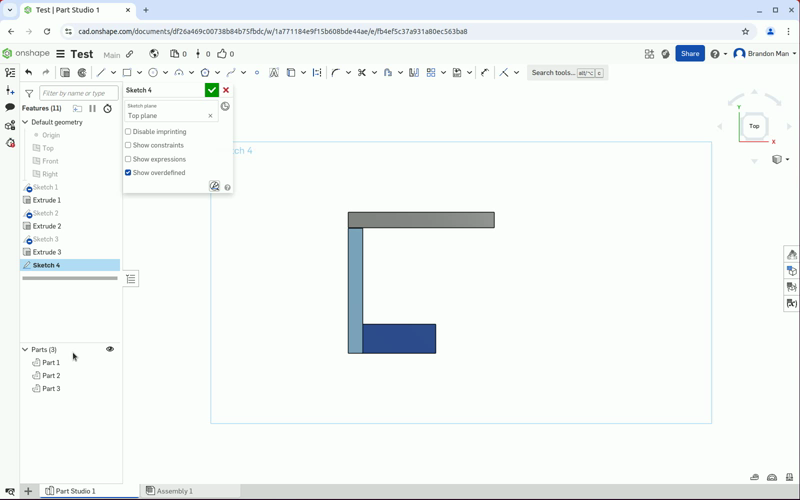
key(y)
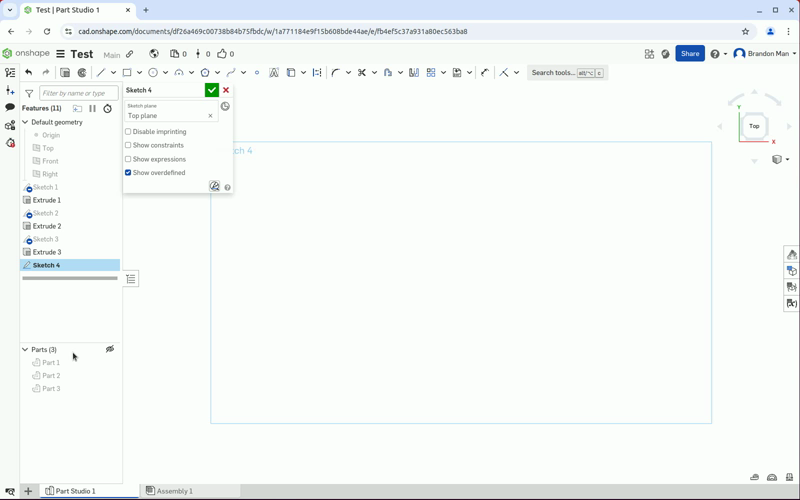
key(l)
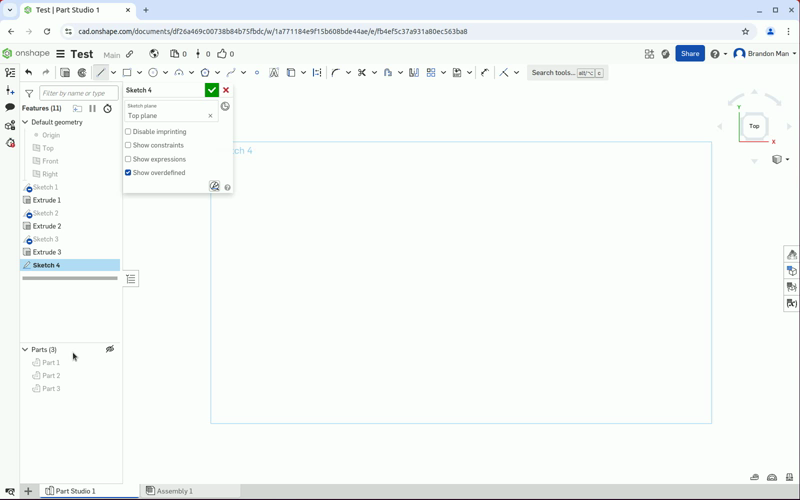
key_down(shift)
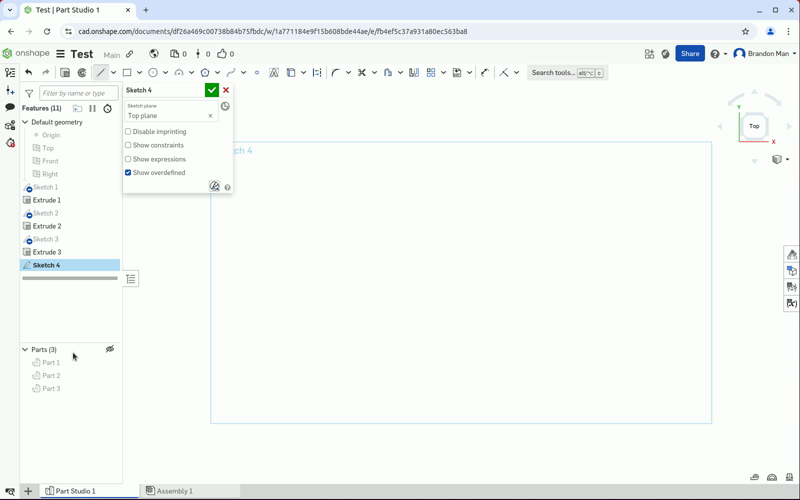
mouse_move(362, 324)
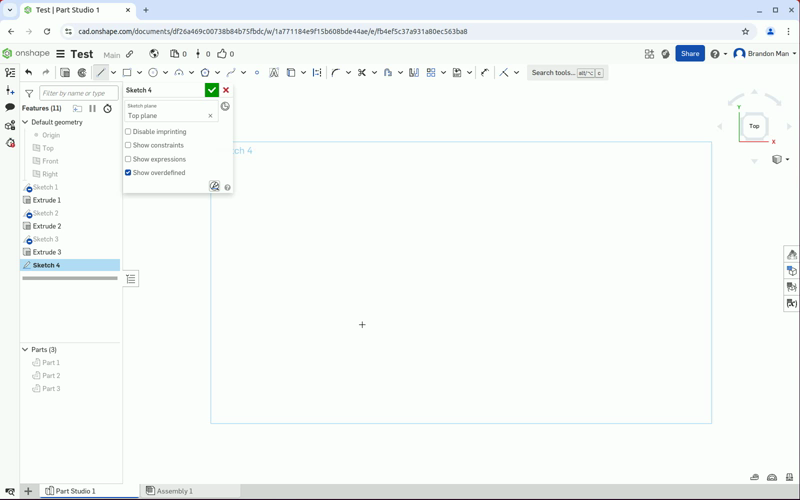
click(362, 324)
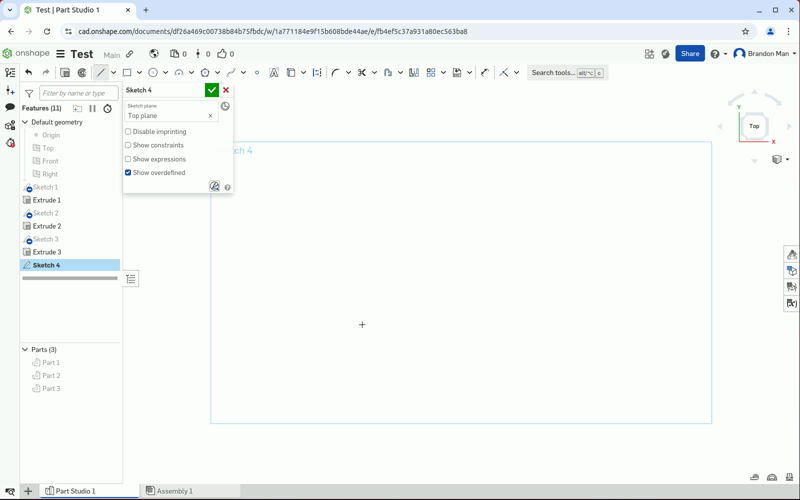
key_up(shift)
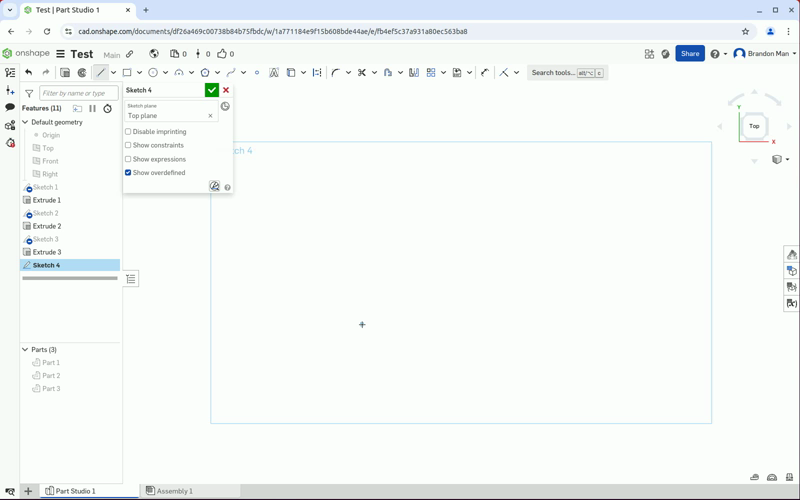
key_down(shift)
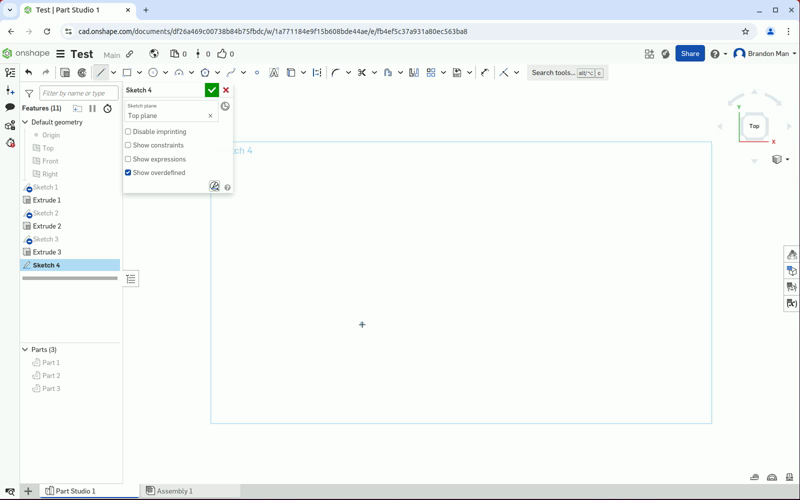
mouse_move(434, 324)
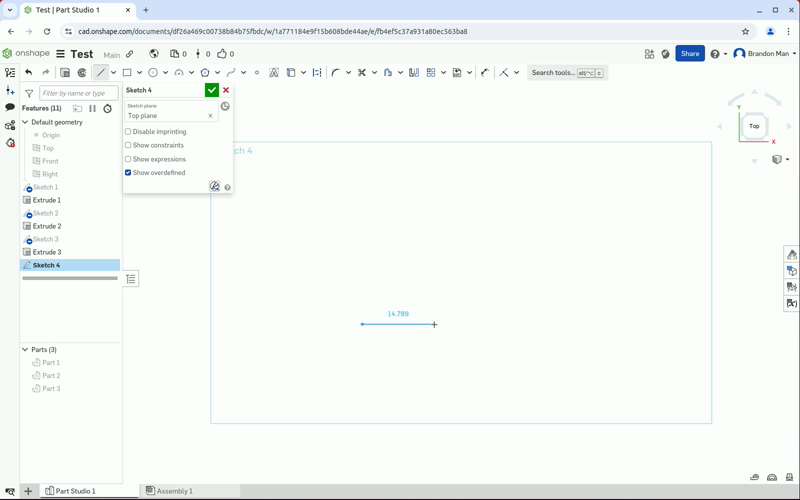
click(434, 324)
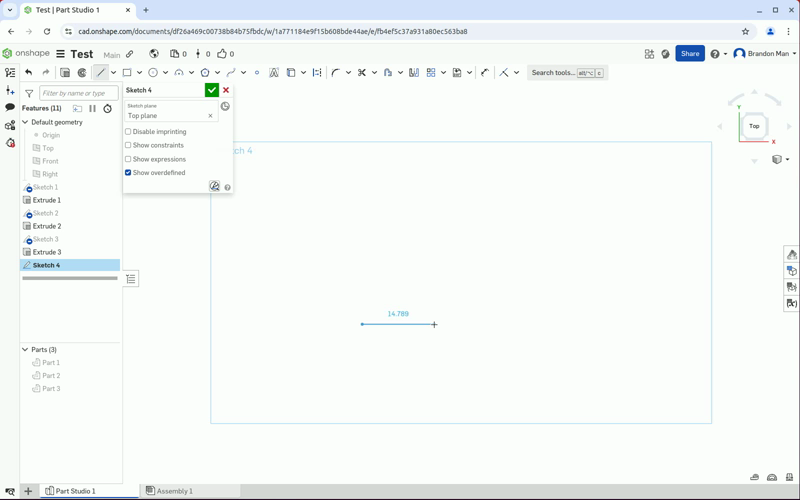
key_up(shift)
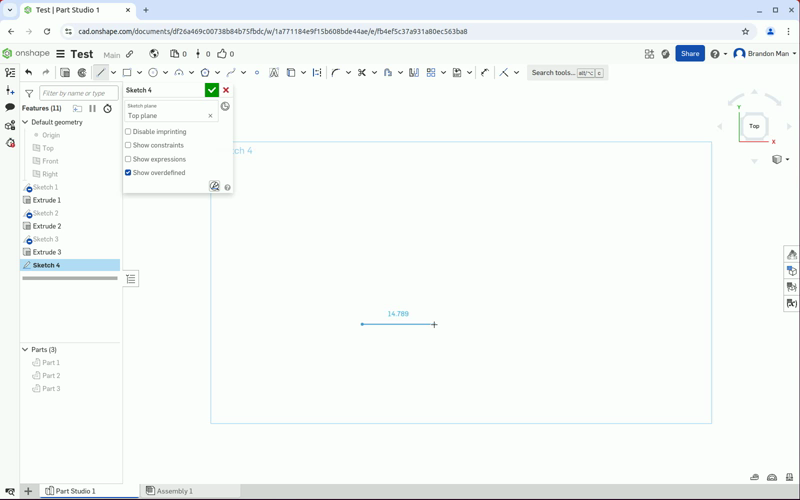
key_down(shift)
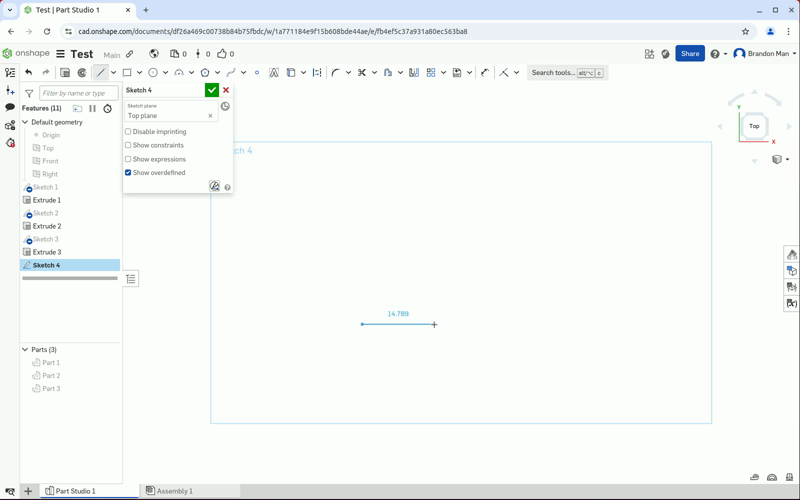
mouse_move(557, 324)
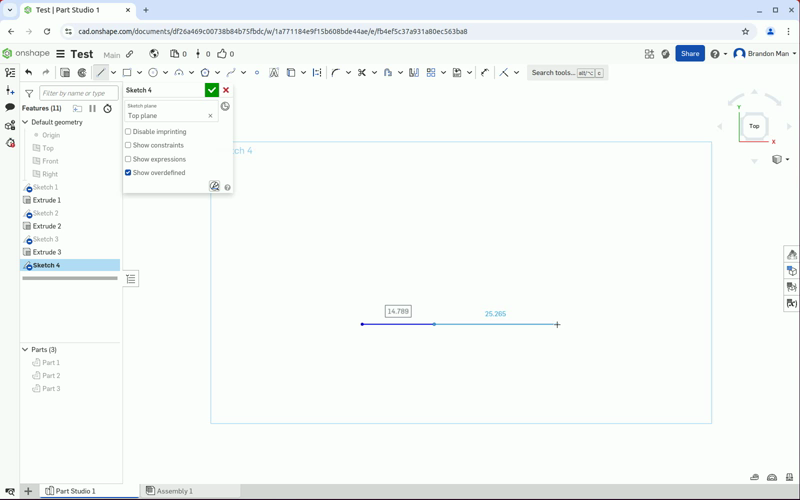
click(557, 324)
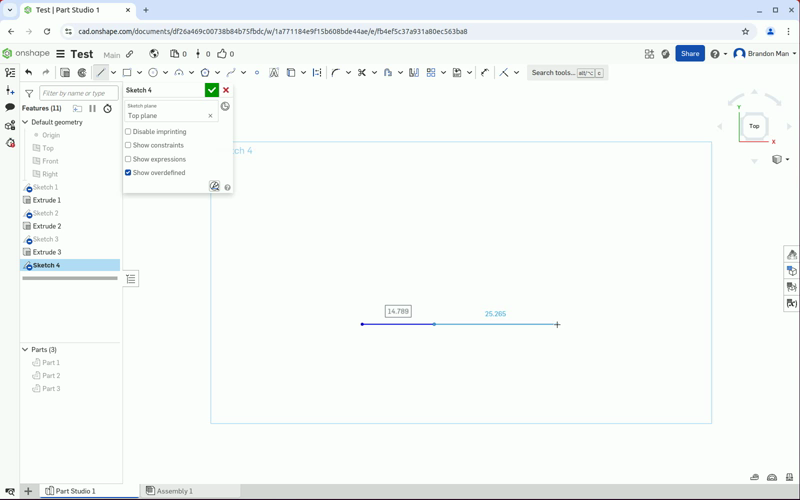
key_up(shift)
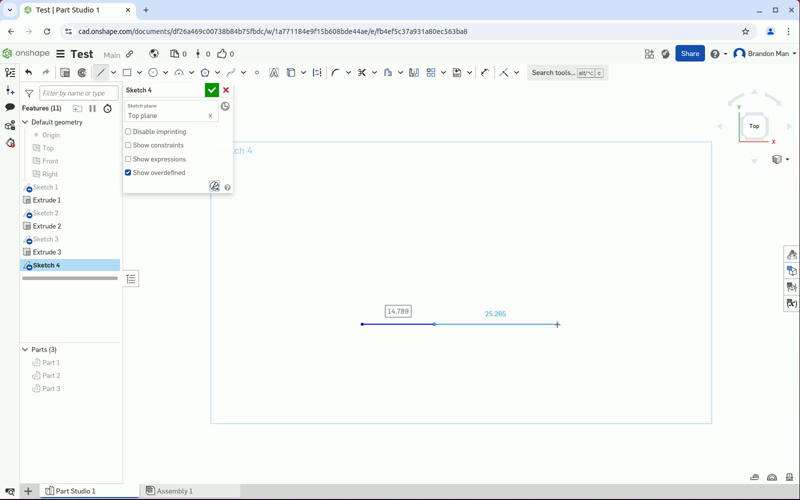
key_down(shift)
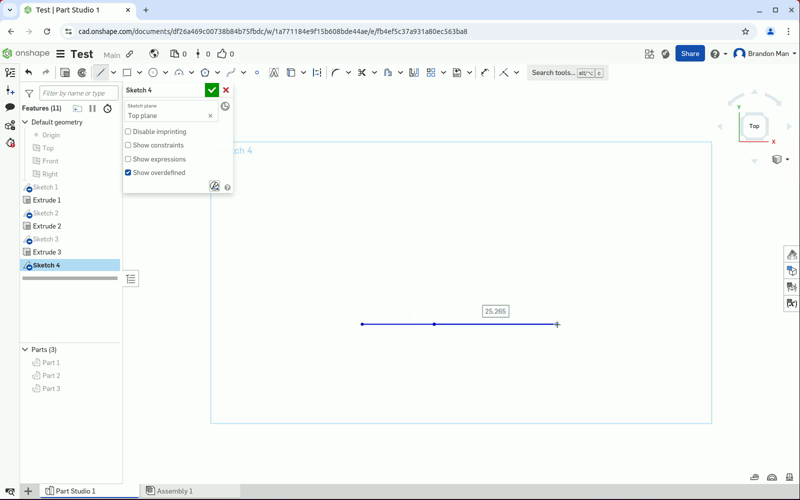
mouse_move(587, 324)
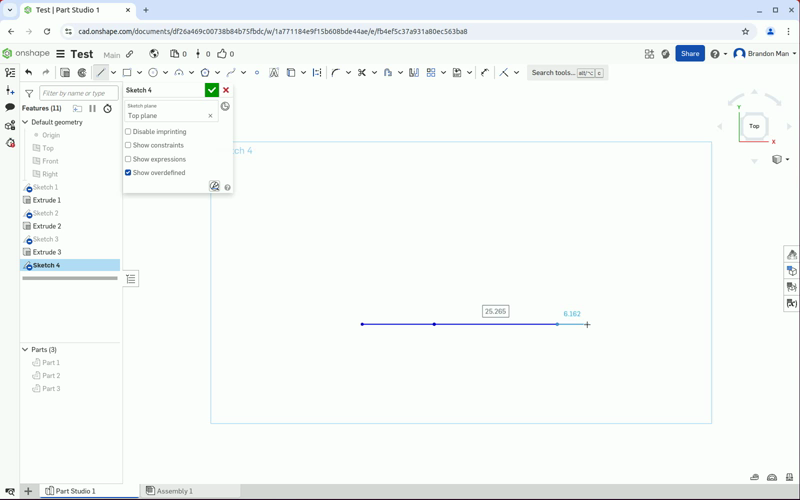
mouse_move(557, 295)
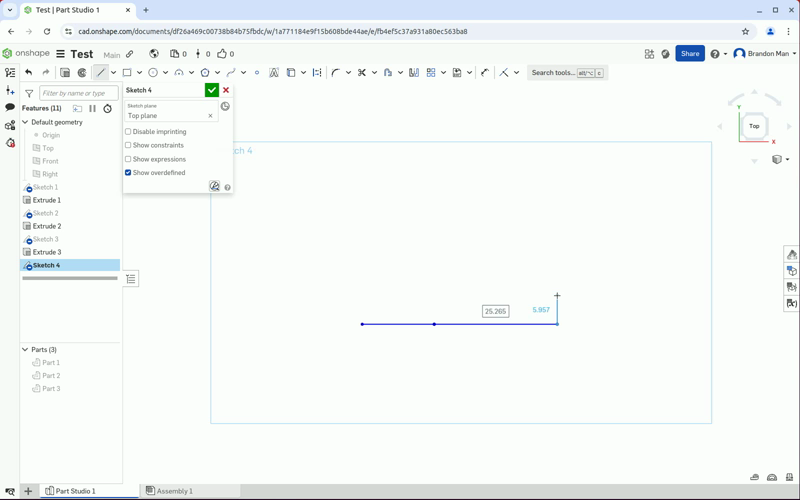
click(557, 295)
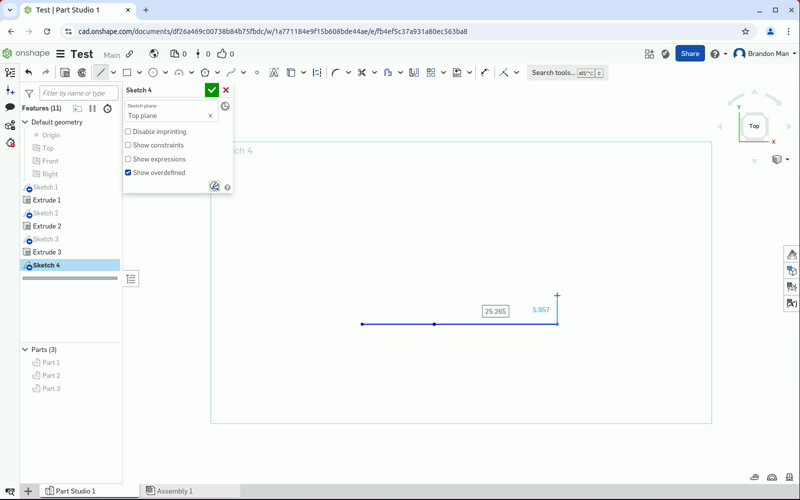
key_up(shift)
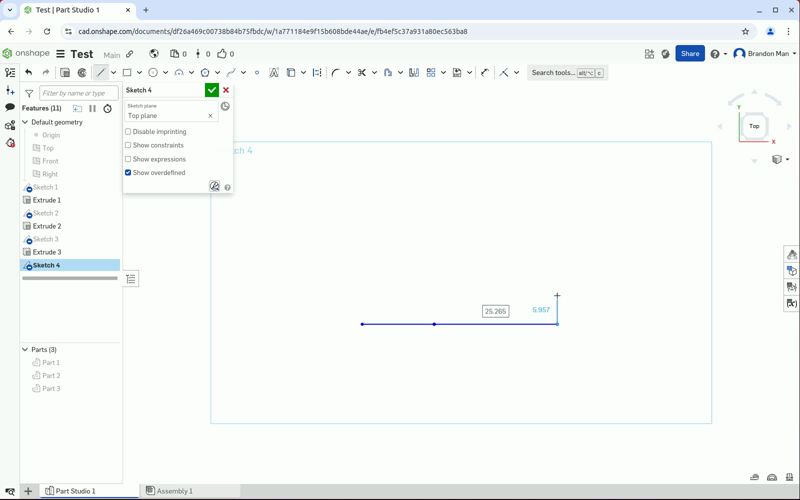
key_down(shift)
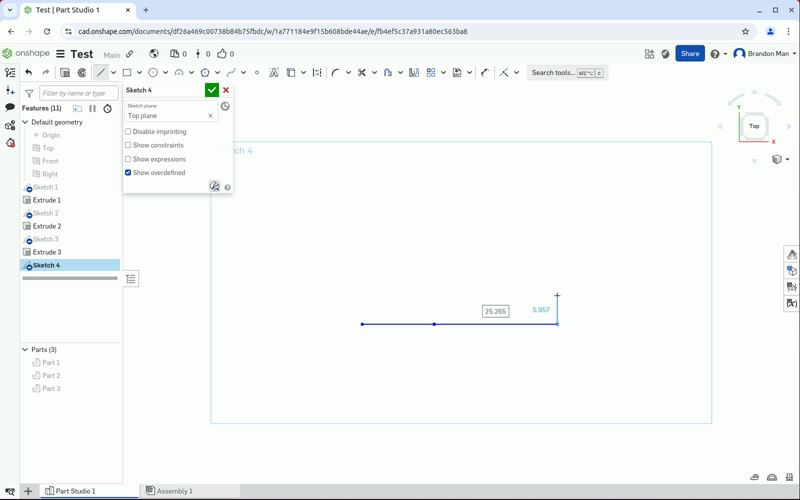
mouse_move(493, 295)
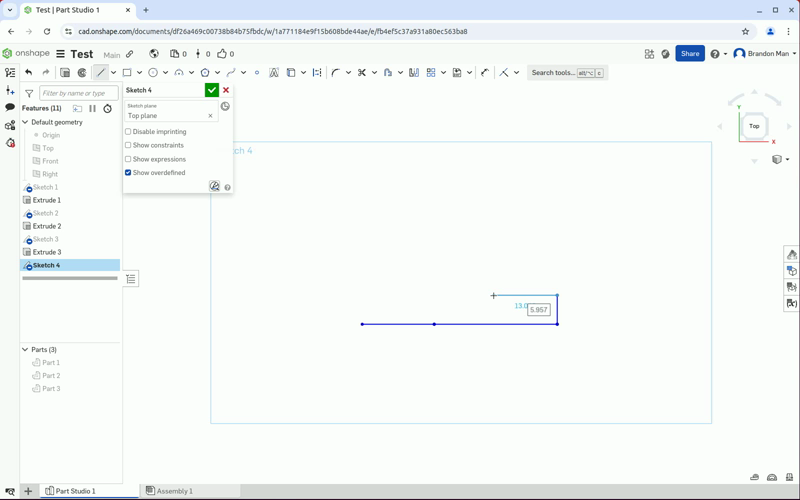
click(493, 295)
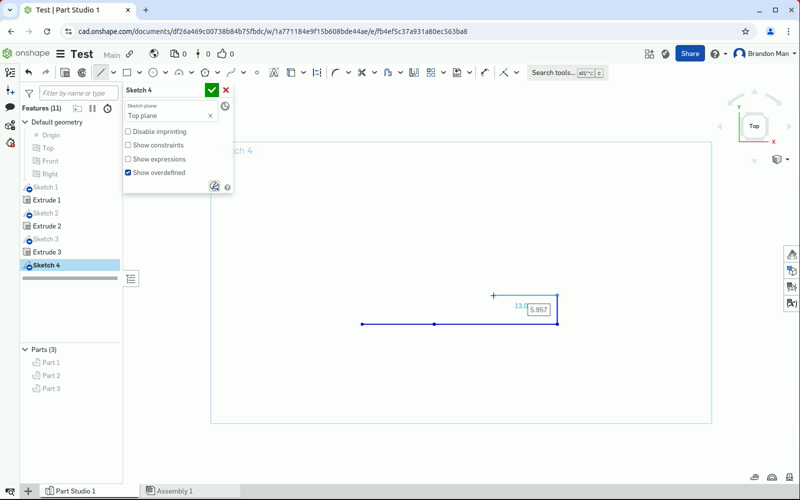
key_up(shift)
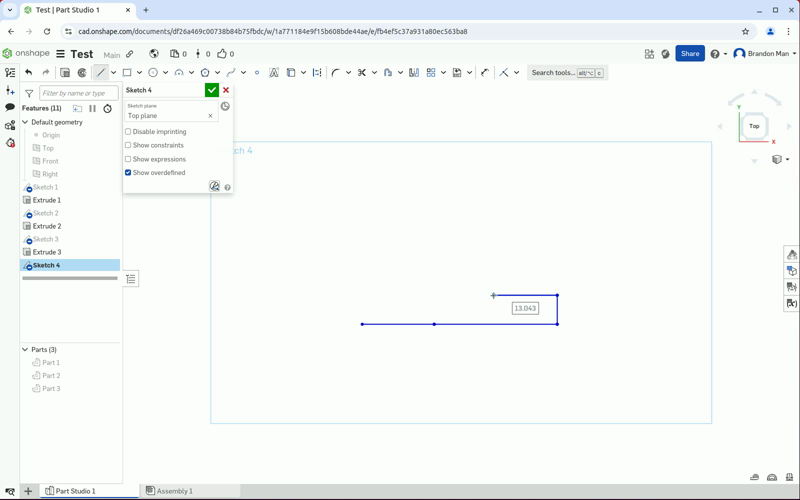
key_down(shift)
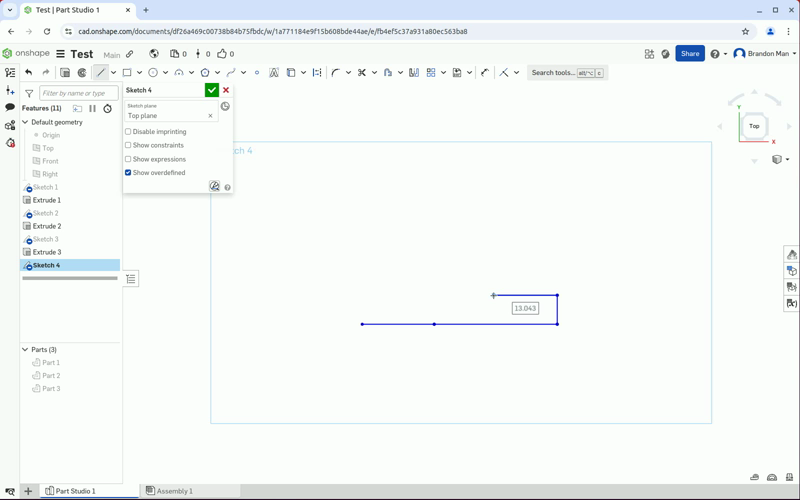
mouse_move(523, 295)
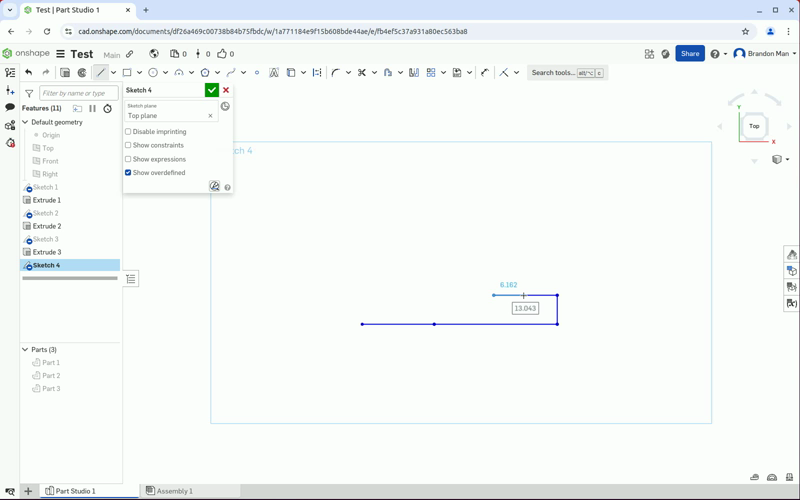
mouse_move(464, 295)
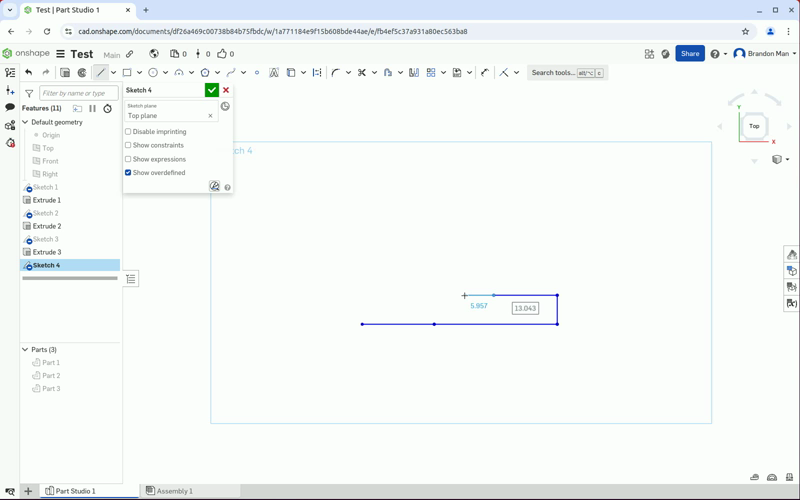
click(464, 295)
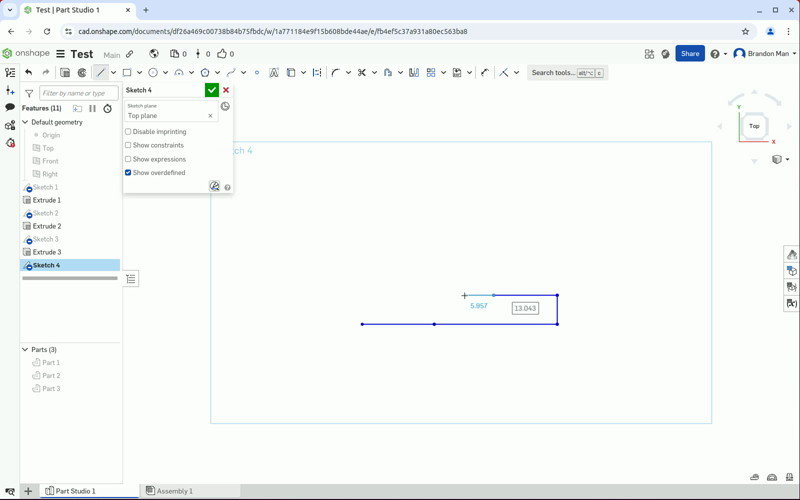
key_up(shift)
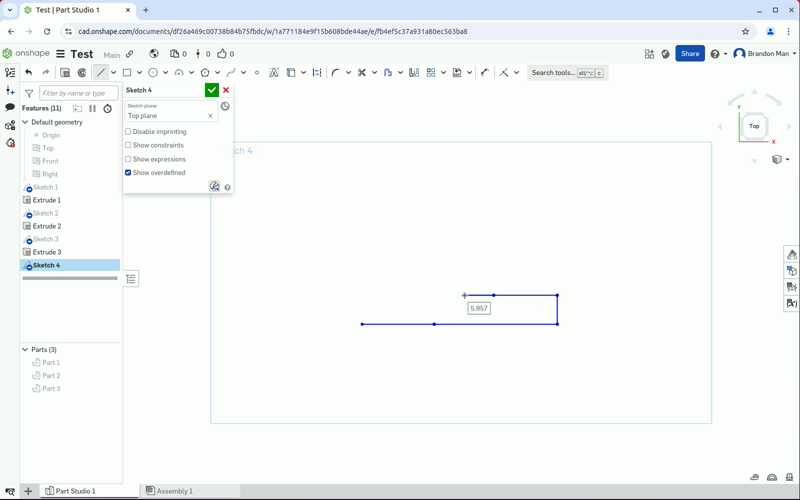
key_down(shift)
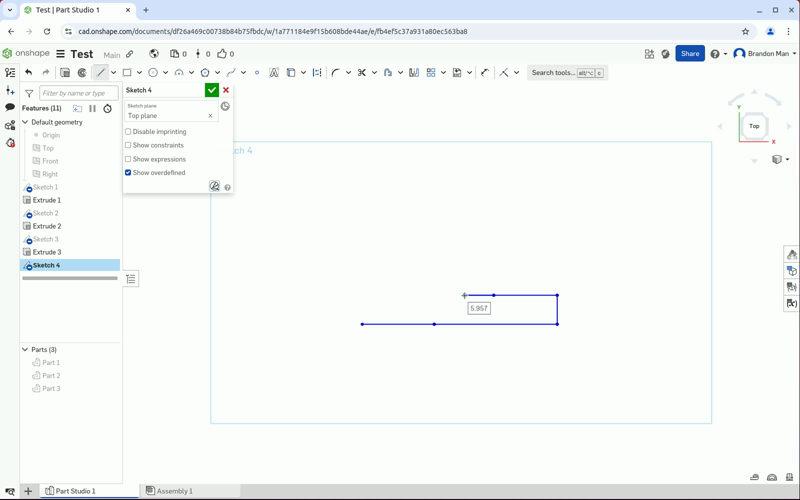
mouse_move(495, 295)
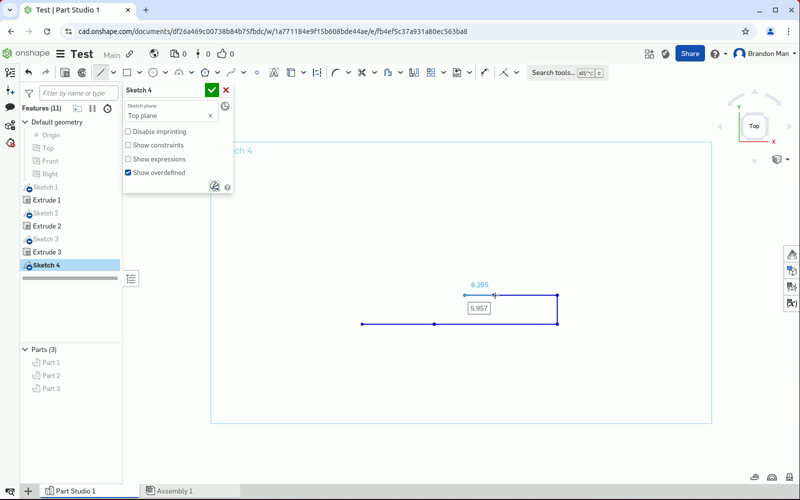
mouse_move(434, 295)
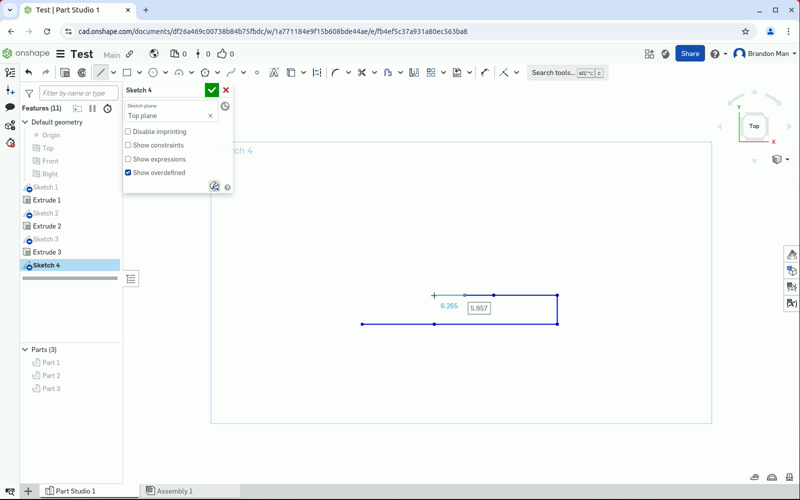
click(434, 295)
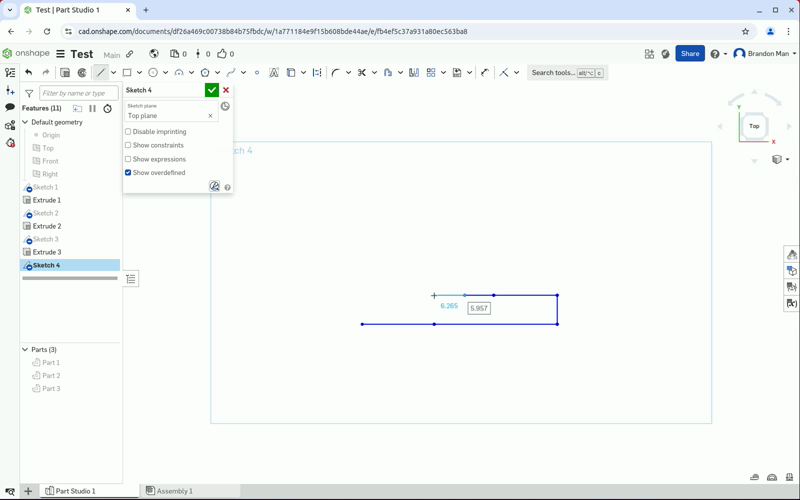
key_up(shift)
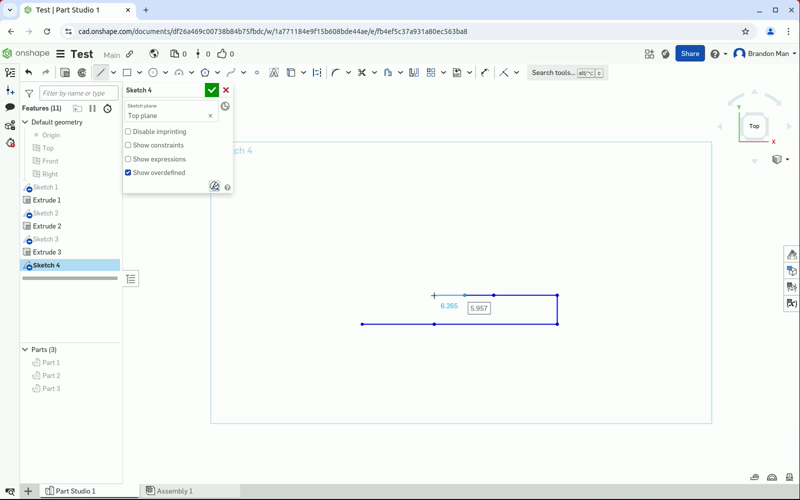
key_down(shift)
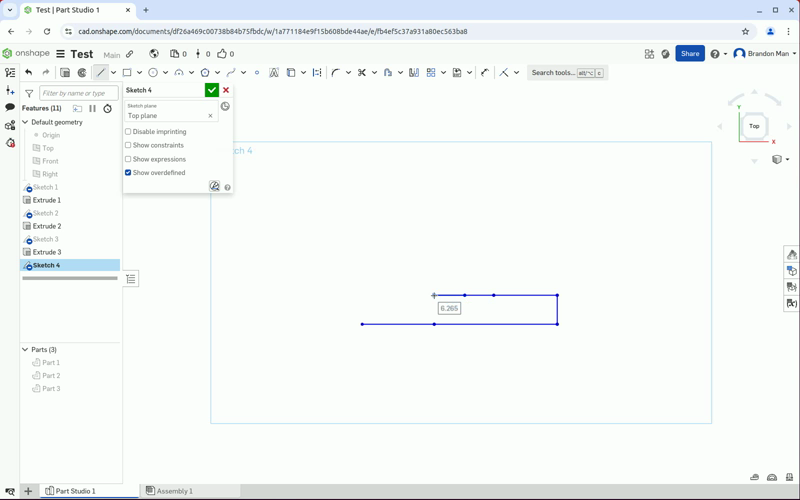
mouse_move(362, 295)
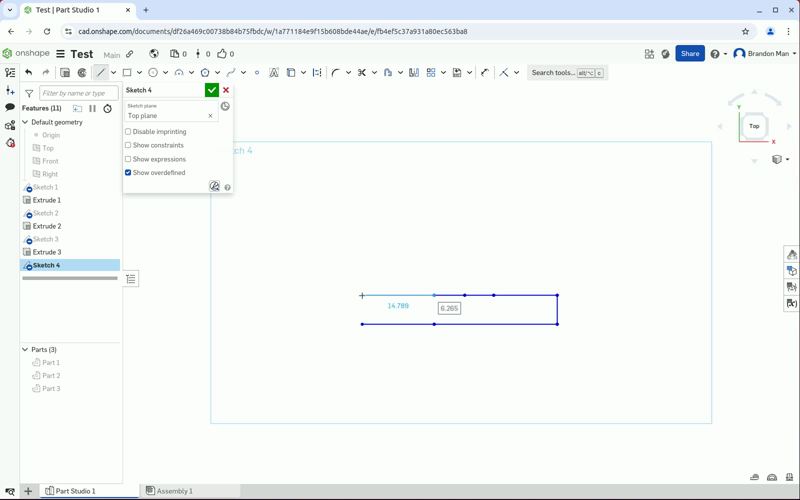
click(362, 295)
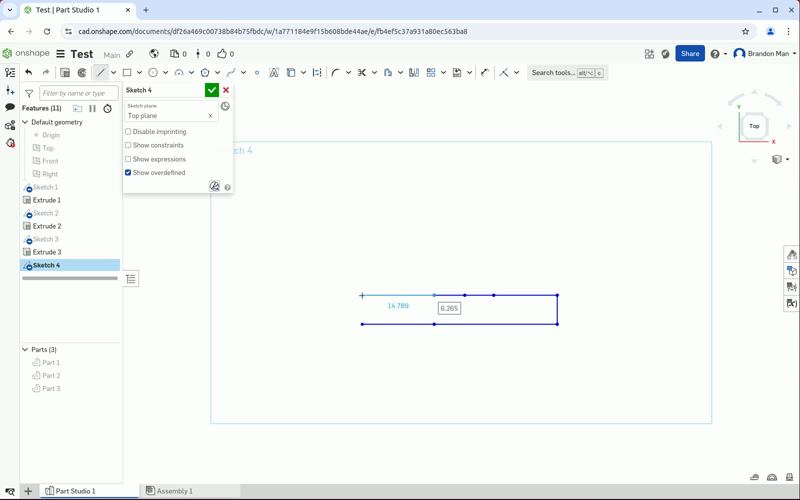
key_up(shift)
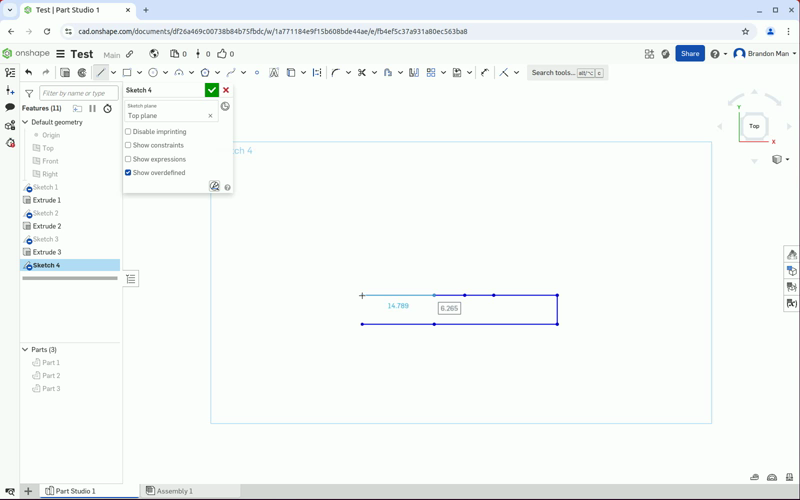
mouse_move(392, 295)
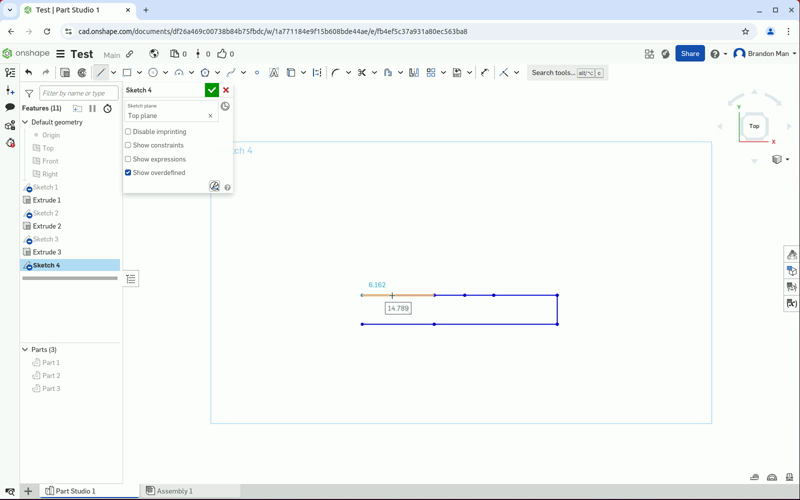
key_down(shift)
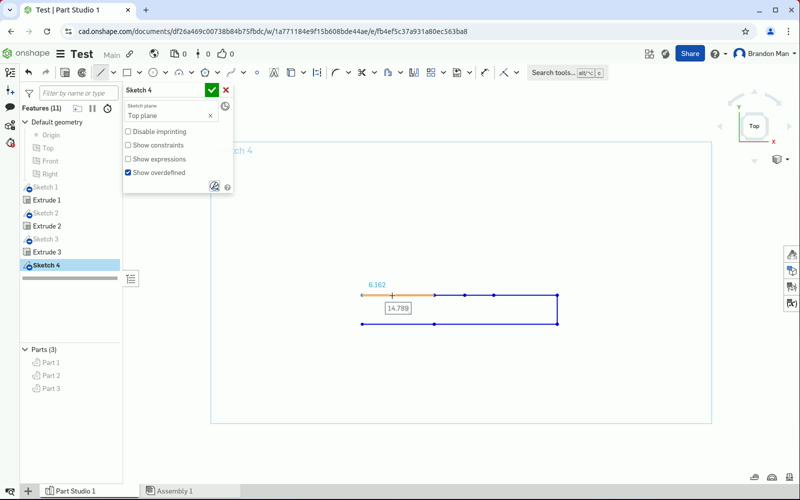
mouse_move(362, 324)
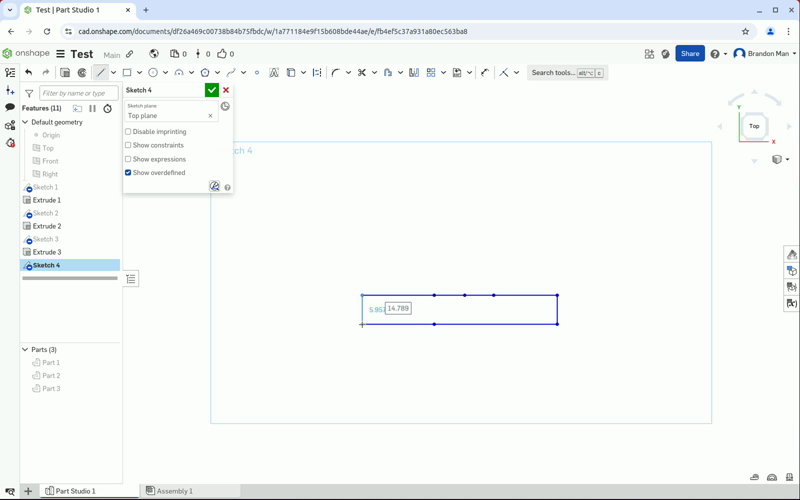
key_up(shift)
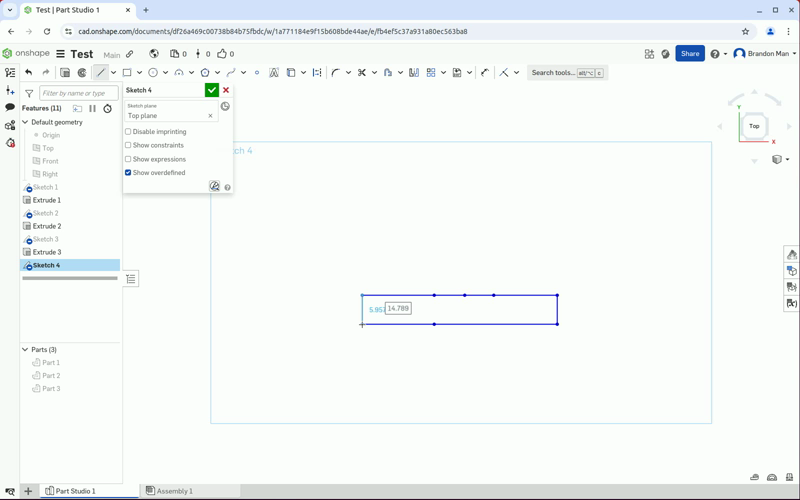
click(362, 324)
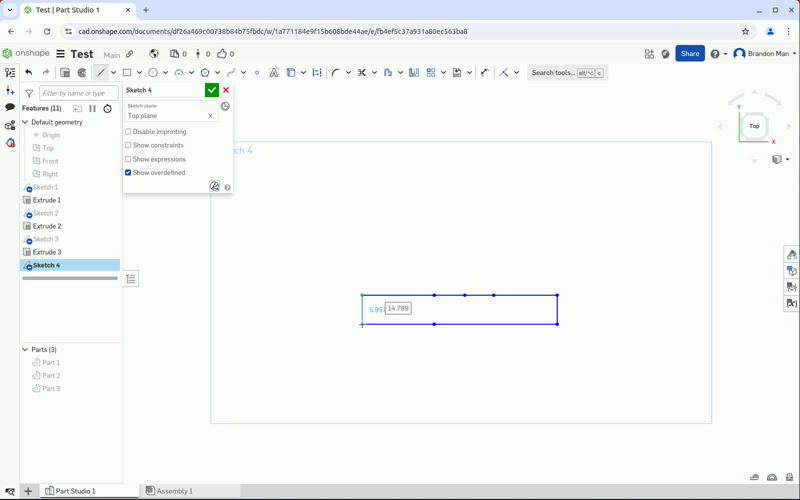
key(esc)
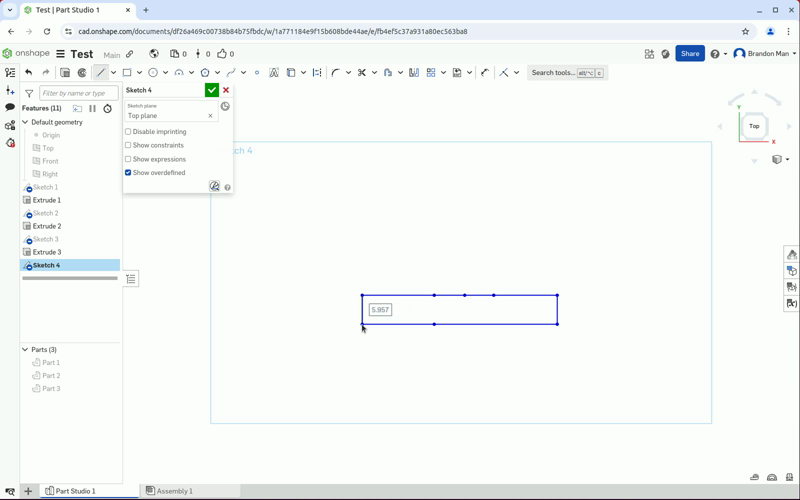
mouse_move(377, 303)
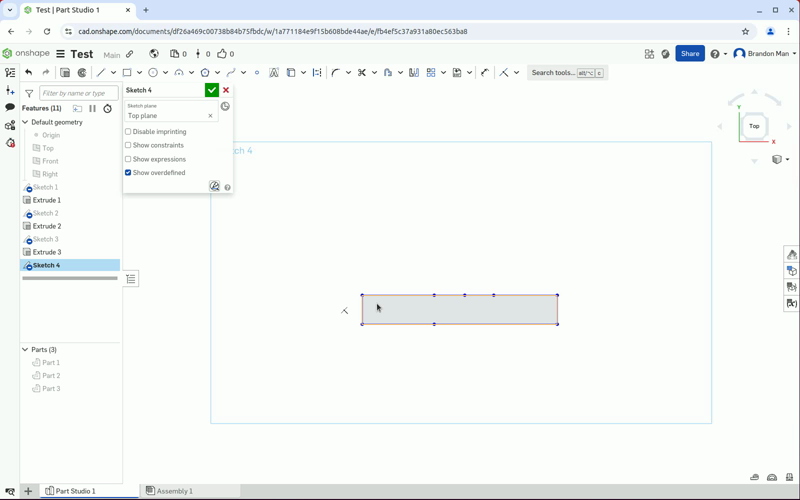
click(377, 303)
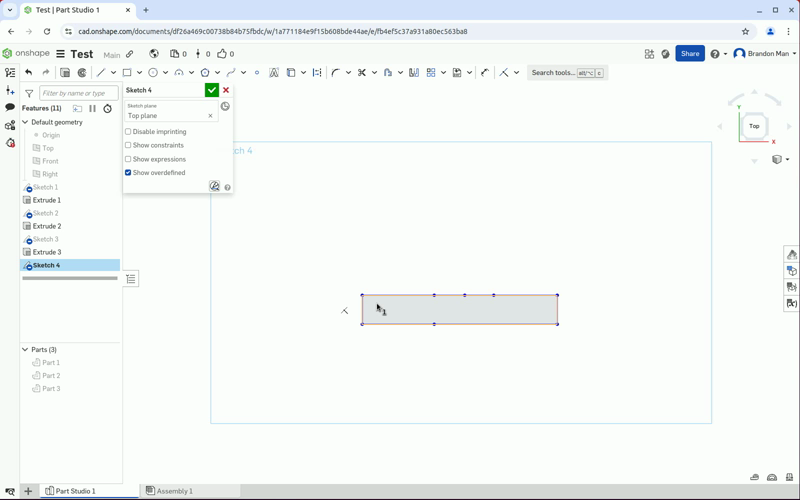
mouse_move(73, 352)
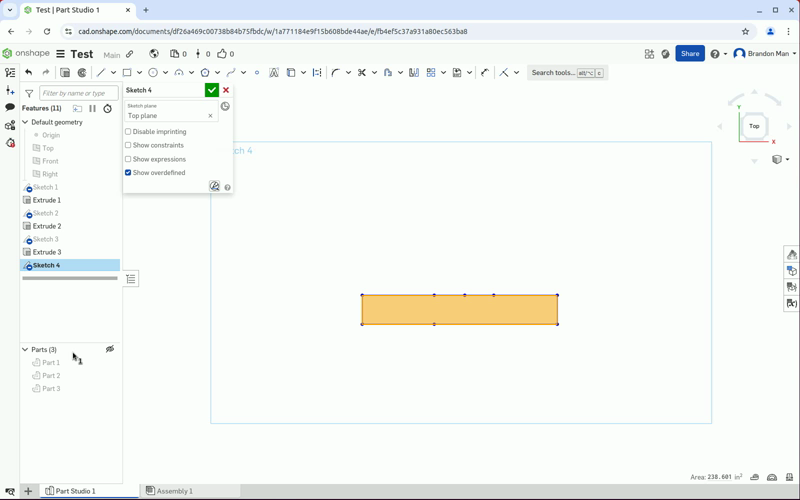
key(shift+y)
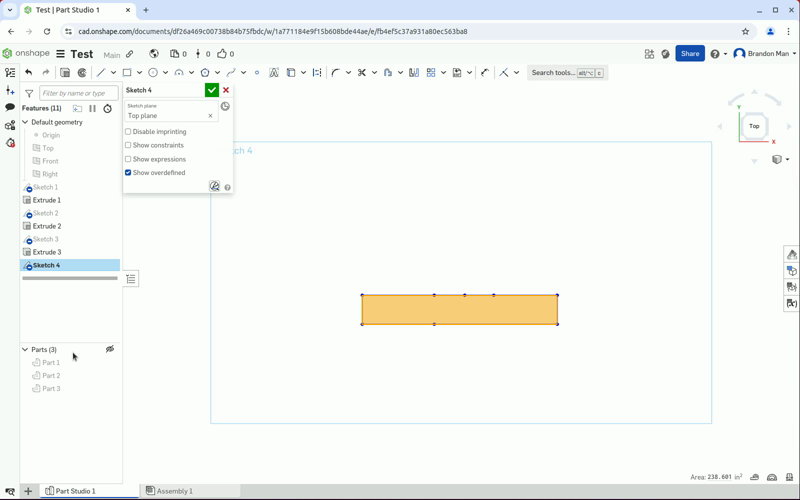
key(shift+e)
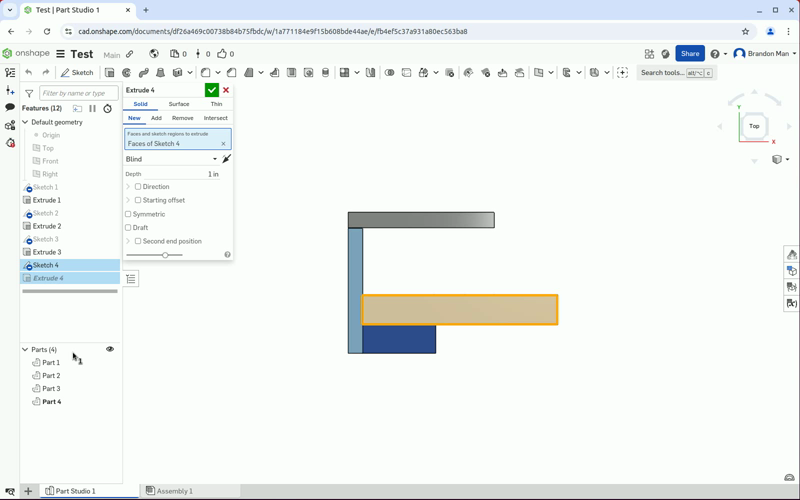
mouse_move(143, 106)
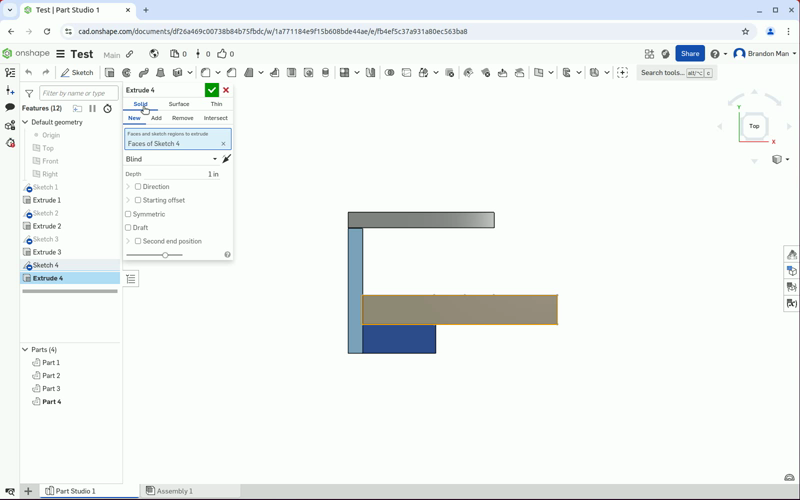
click(143, 106)
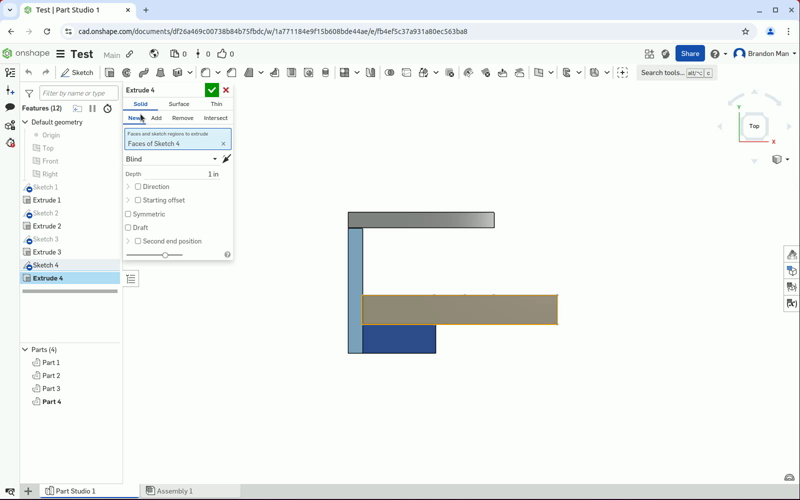
mouse_move(137, 120)
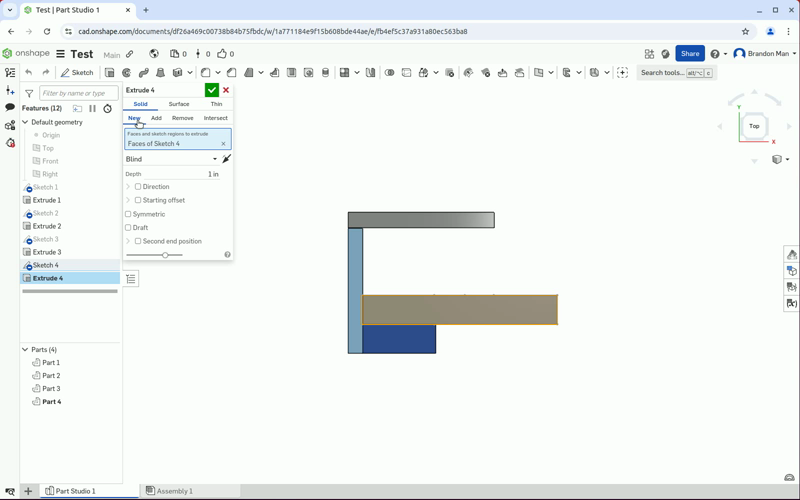
click(137, 120)
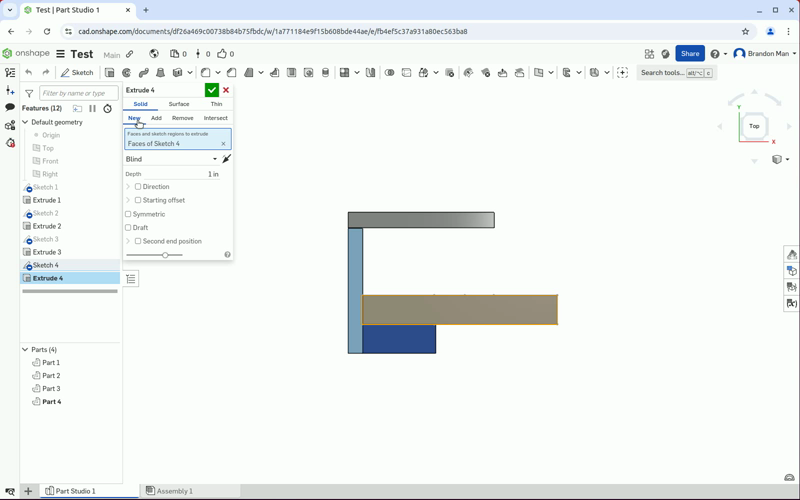
key(tab, 4)
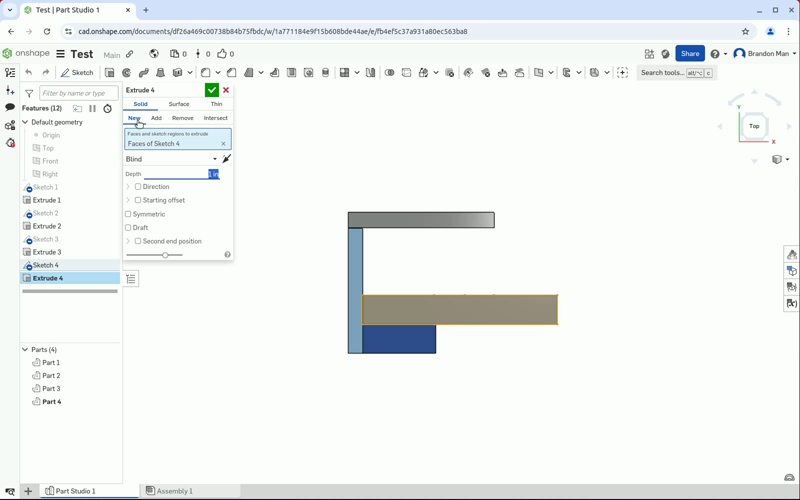
text(6.018)
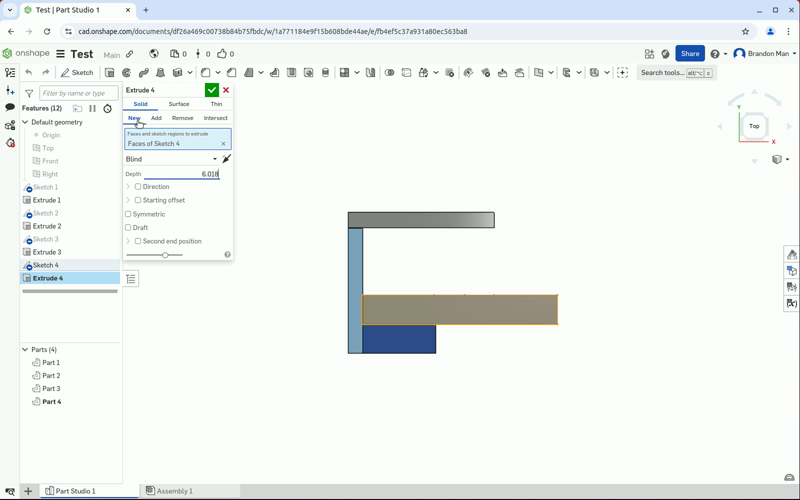
key(enter)
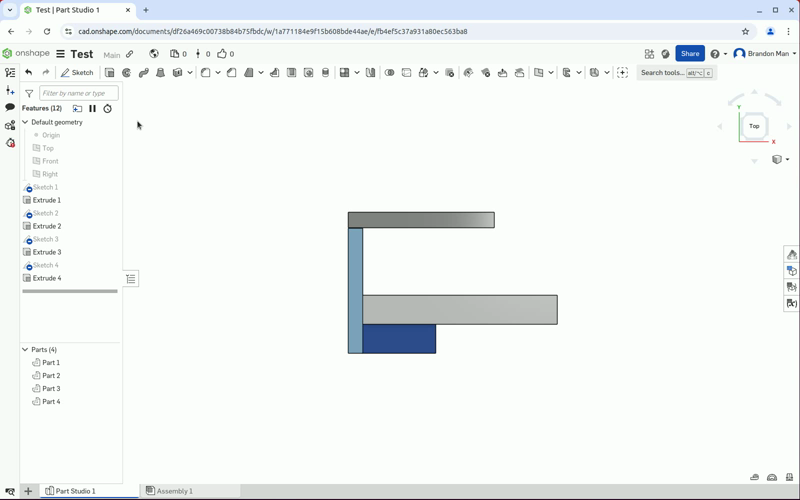
key(shift+h)
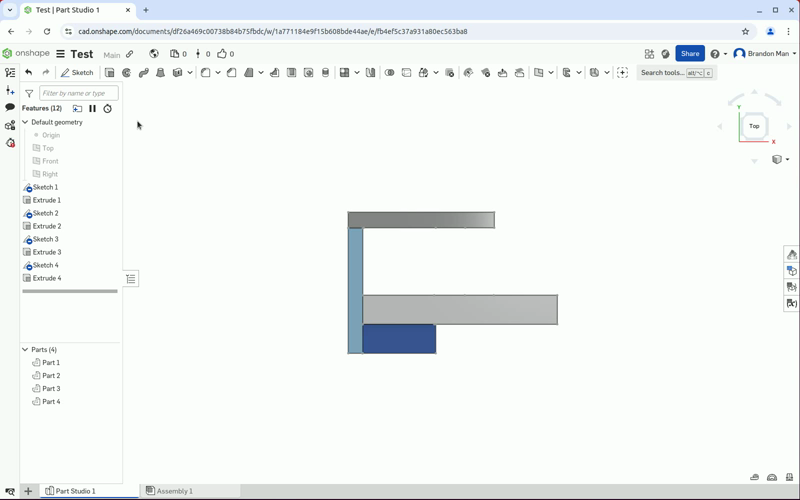
key(shift+h)
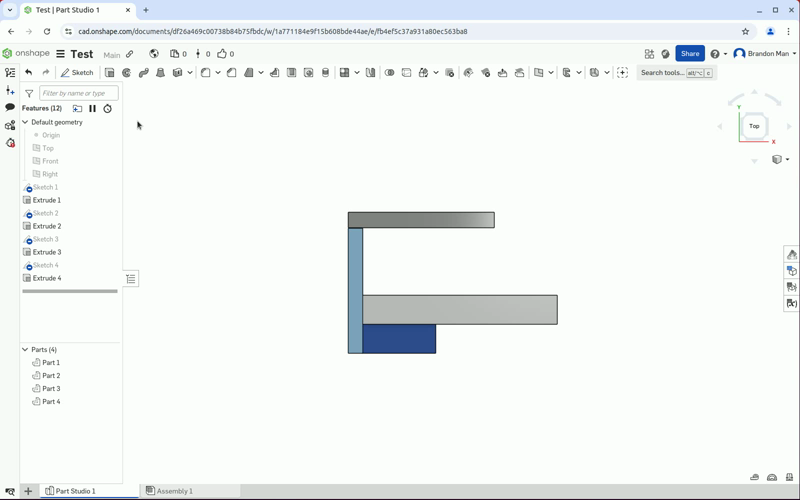
mouse_move(73, 189)
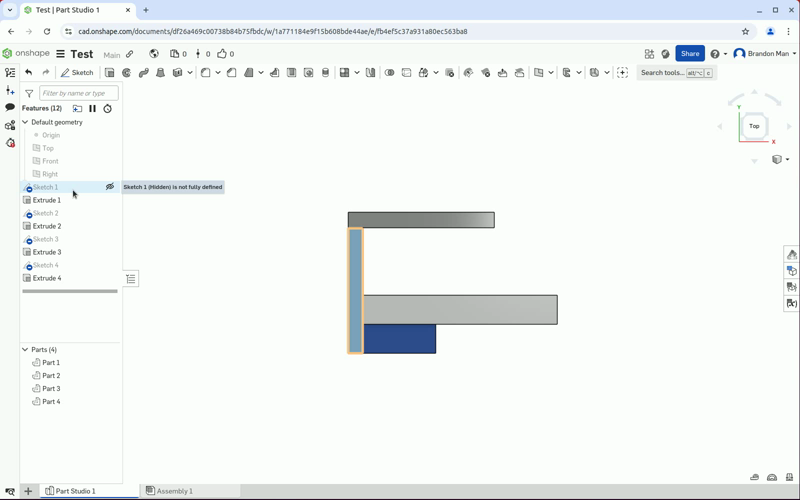
click(73, 189)
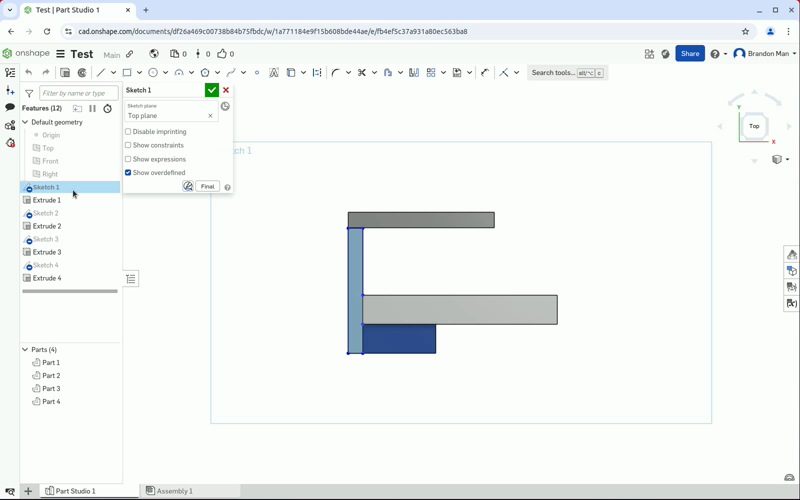
mouse_move(229, 92)
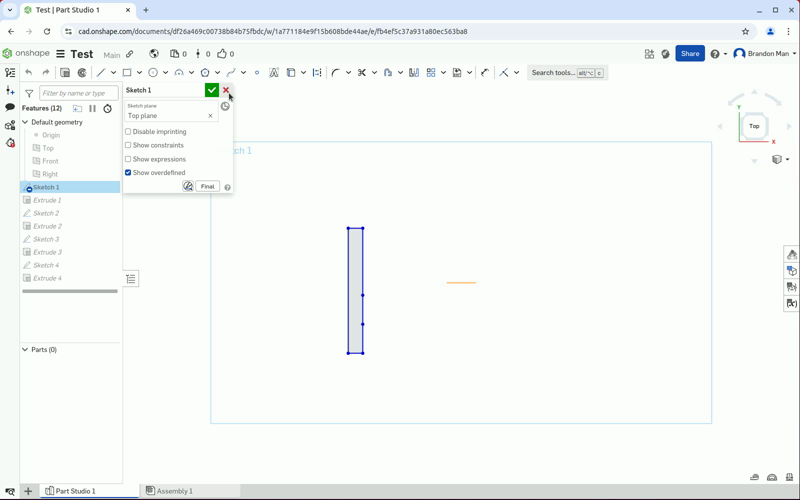
click(229, 92)
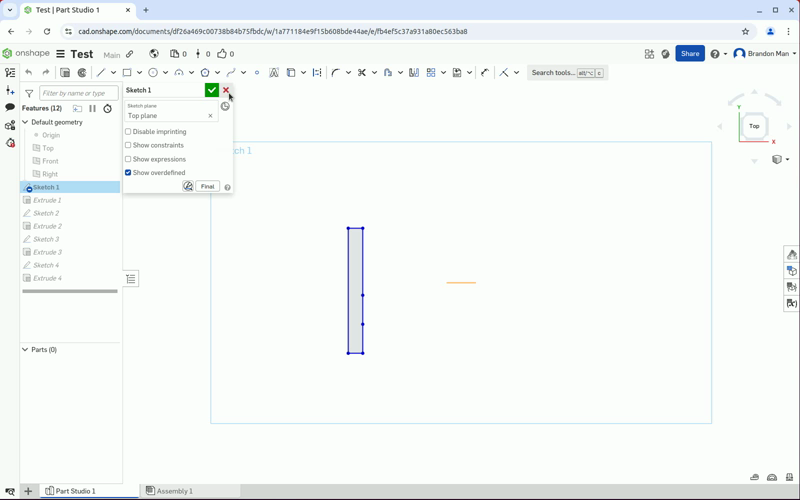
key(shift+s)
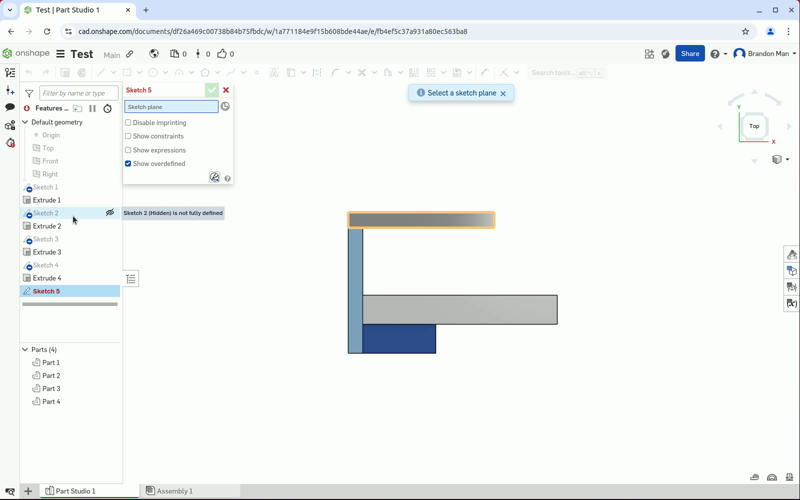
scroll(3)
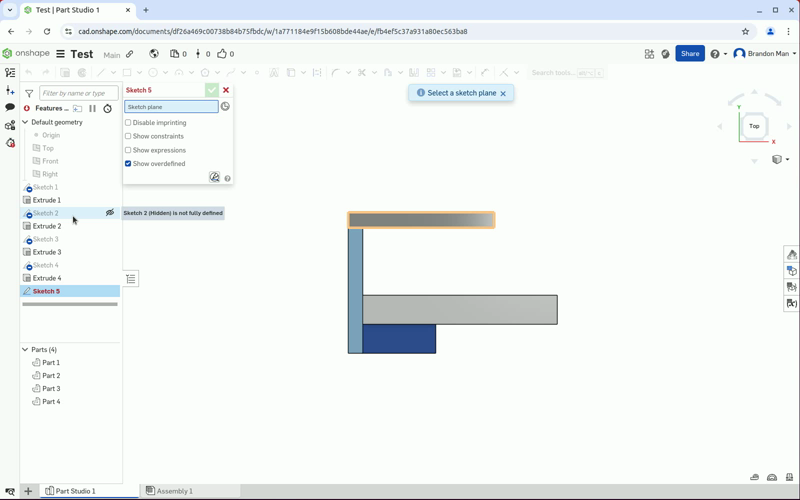
mouse_move(73, 150)
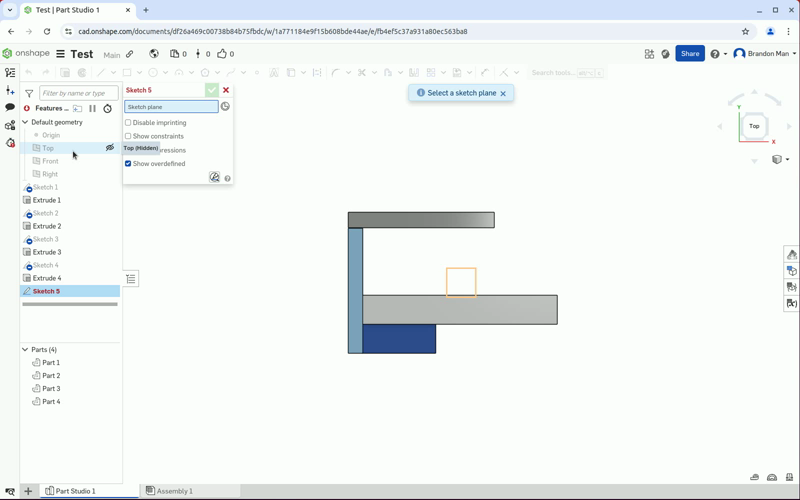
click(73, 150)
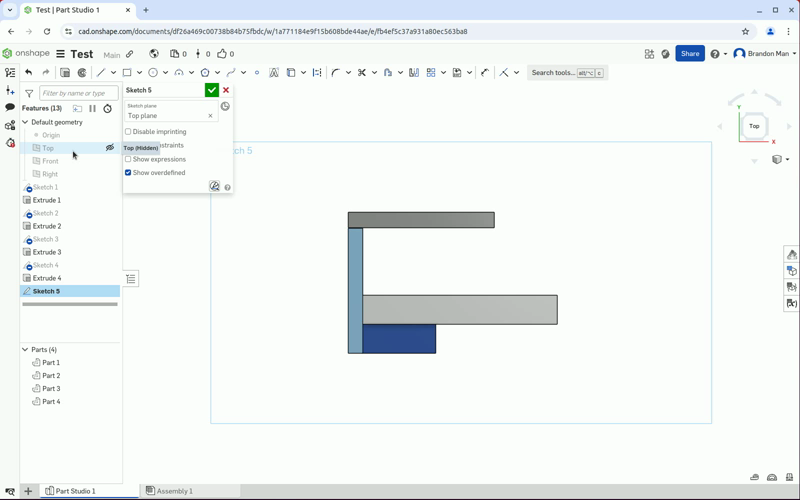
mouse_move(73, 352)
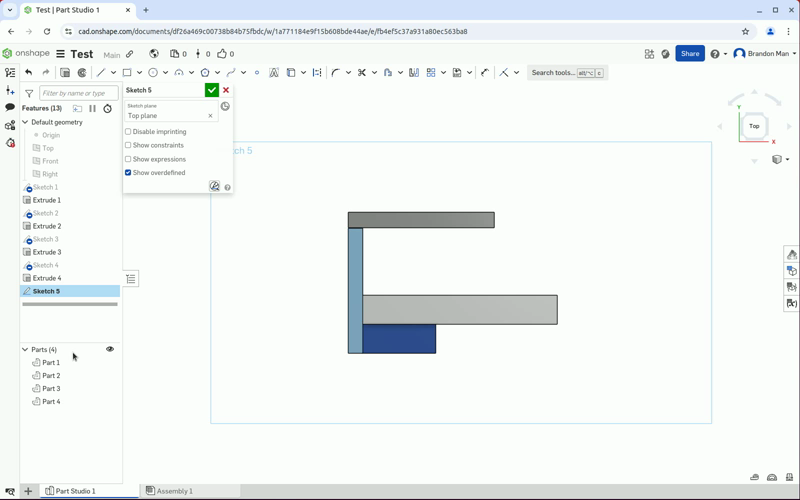
key(y)
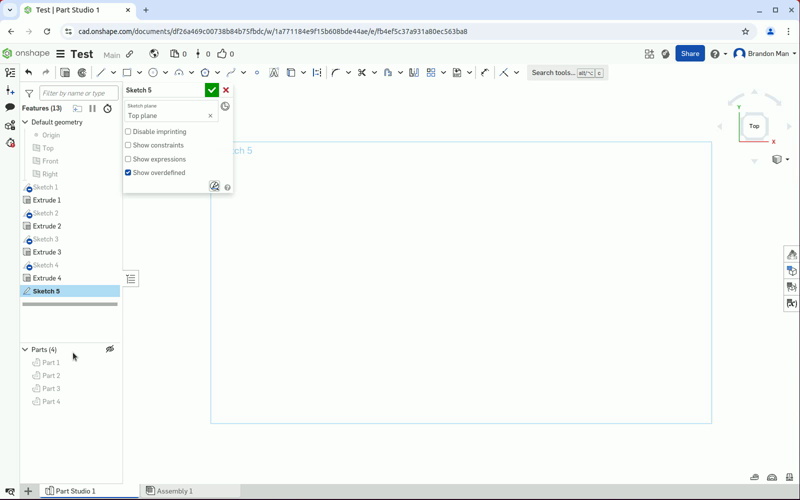
key(l)
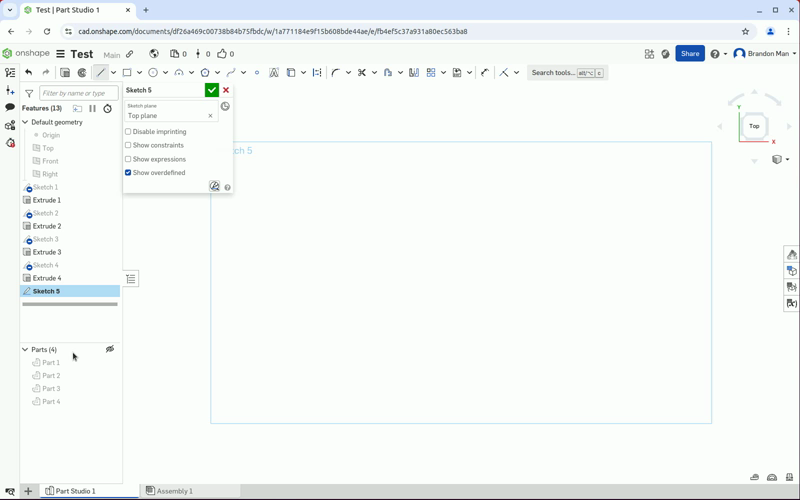
key_down(shift)
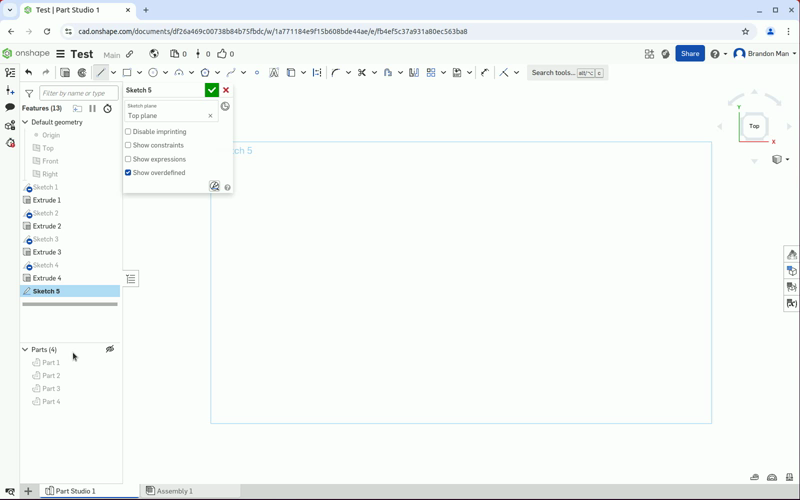
mouse_move(362, 294)
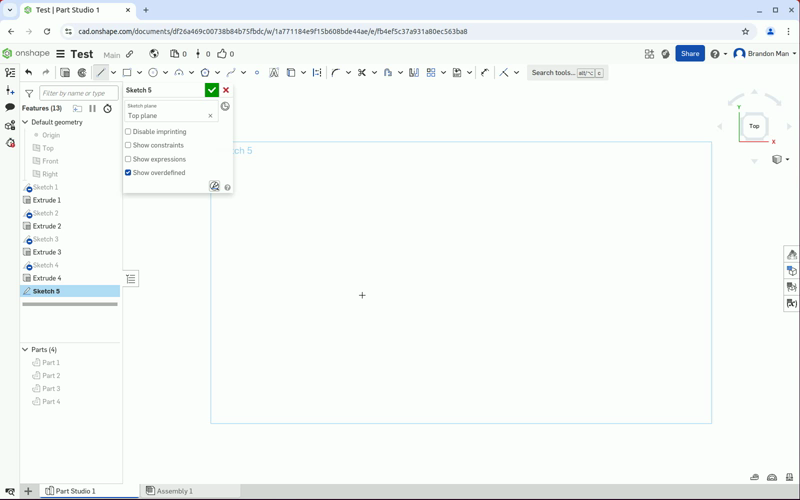
click(362, 294)
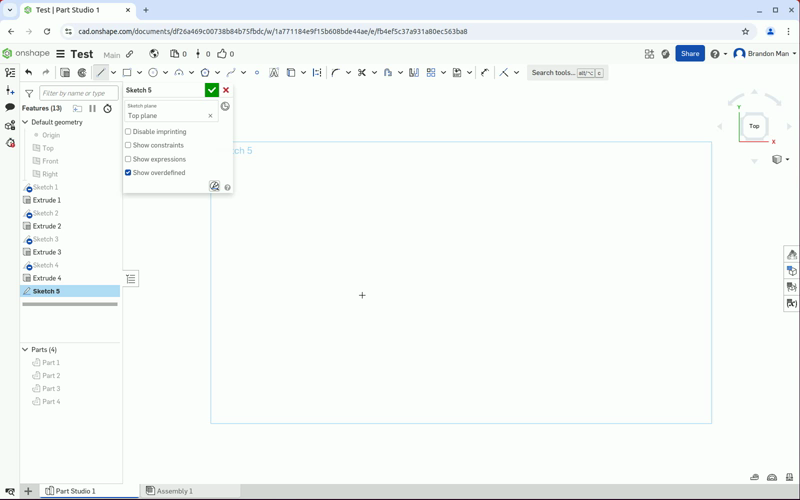
key_up(shift)
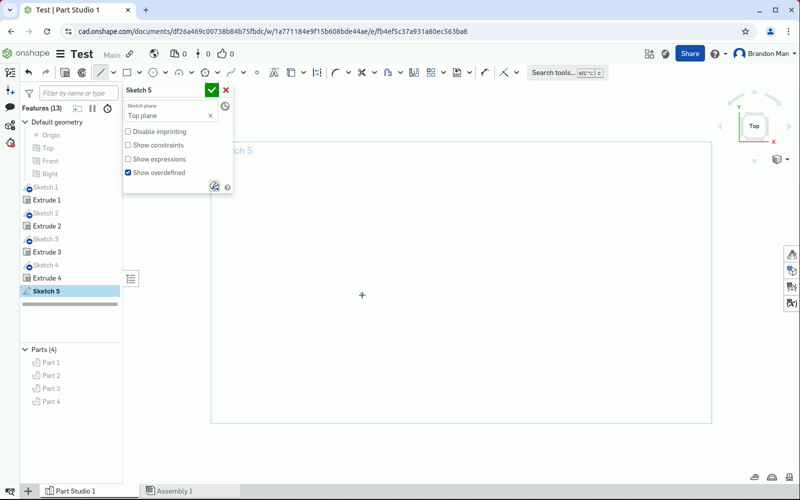
key_down(shift)
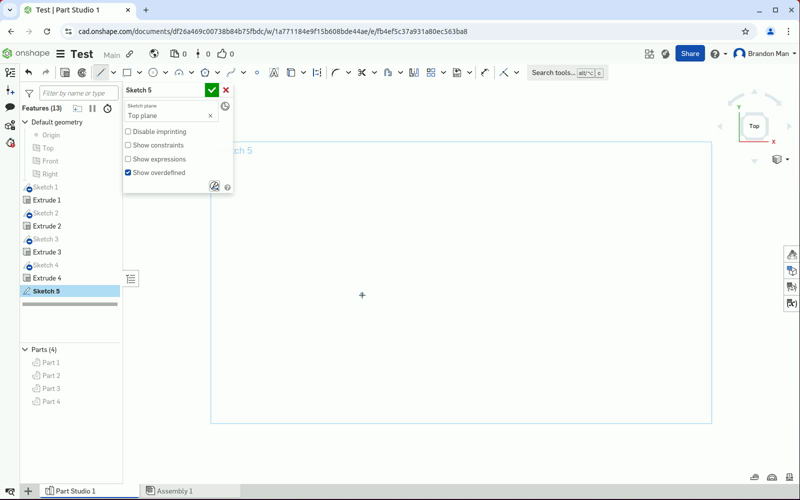
mouse_move(435, 294)
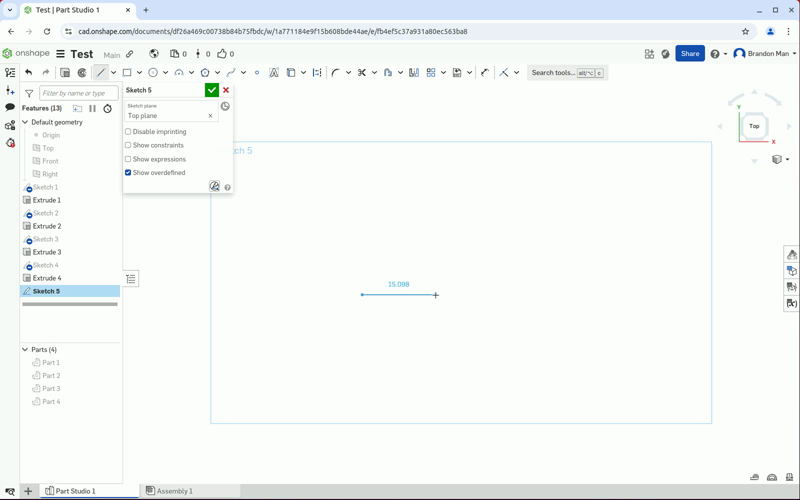
click(435, 294)
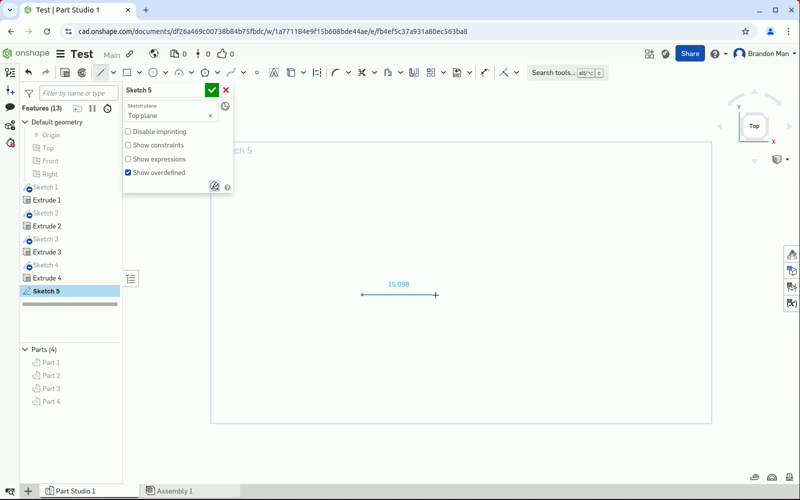
key_up(shift)
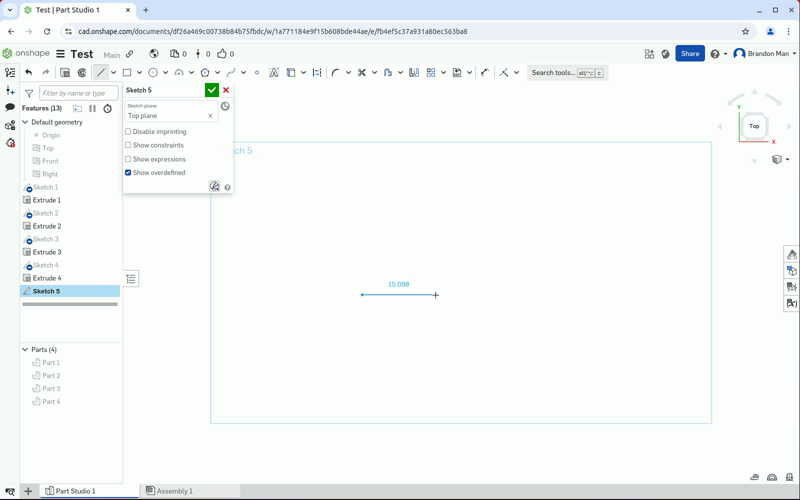
key_down(shift)
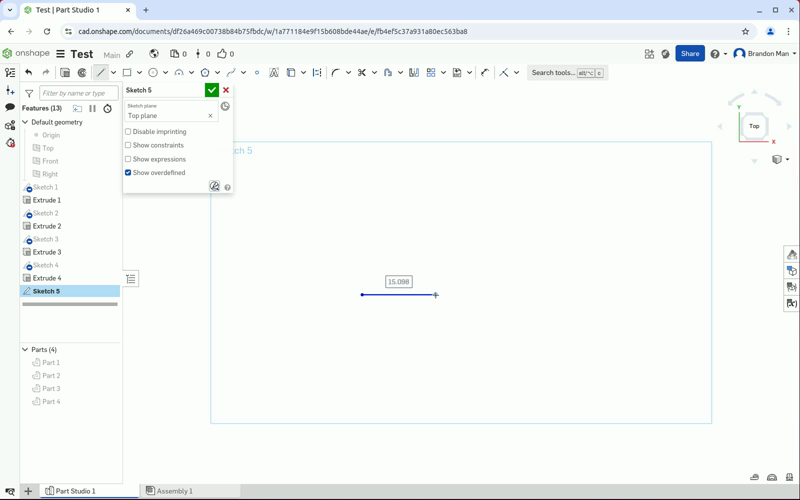
mouse_move(362, 227)
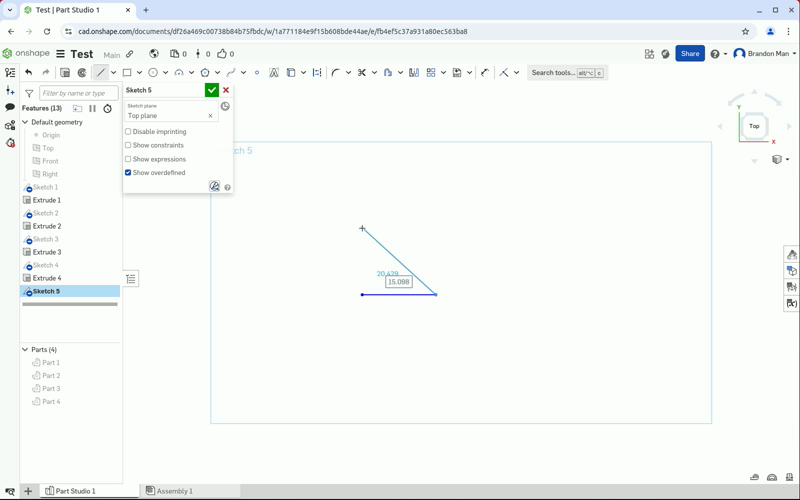
click(362, 227)
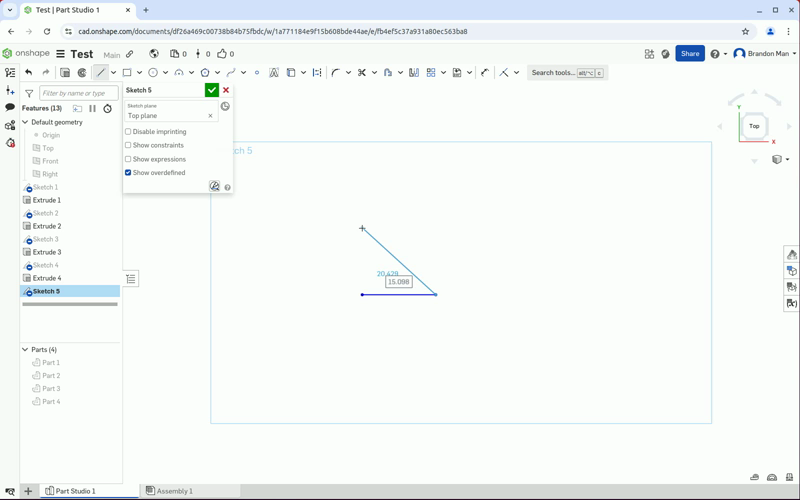
key_up(shift)
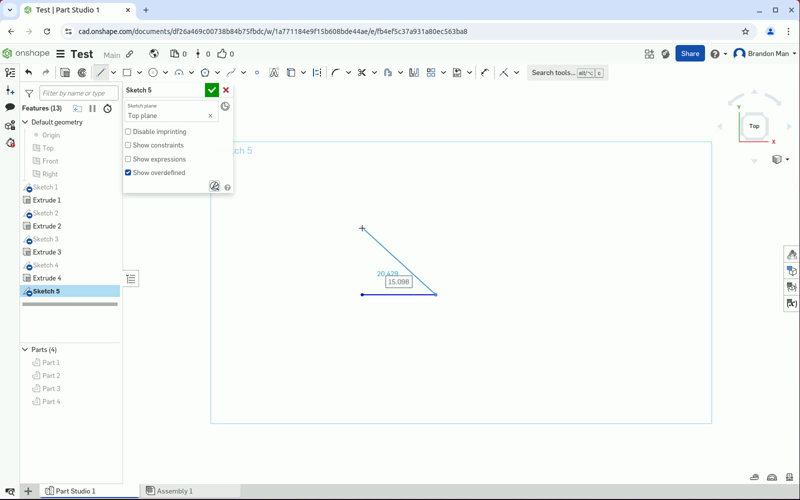
key_down(shift)
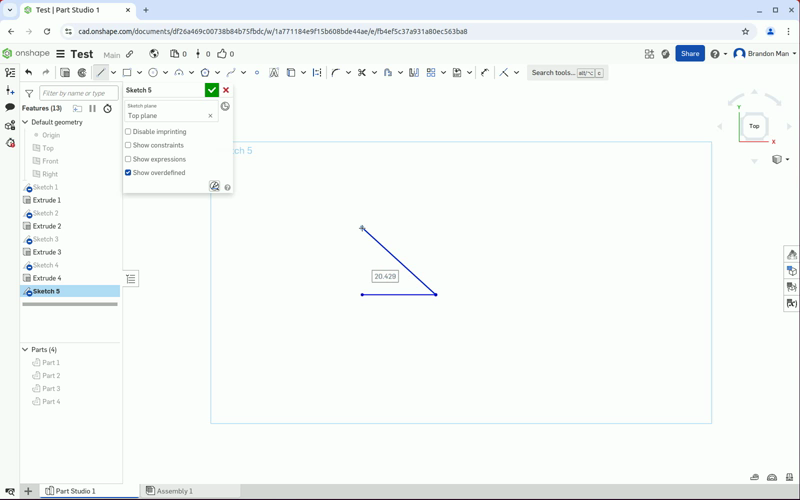
mouse_move(362, 294)
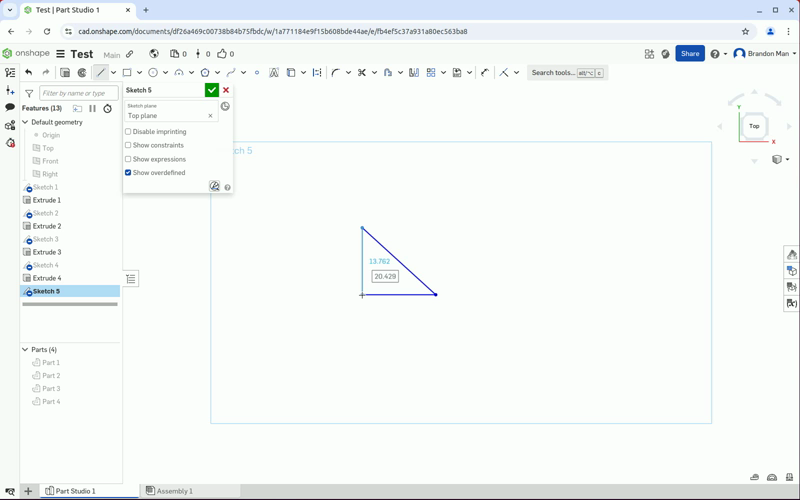
key_up(shift)
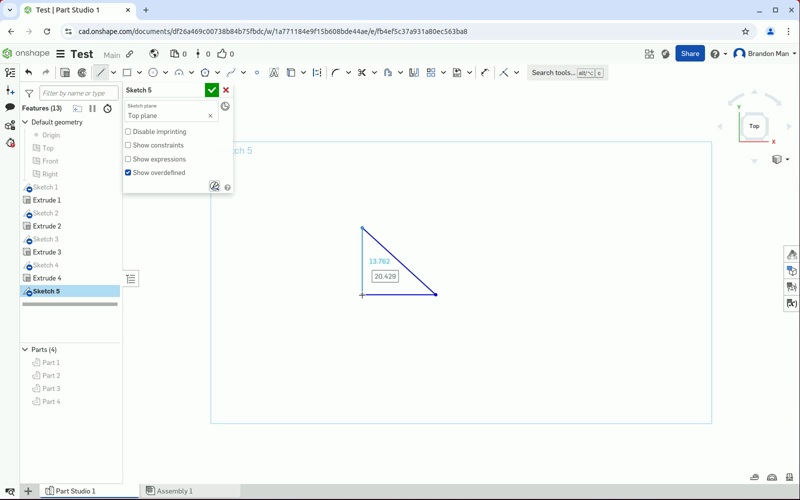
click(362, 294)
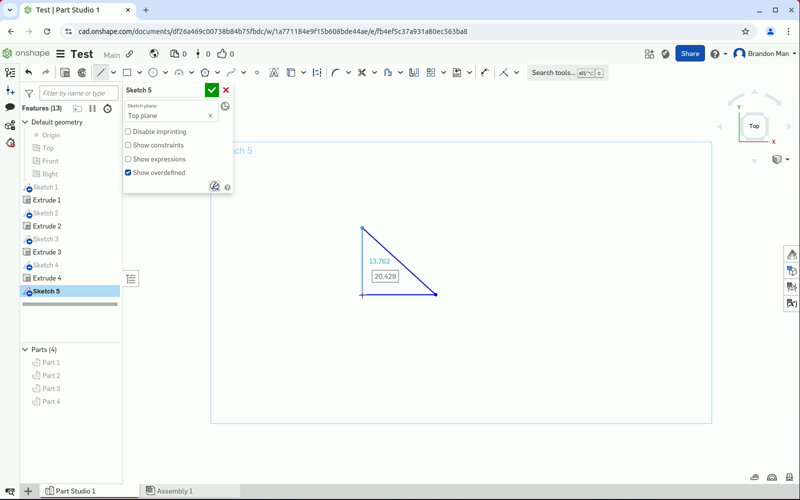
key(esc)
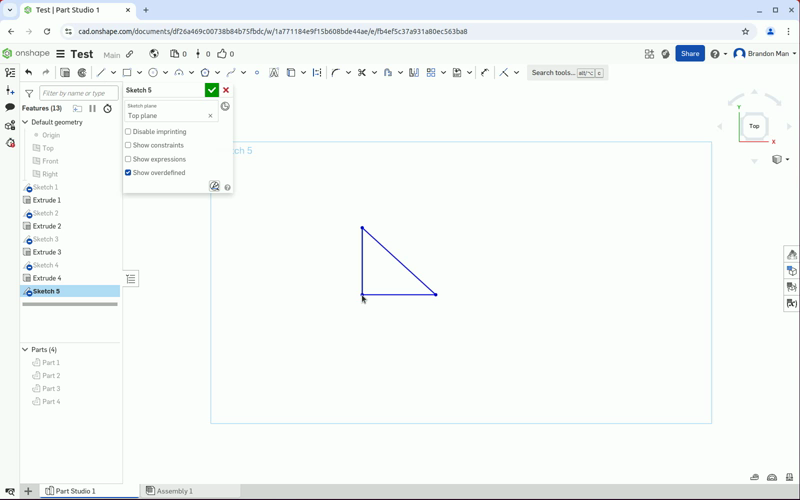
mouse_move(368, 282)
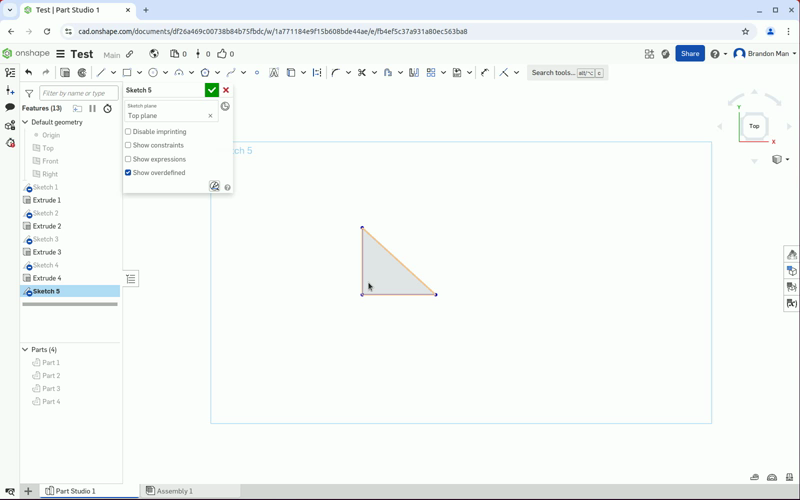
click(368, 282)
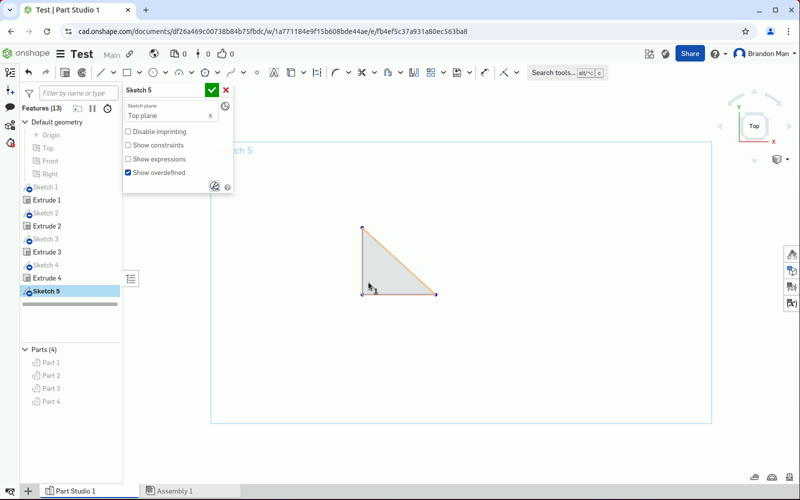
mouse_move(73, 352)
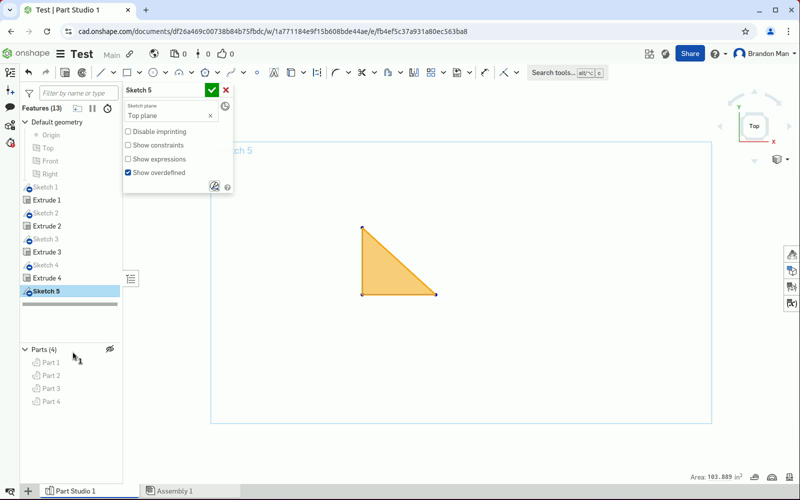
key(shift+y)
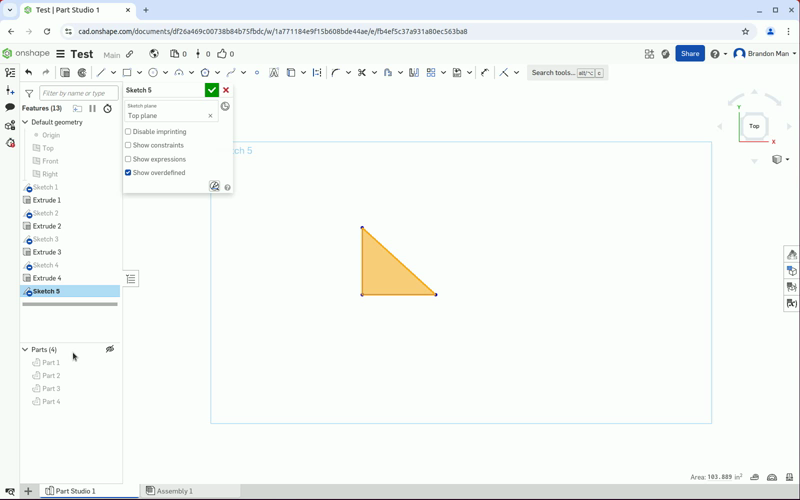
key(shift+e)
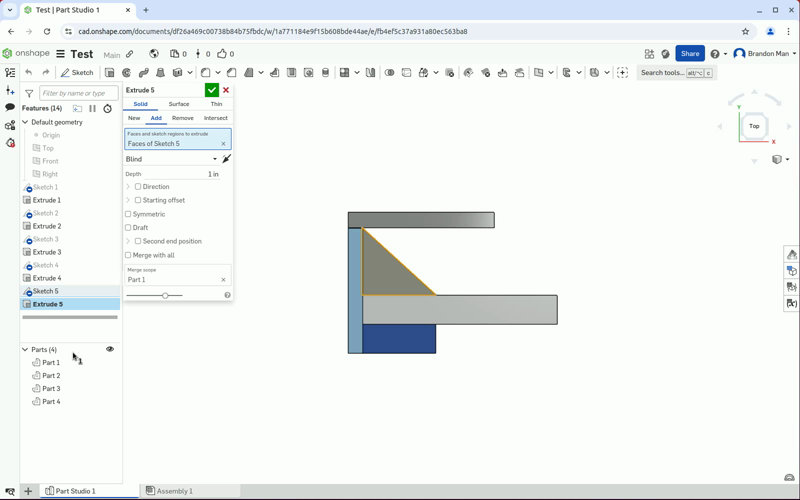
mouse_move(143, 106)
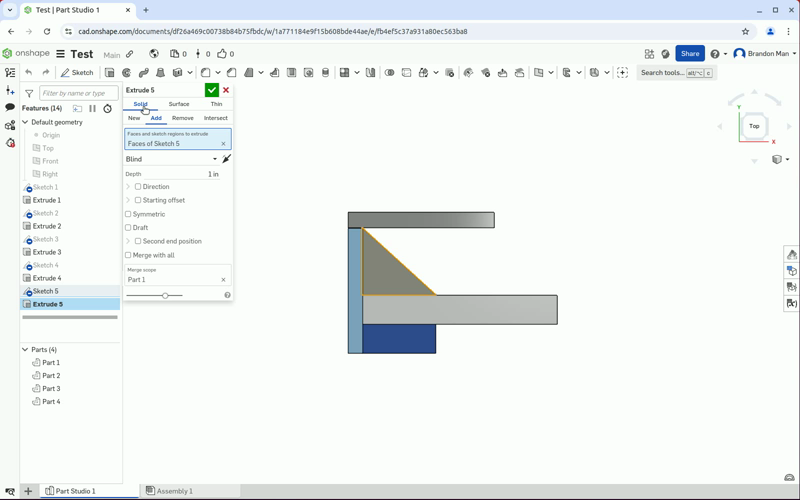
click(143, 106)
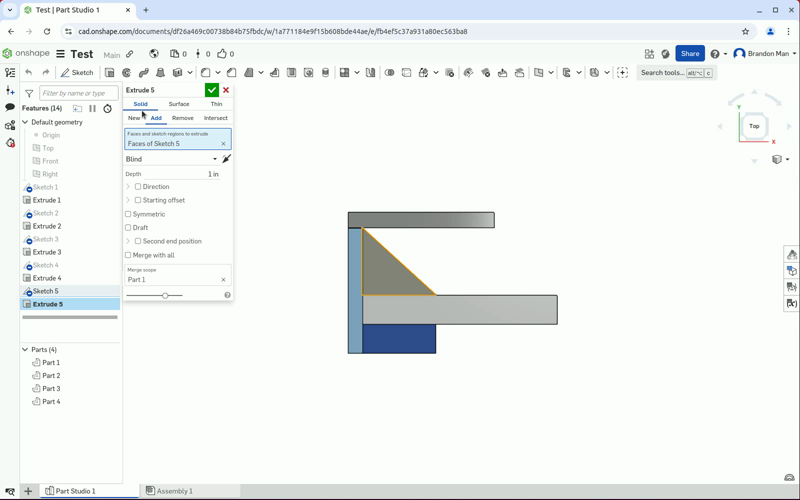
mouse_move(137, 120)
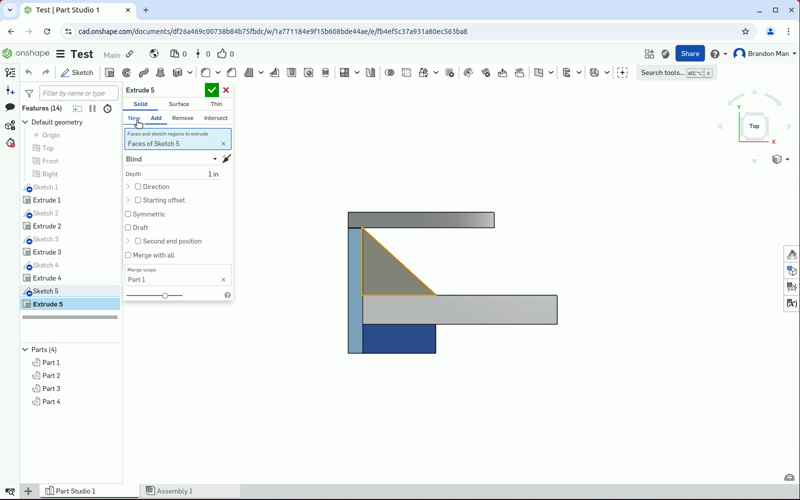
click(137, 120)
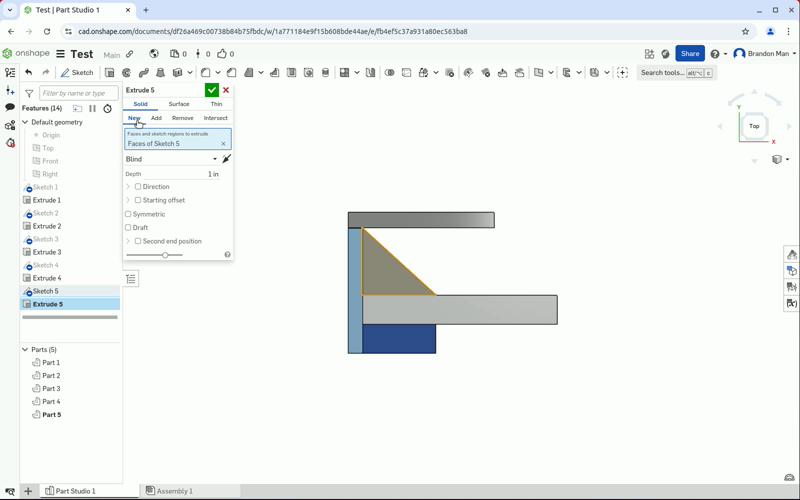
key(tab, 4)
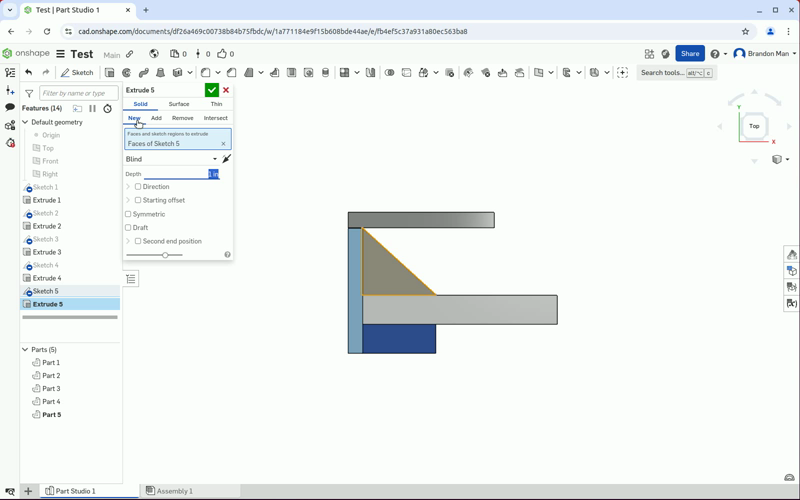
text(8.906)
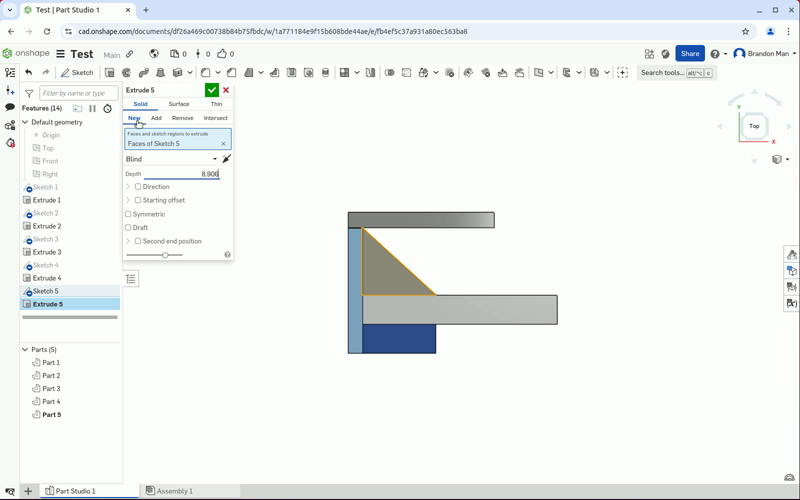
key(enter)
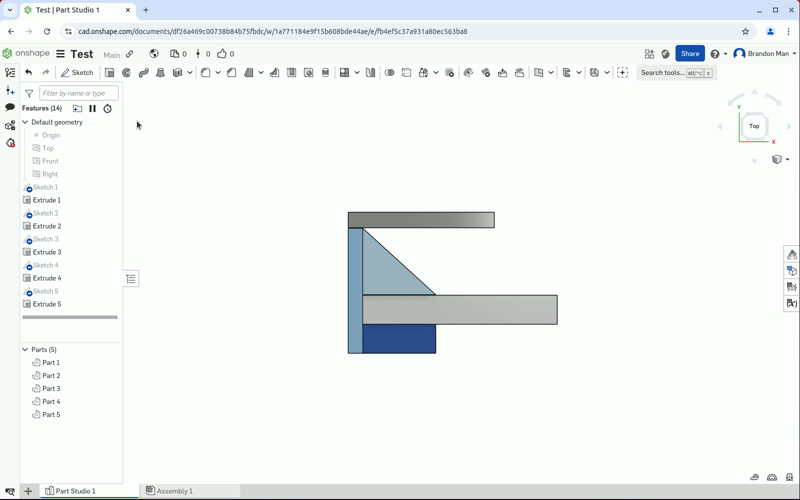
key(shift+h)
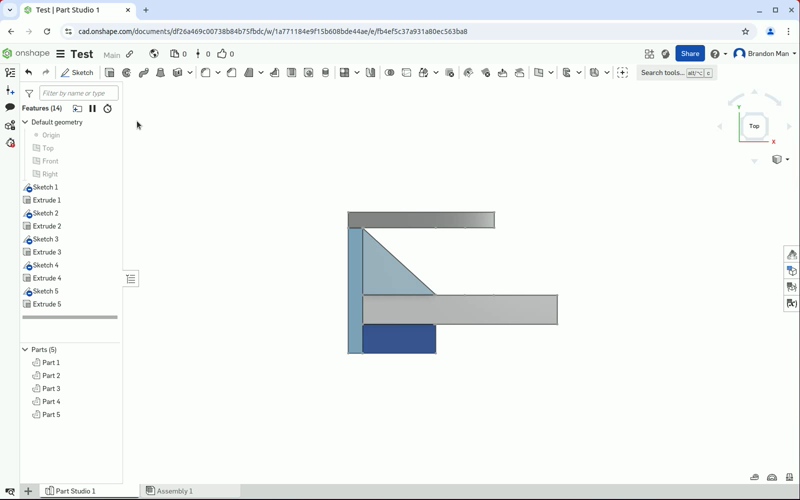
key(shift+h)
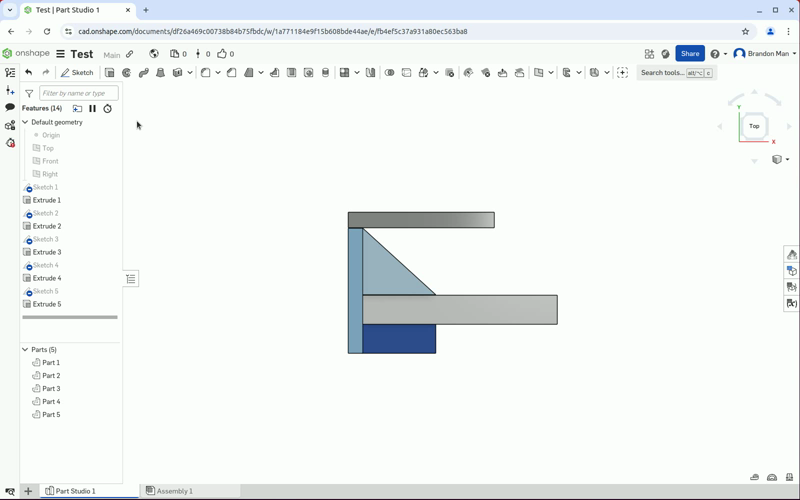
mouse_move(73, 189)
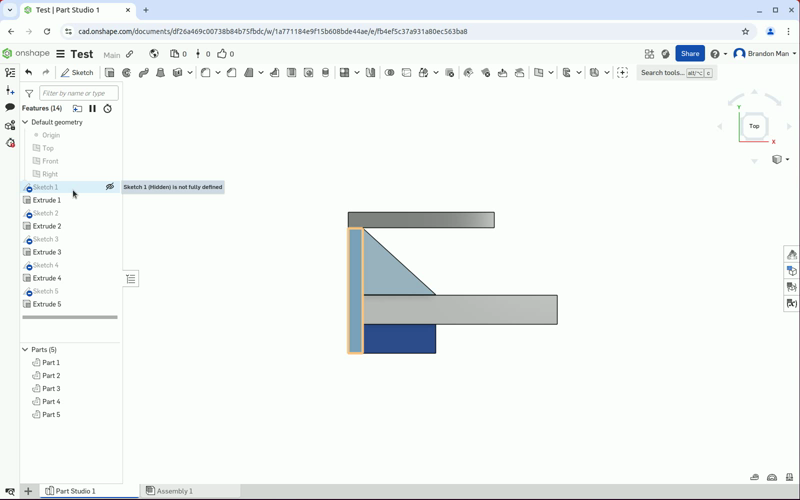
click(73, 189)
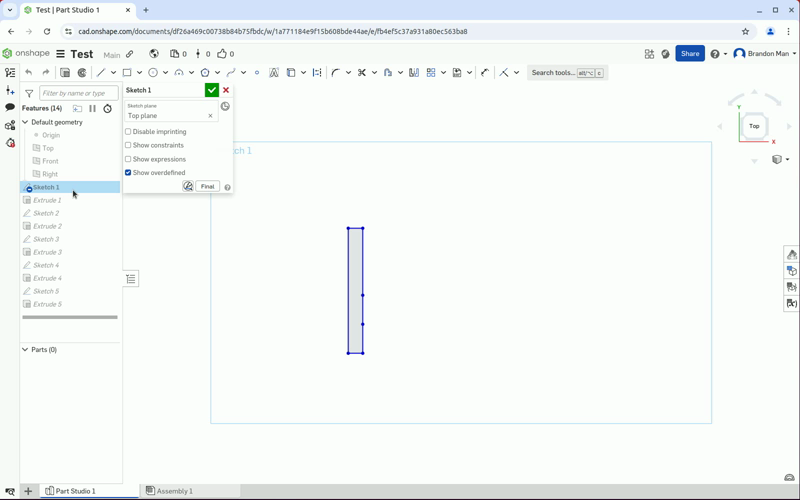
mouse_move(229, 92)
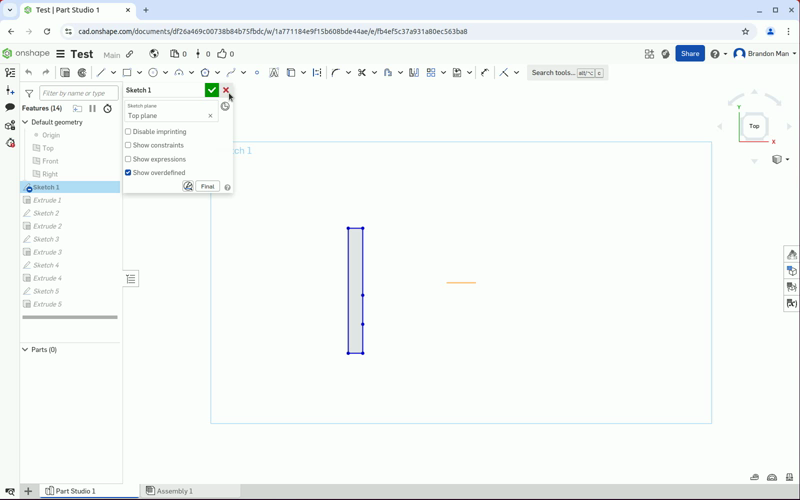
click(229, 92)
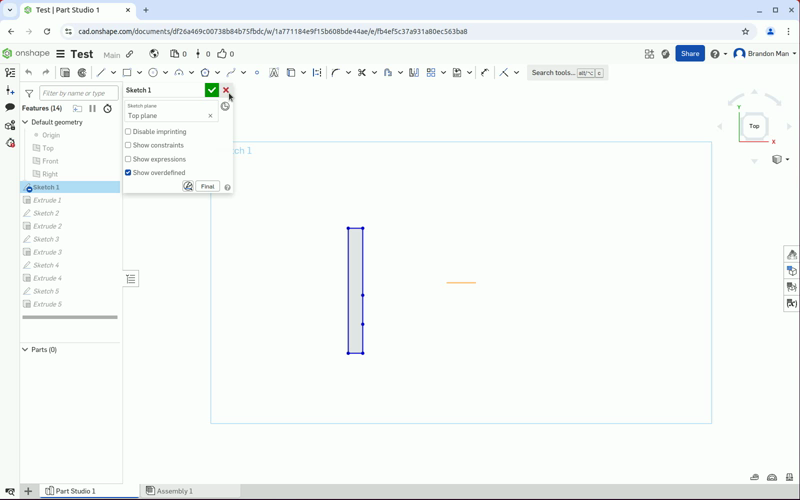
key(shift+s)
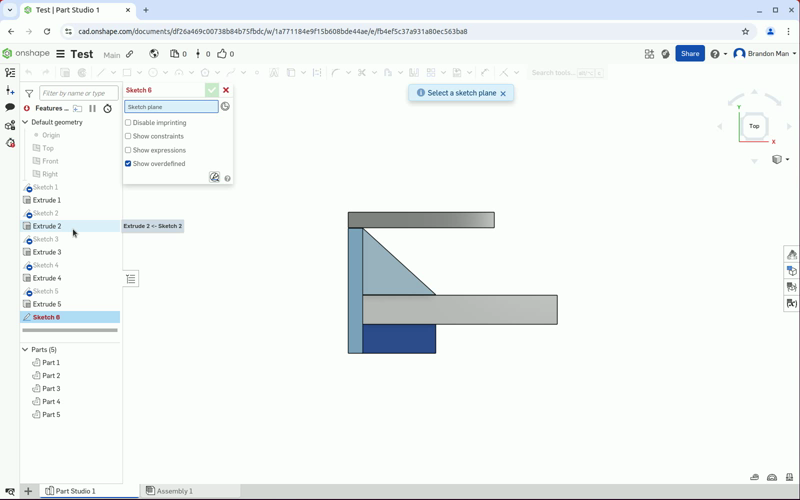
scroll(3)
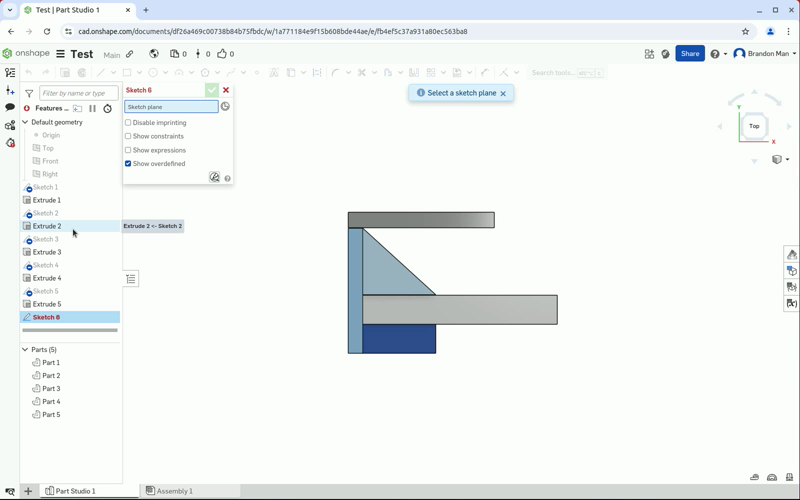
mouse_move(73, 150)
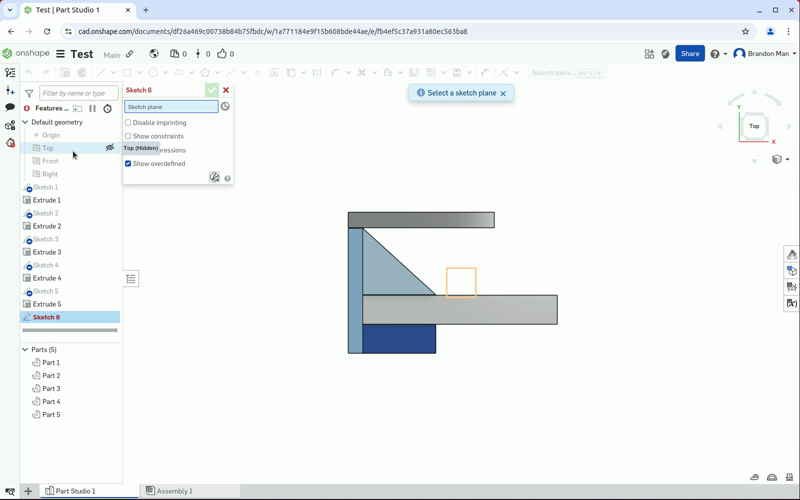
click(73, 150)
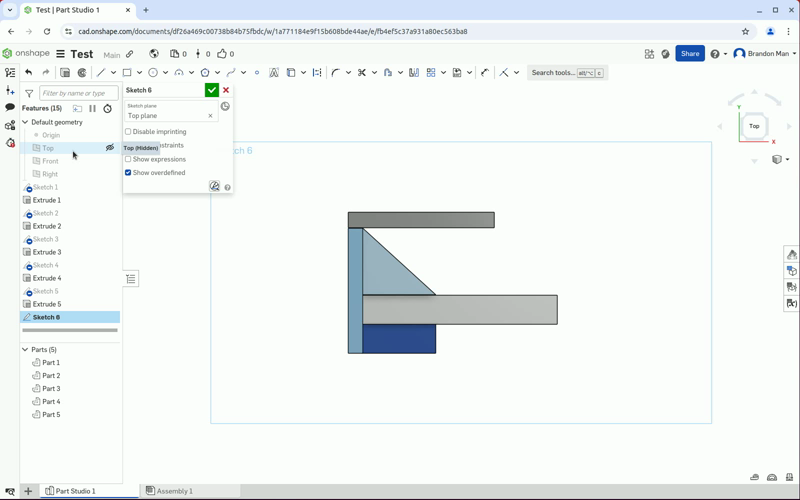
mouse_move(73, 352)
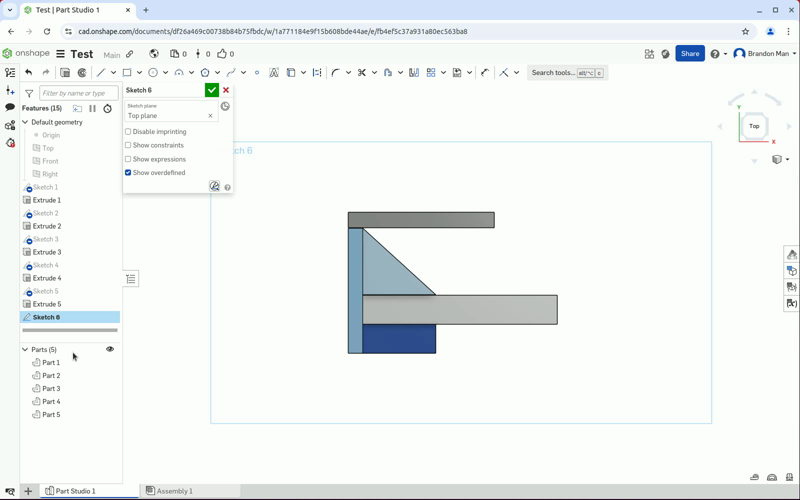
key(y)
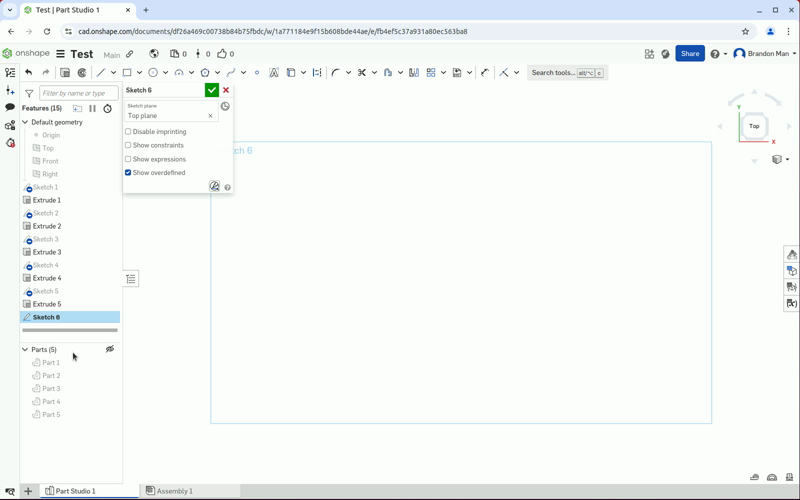
key(l)
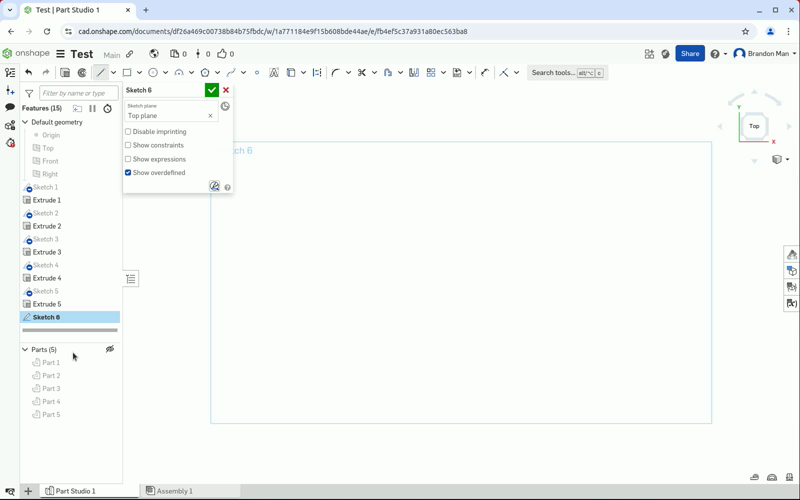
key_down(shift)
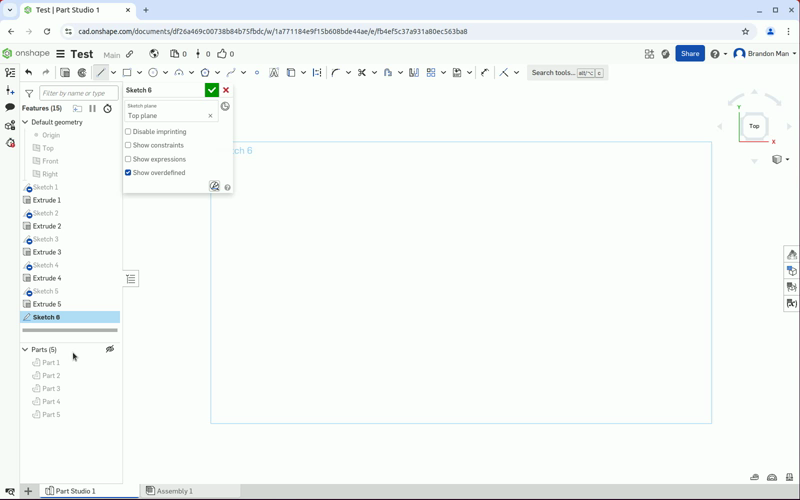
mouse_move(362, 227)
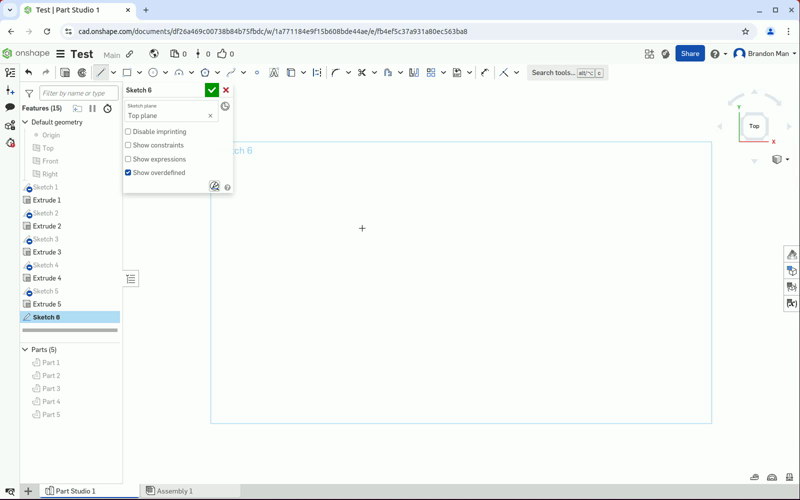
click(362, 227)
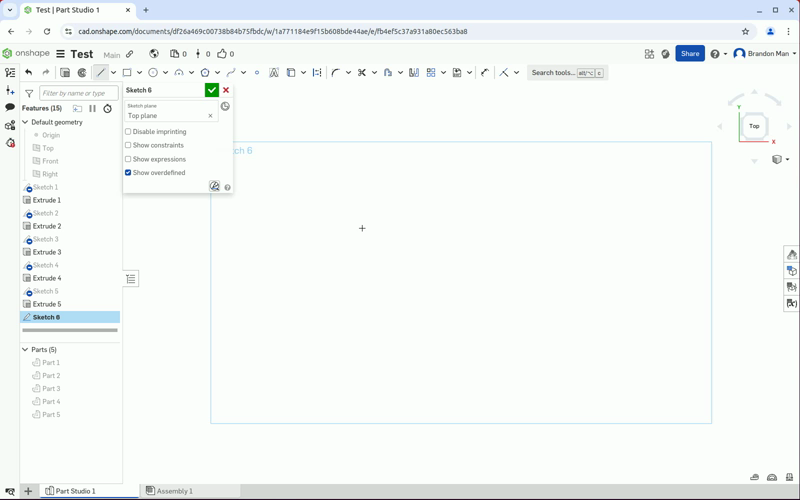
key_up(shift)
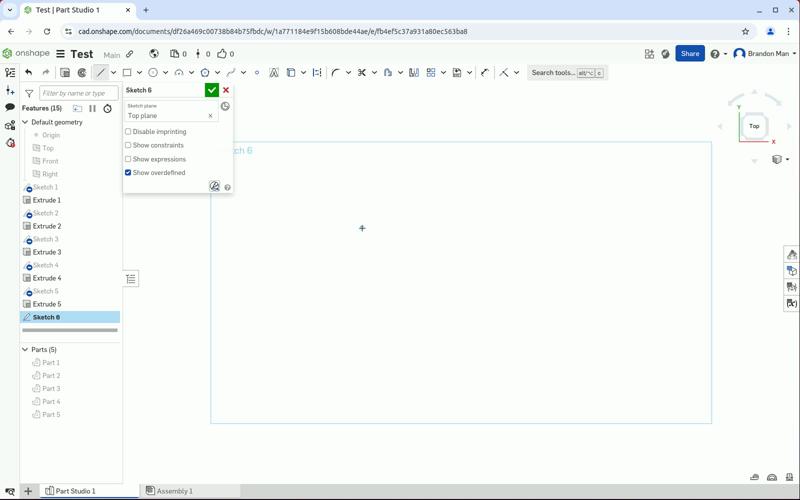
key_down(shift)
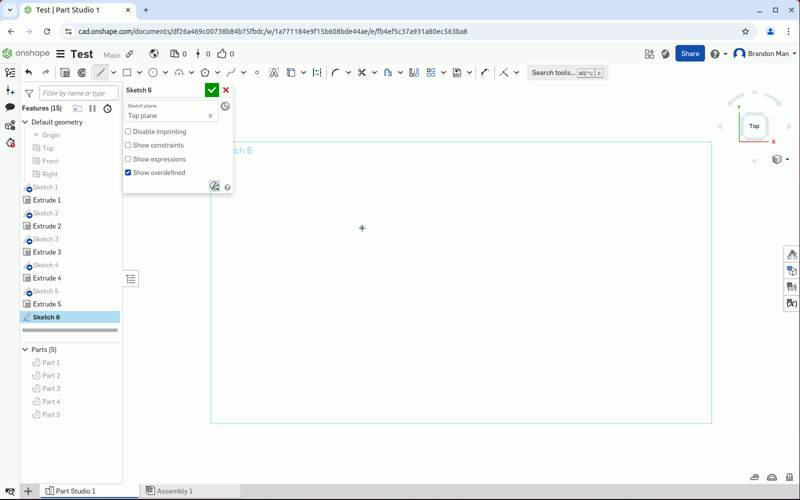
mouse_move(435, 294)
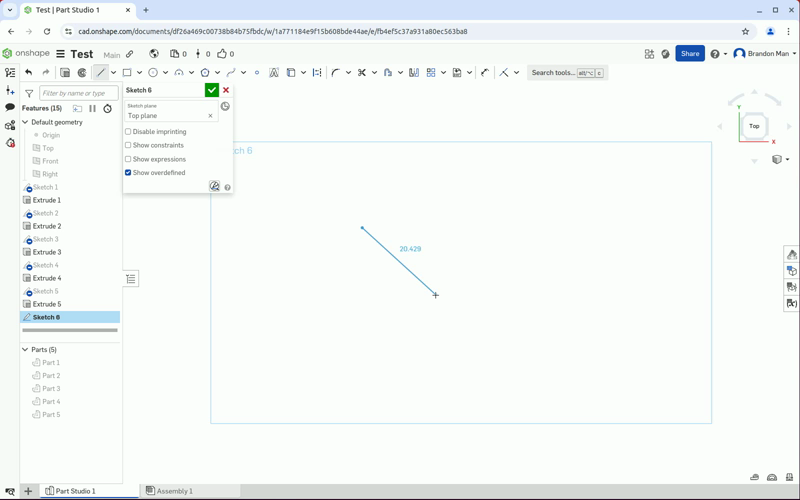
click(435, 294)
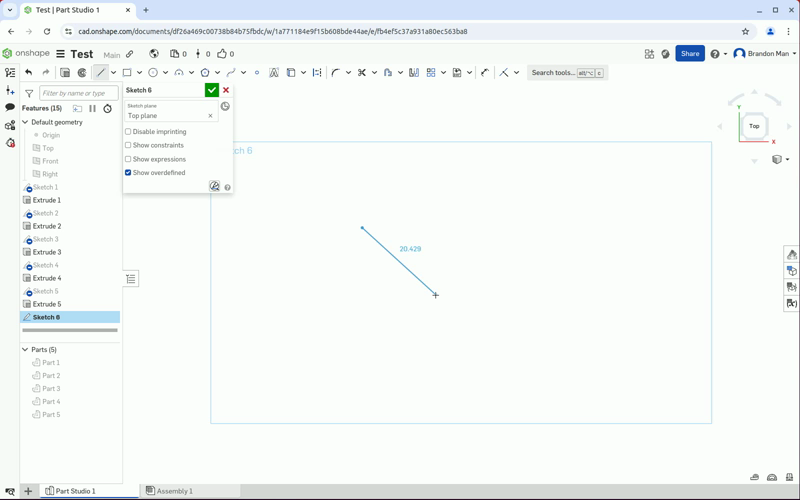
key_up(shift)
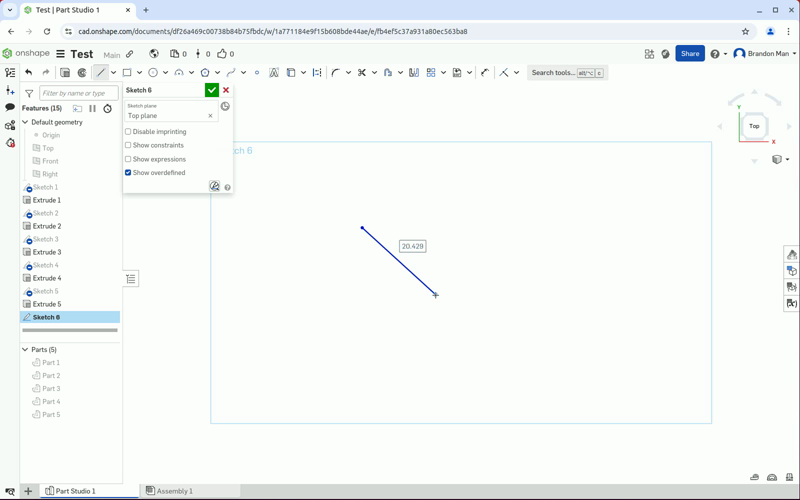
key_down(shift)
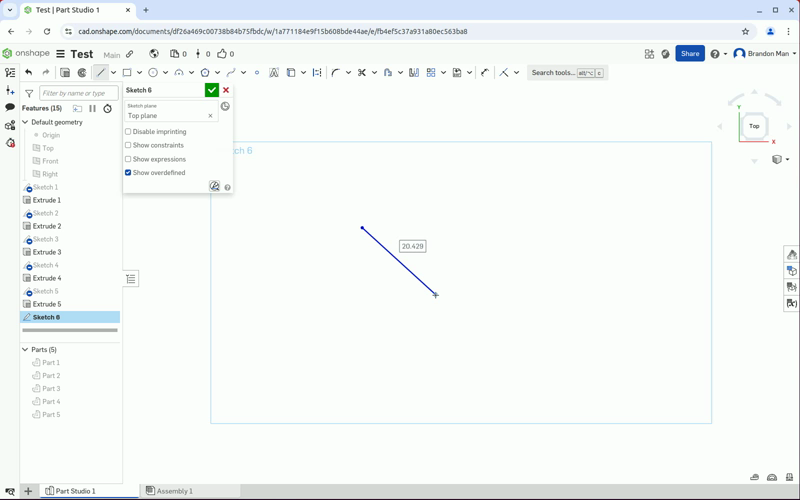
mouse_move(435, 227)
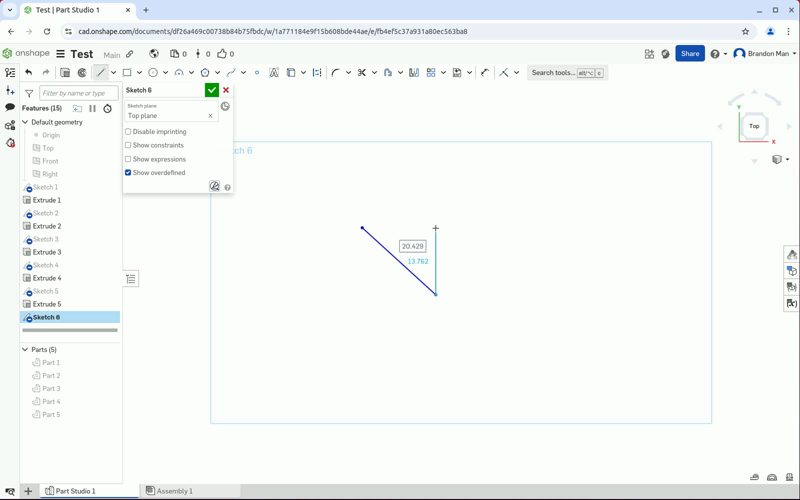
click(435, 227)
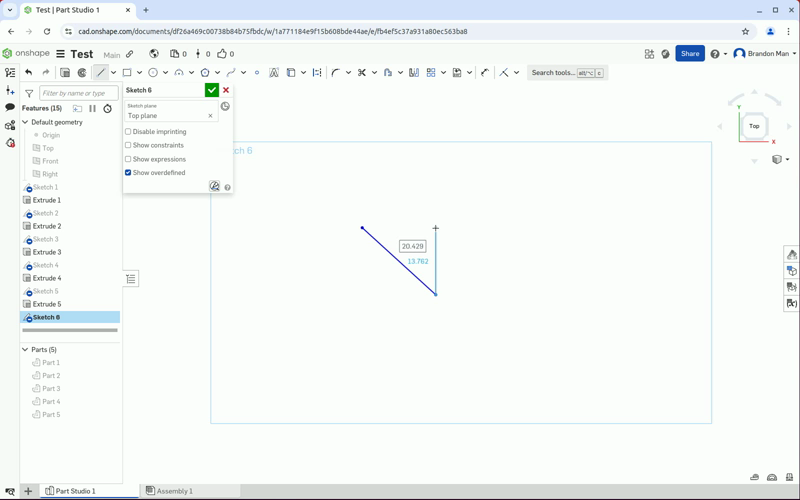
key_up(shift)
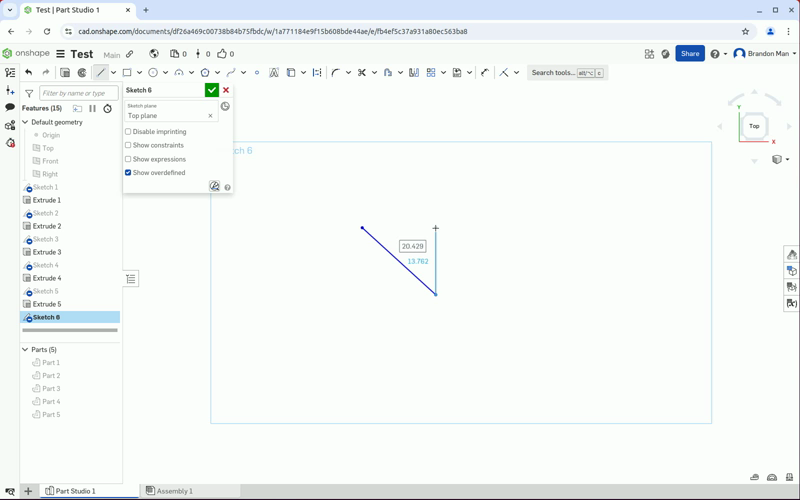
key_down(shift)
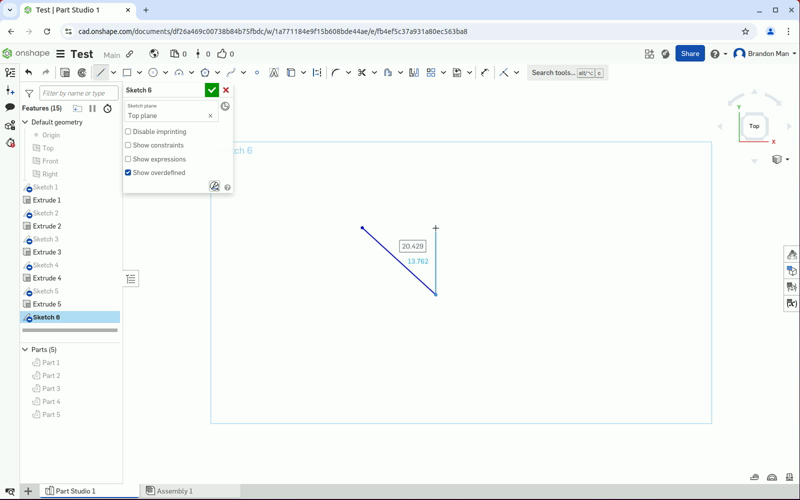
mouse_move(362, 227)
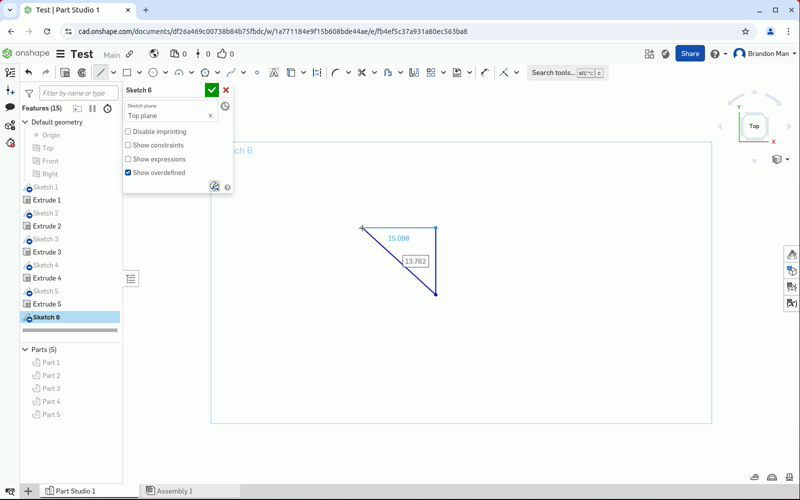
key_up(shift)
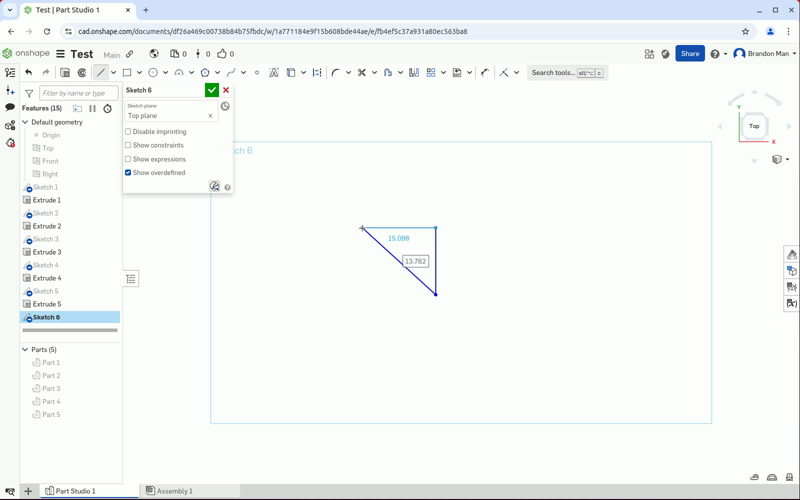
click(362, 227)
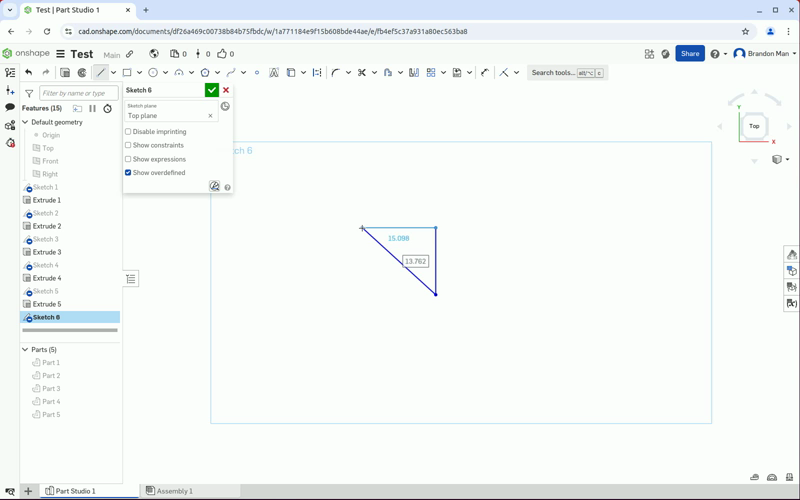
key(esc)
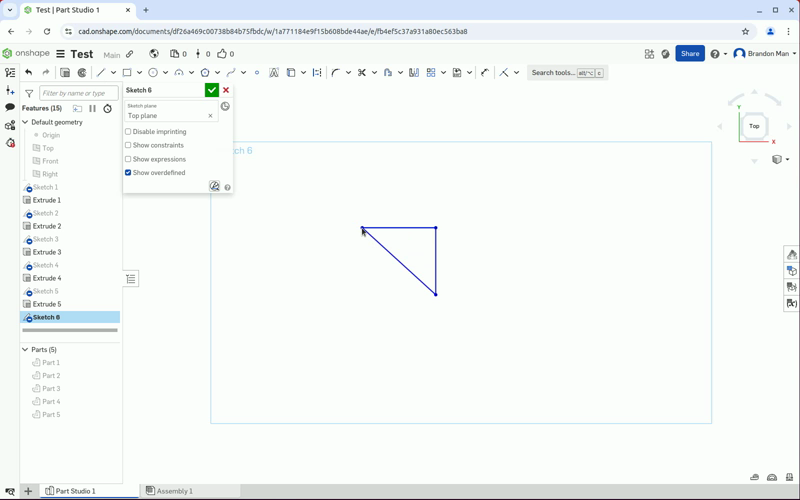
mouse_move(418, 254)
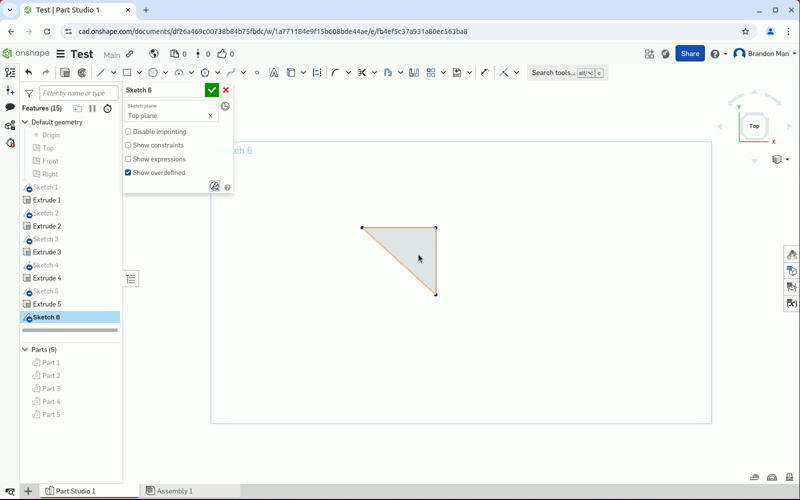
click(418, 254)
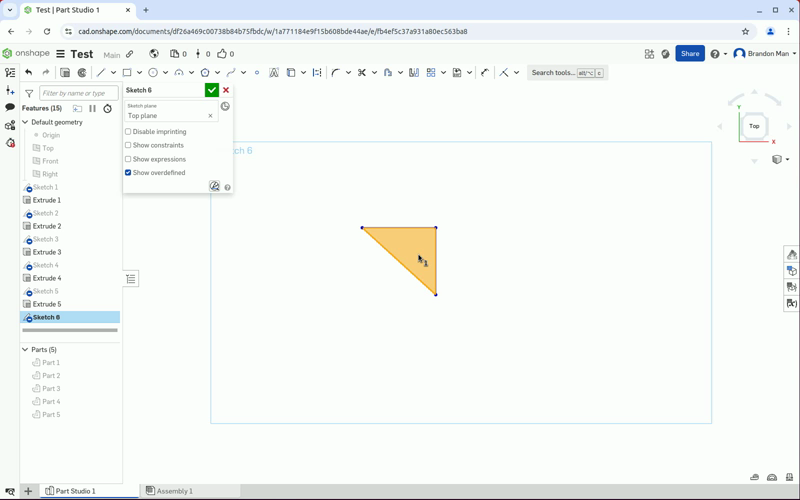
mouse_move(73, 352)
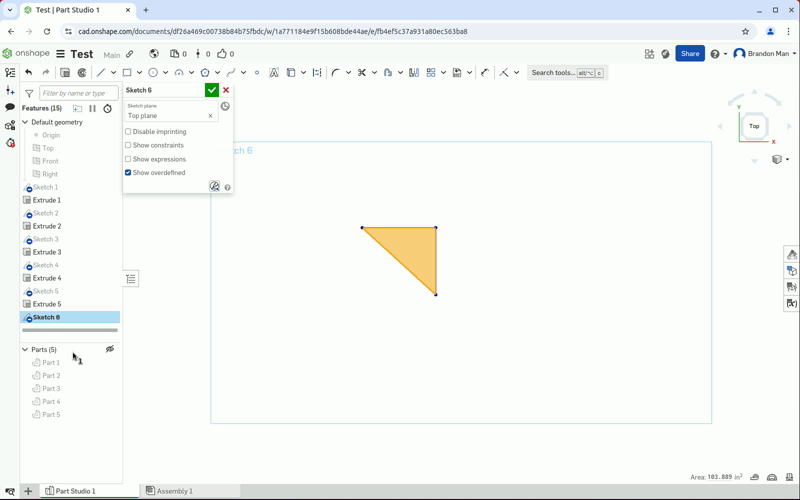
key(shift+y)
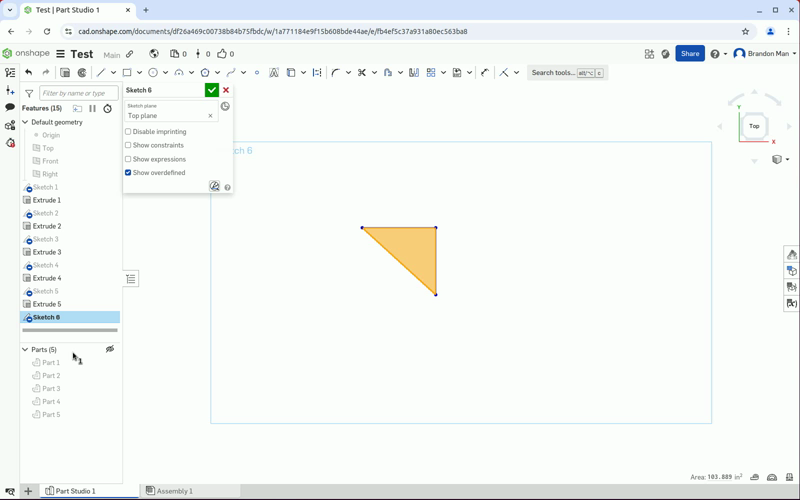
key(shift+e)
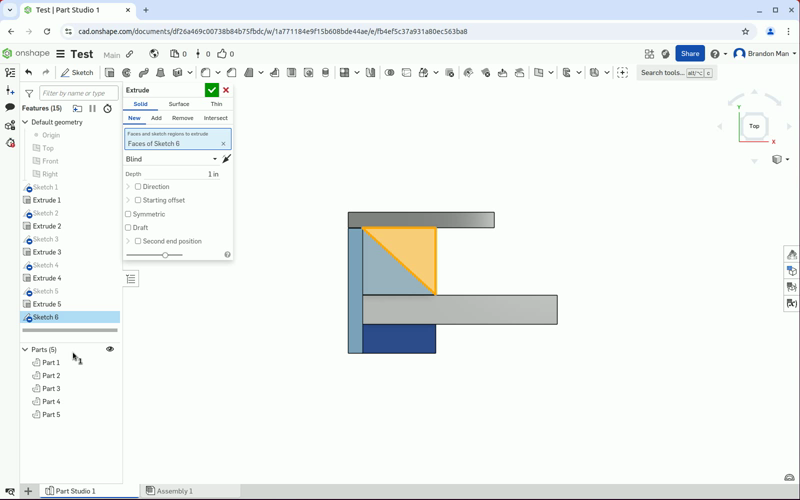
mouse_move(143, 106)
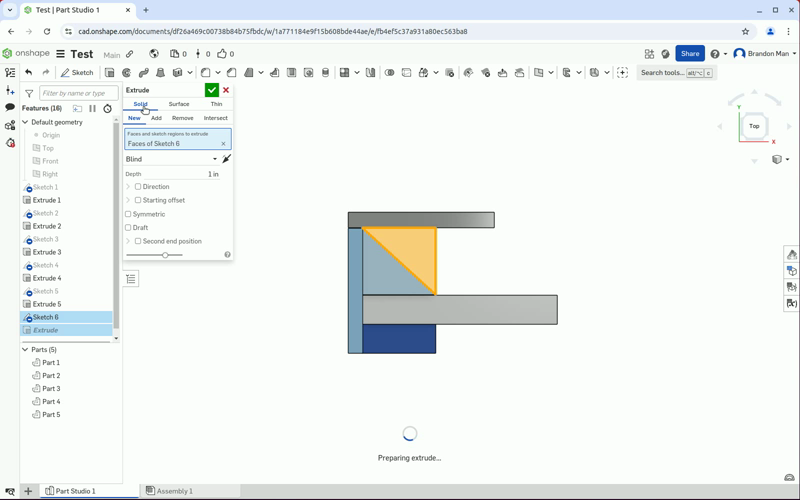
click(143, 106)
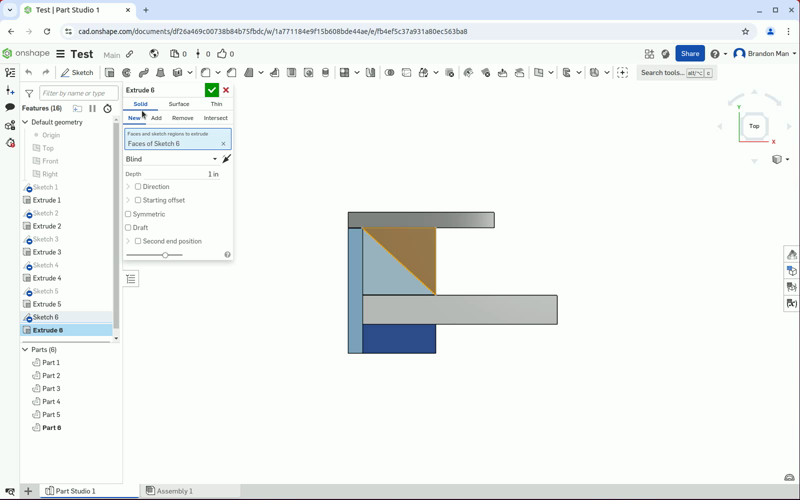
mouse_move(137, 120)
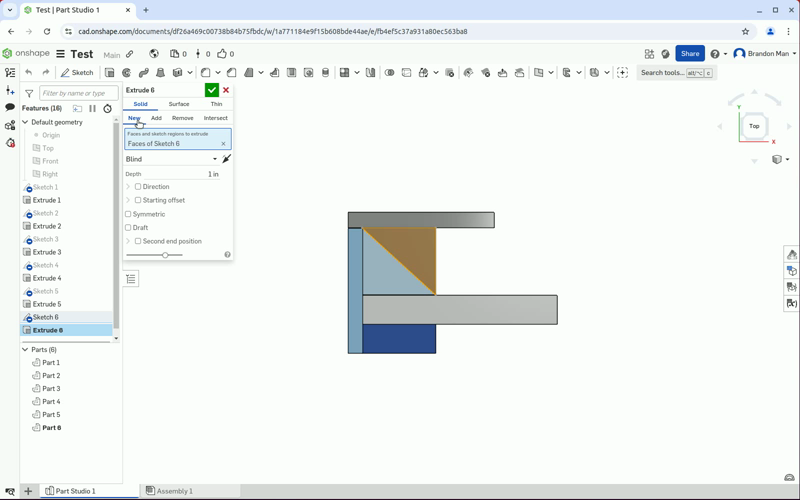
click(137, 120)
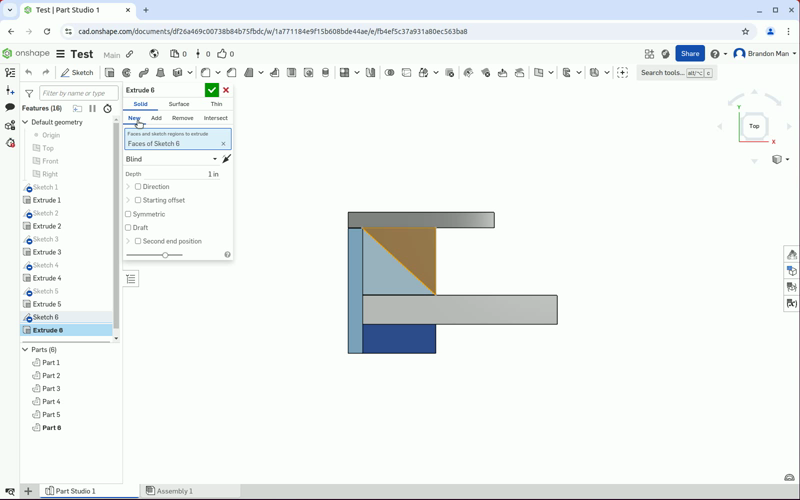
key(tab, 4)
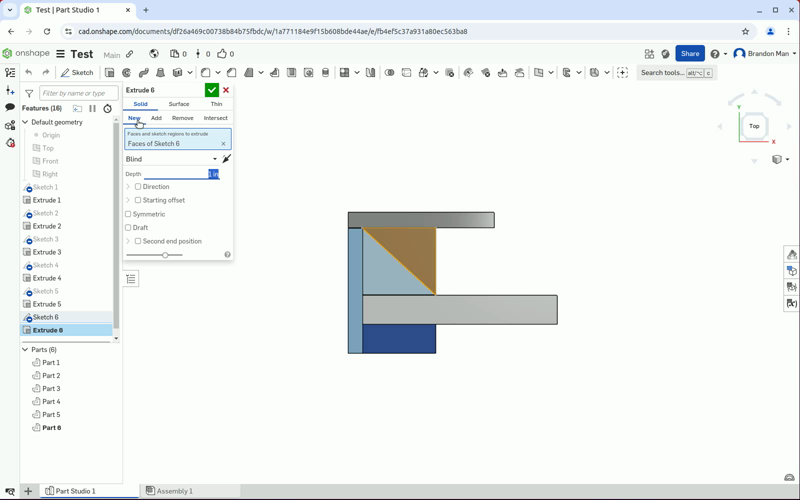
text(12.036)
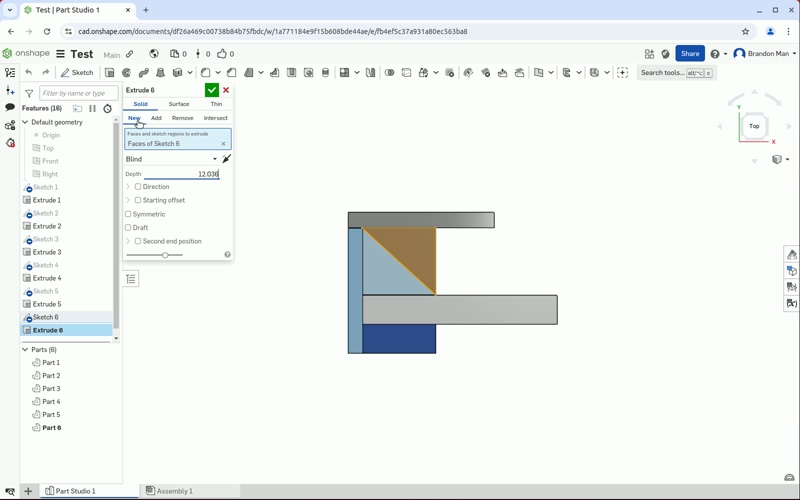
key(enter)
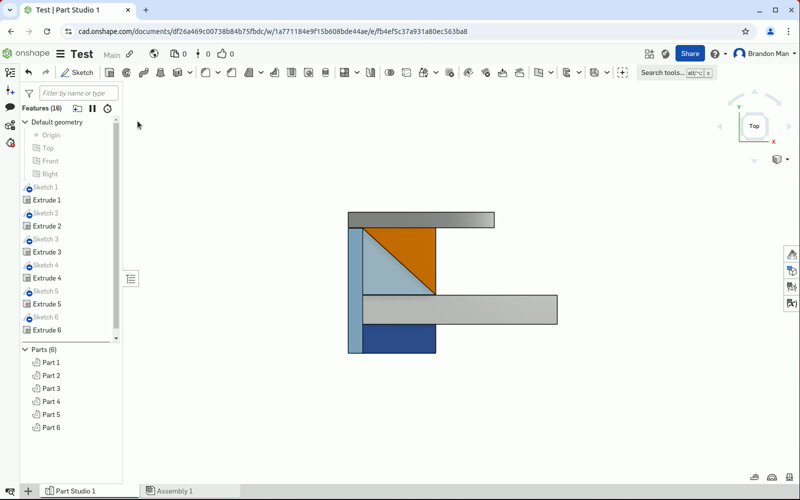
key(shift+h)
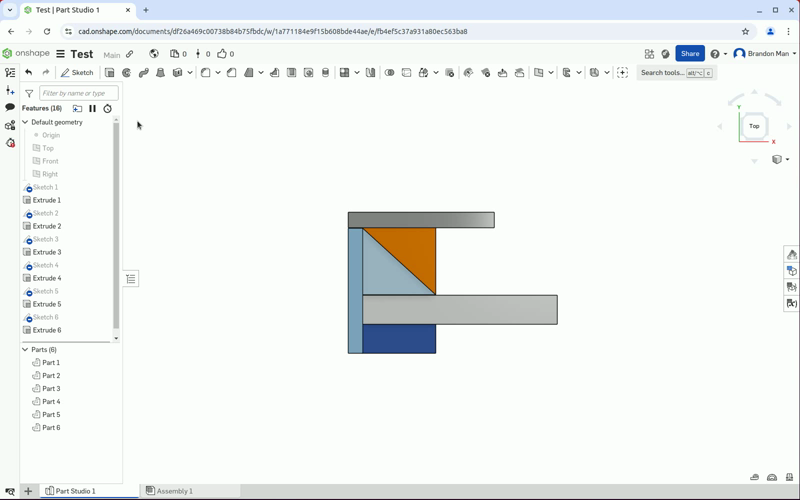
key(shift+h)
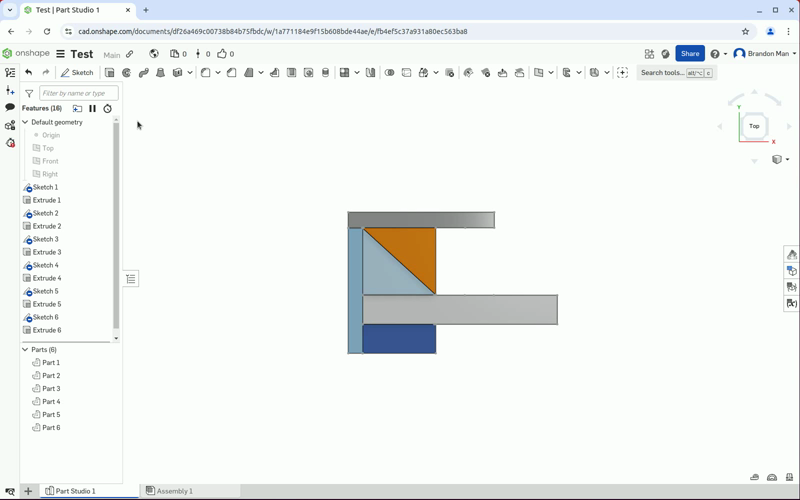
key(shift+7)
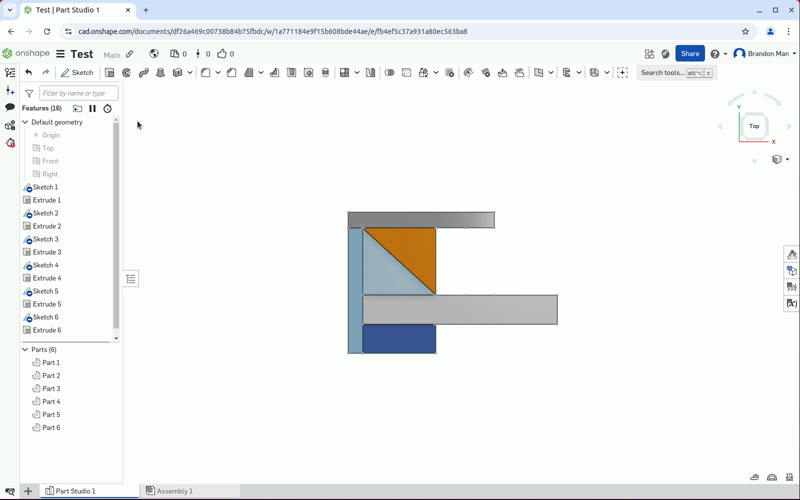
key(up, 3)
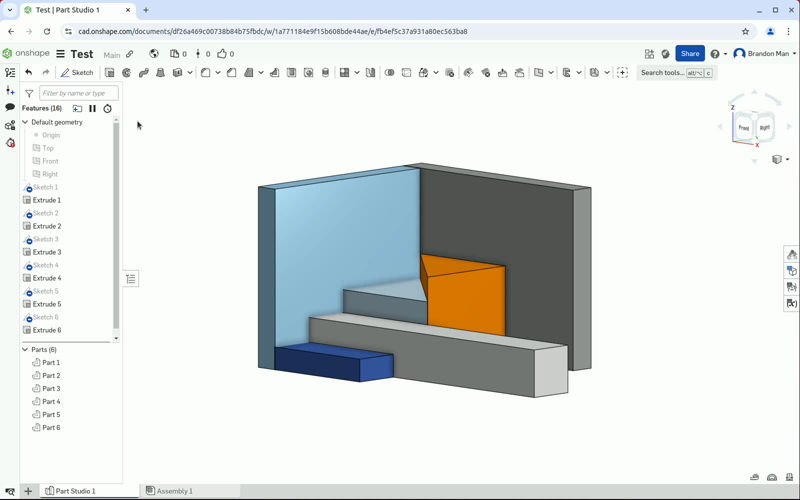
key(left, 3)
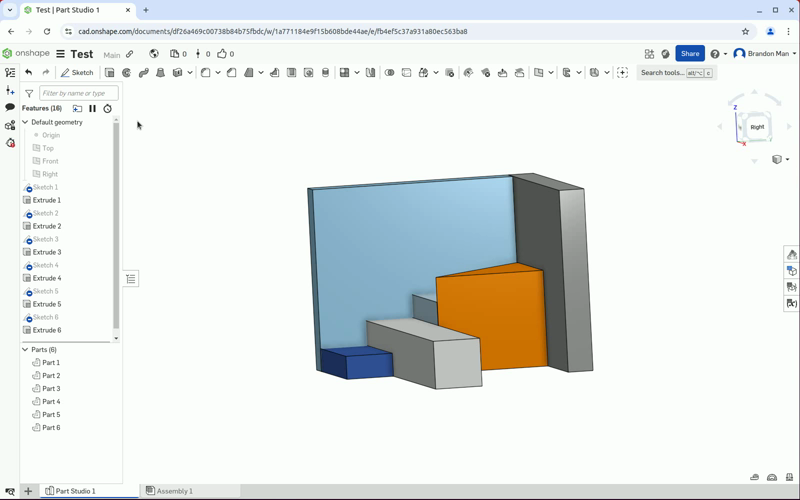
key(right, 3)
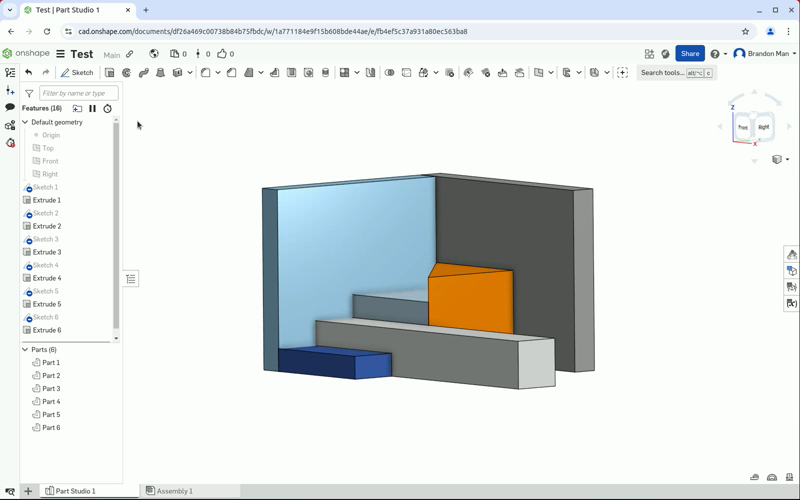
key(down, 3)
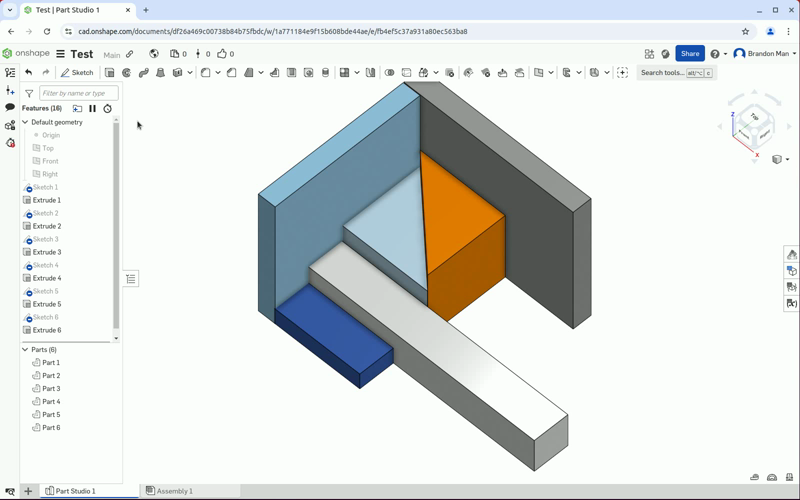
mouse_move(69, 189)
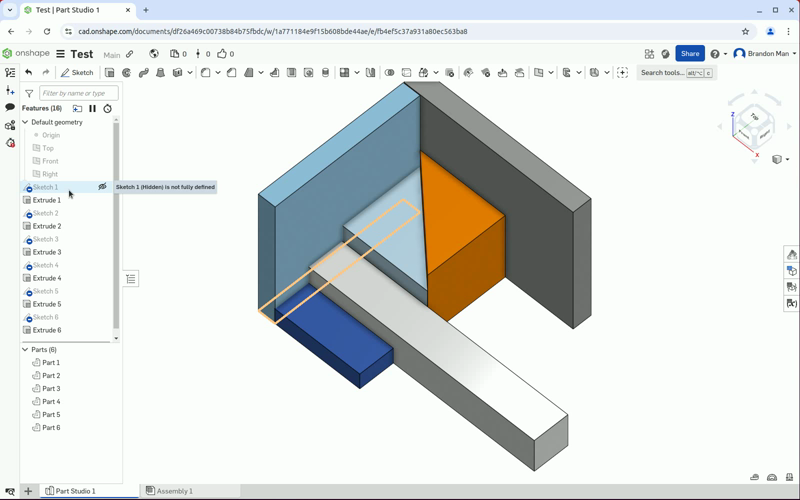
click(69, 189)